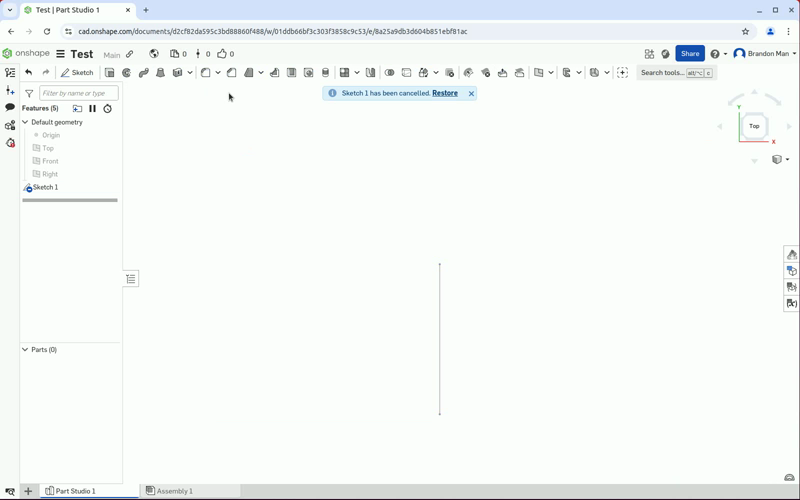
key(shift+h)
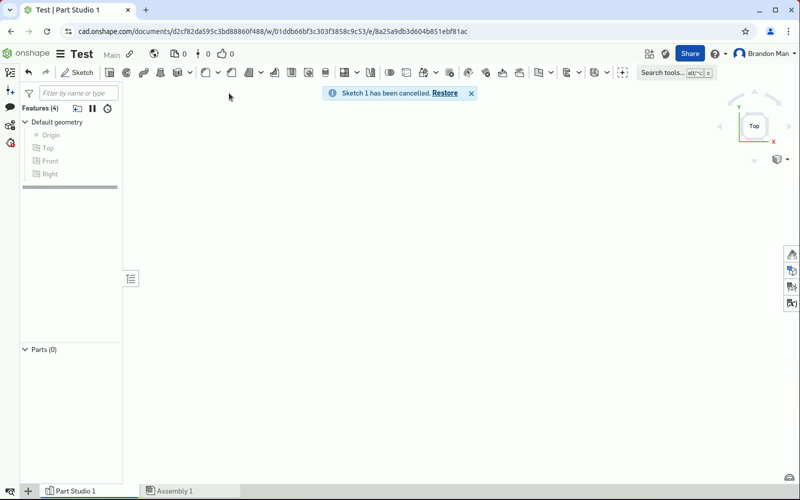
key(shift+s)
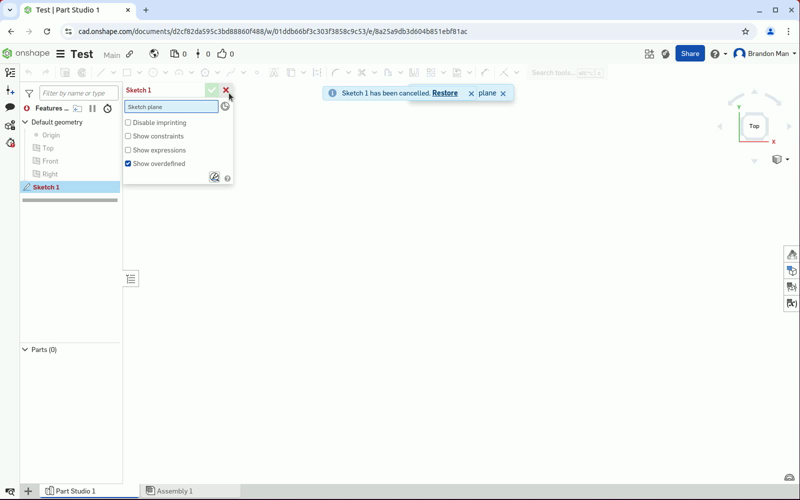
mouse_move(73, 150)
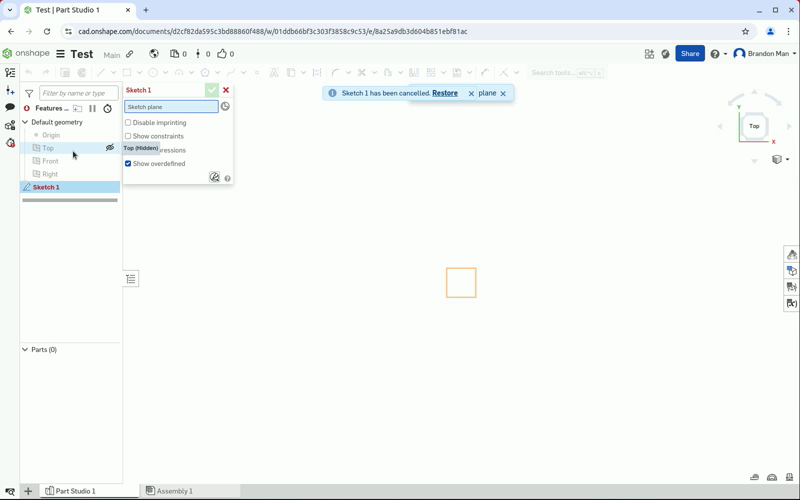
click(73, 150)
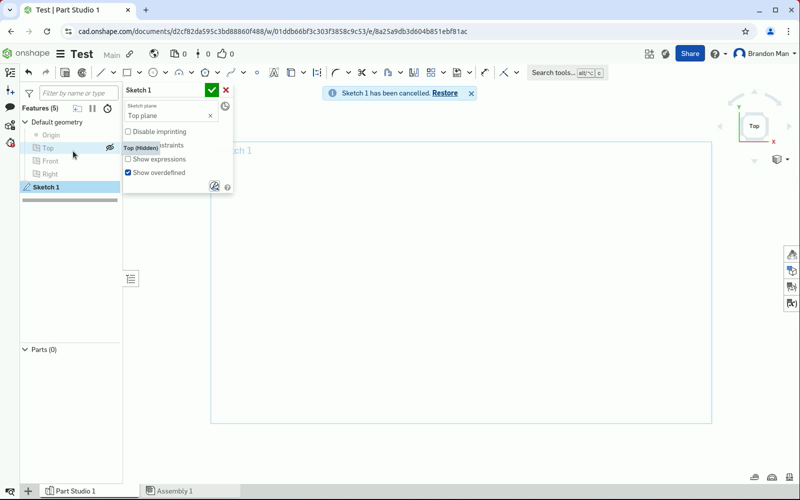
mouse_move(73, 352)
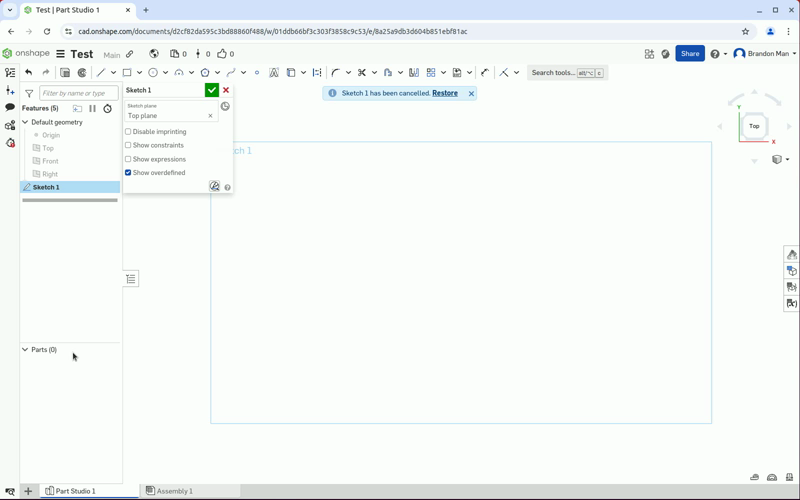
key(y)
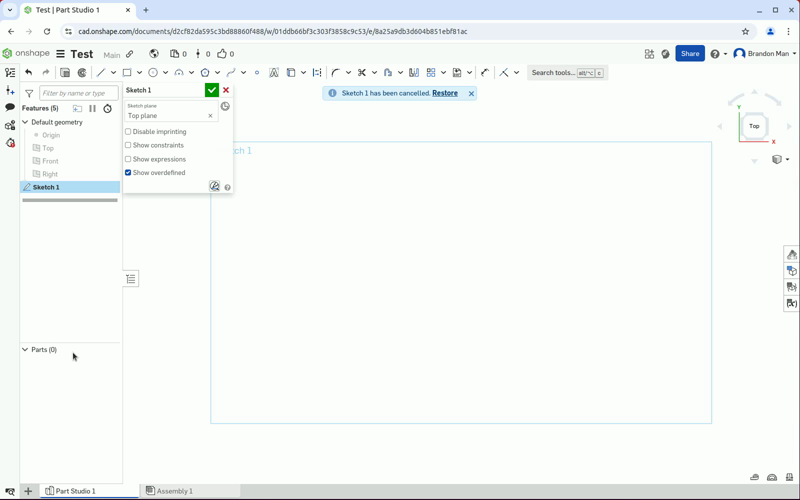
key(l)
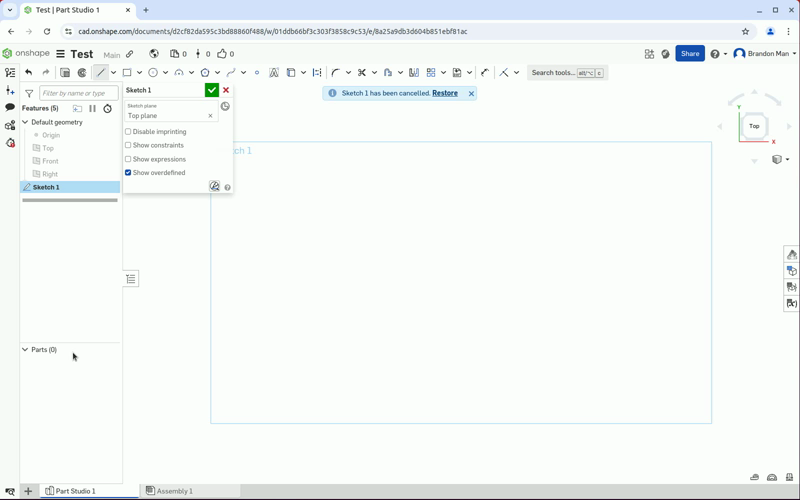
key_down(shift)
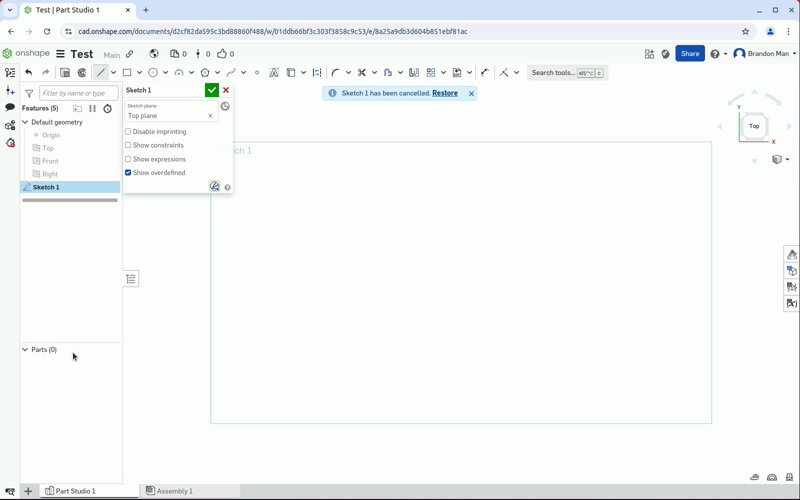
mouse_move(348, 313)
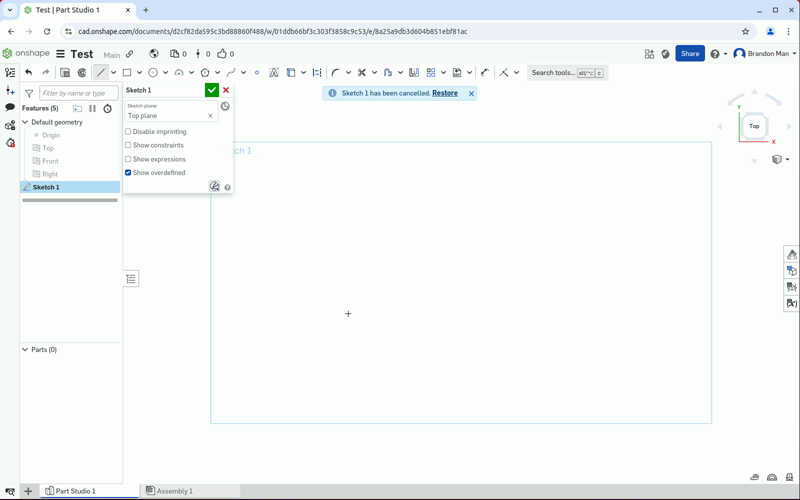
click(348, 313)
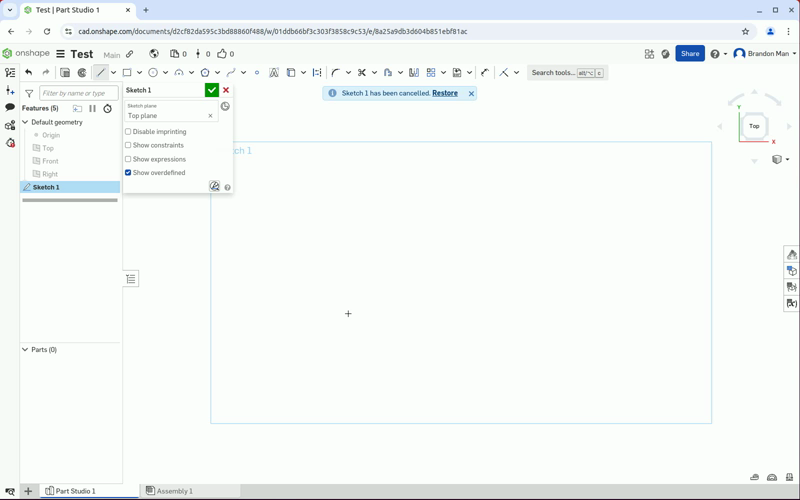
key_up(shift)
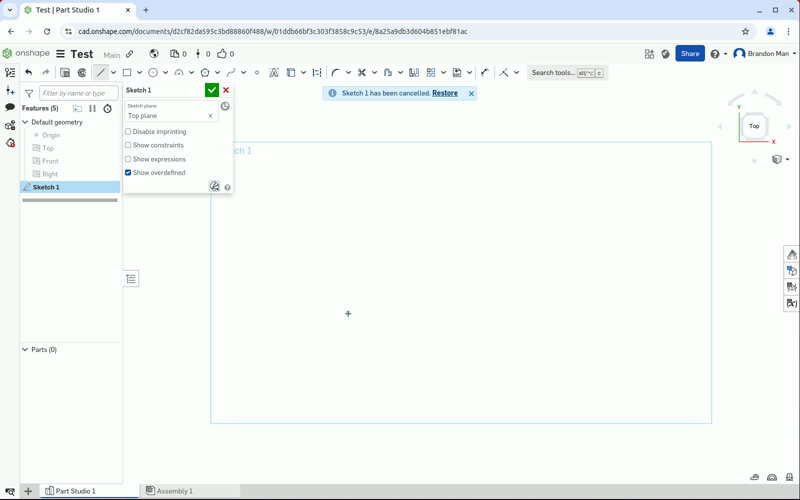
key_down(shift)
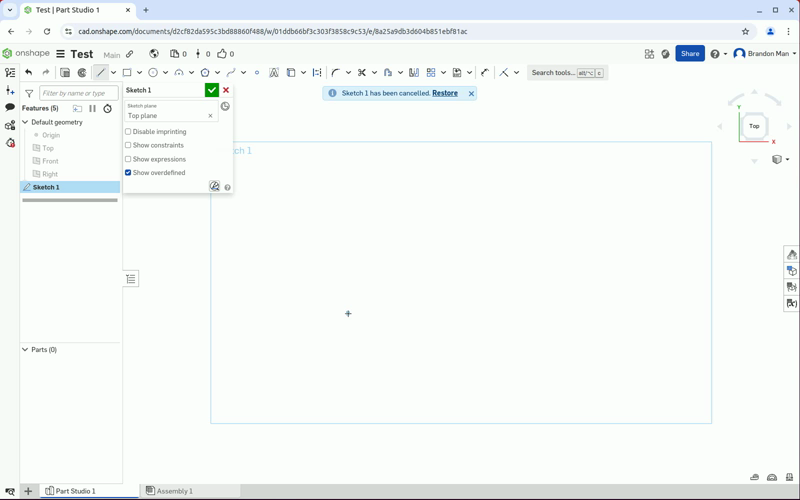
mouse_move(572, 313)
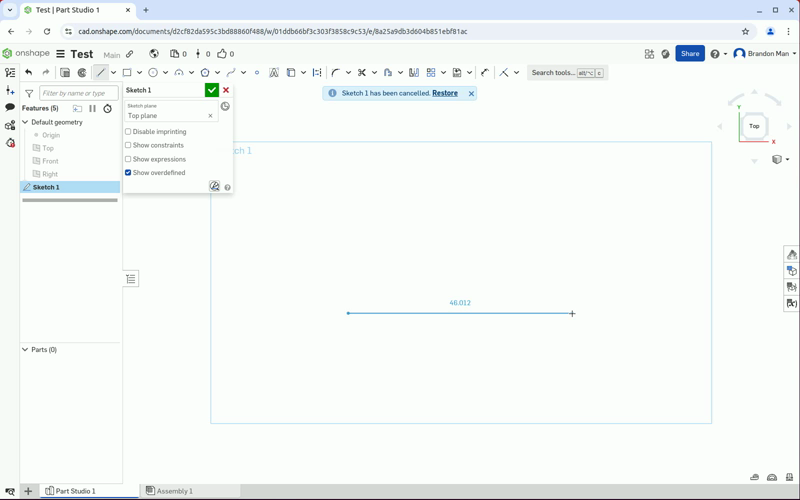
click(572, 313)
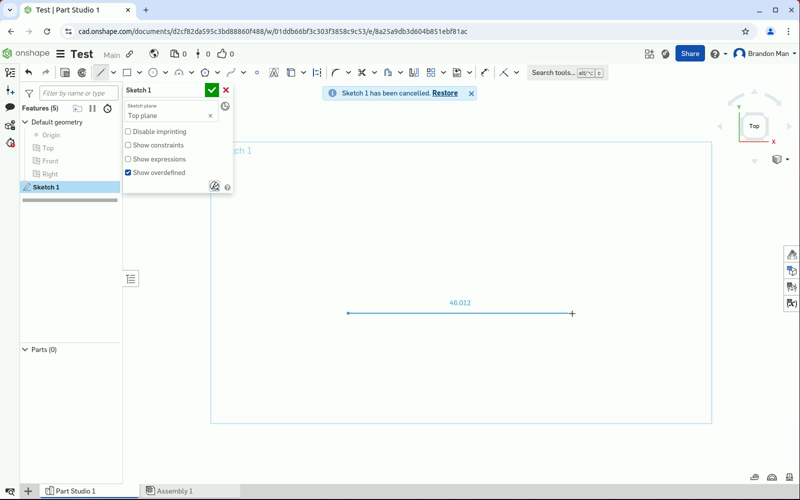
key_up(shift)
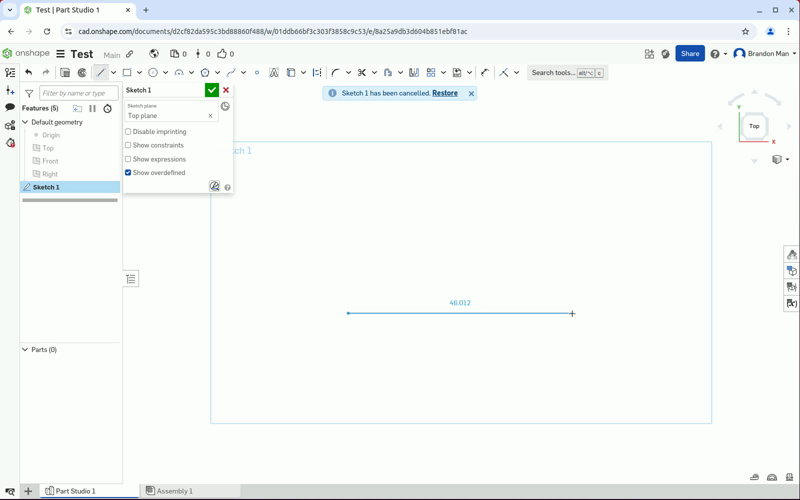
key_down(shift)
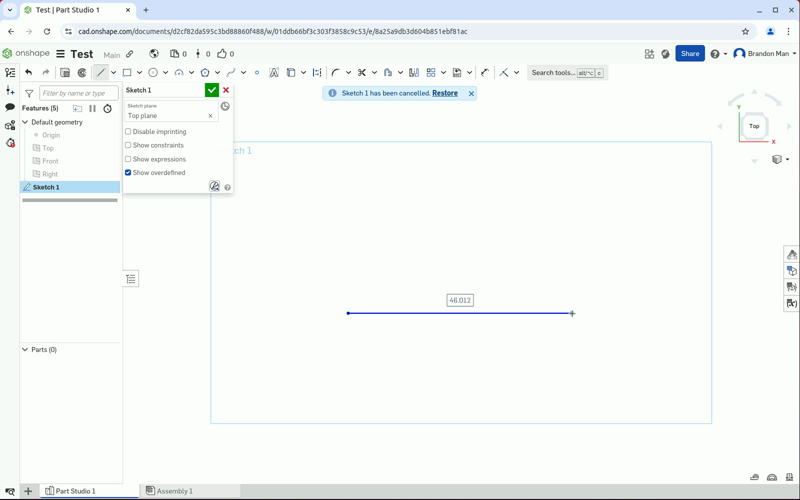
mouse_move(572, 252)
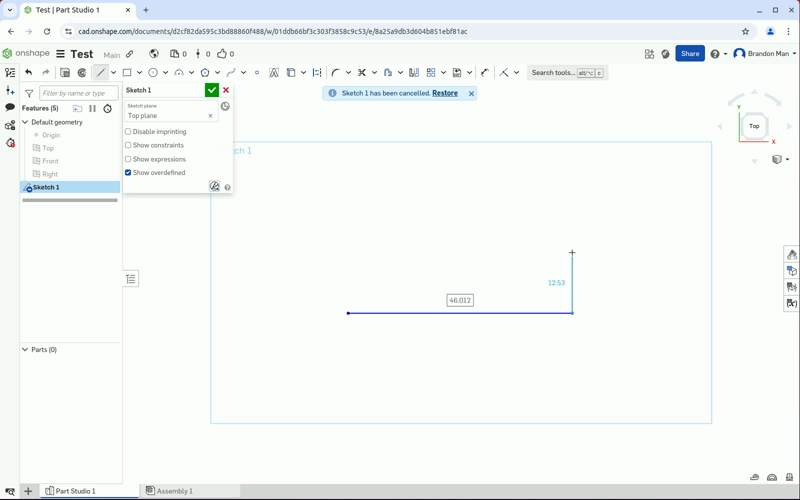
click(572, 252)
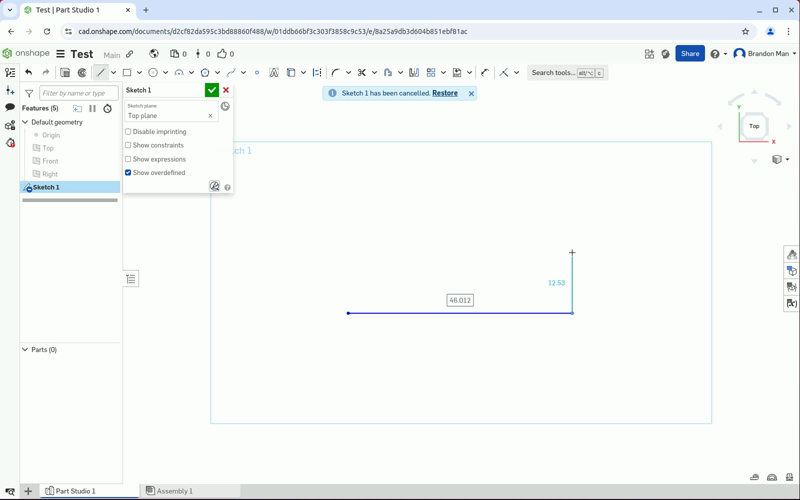
key_up(shift)
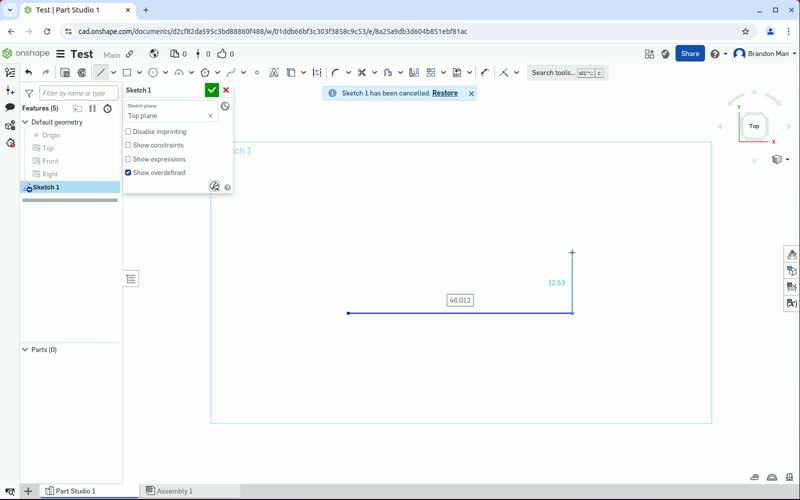
key_down(shift)
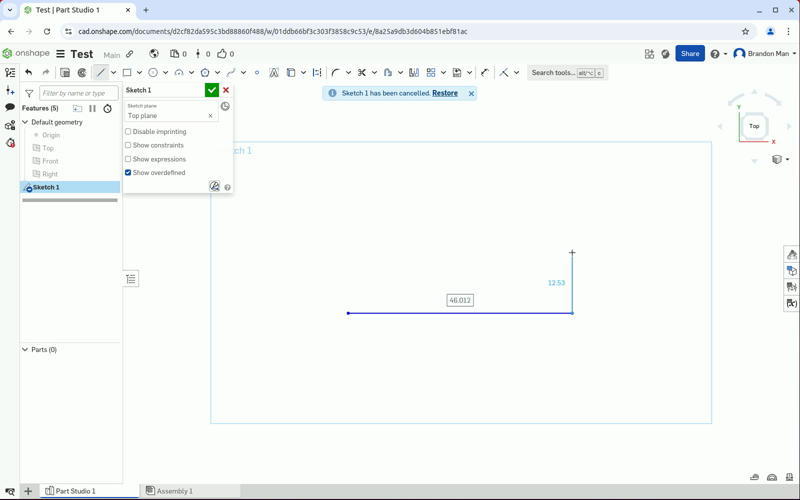
mouse_move(348, 252)
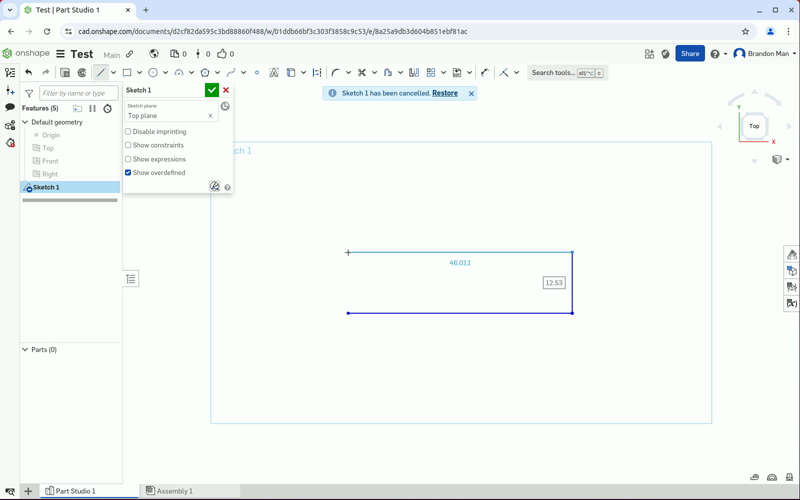
click(348, 252)
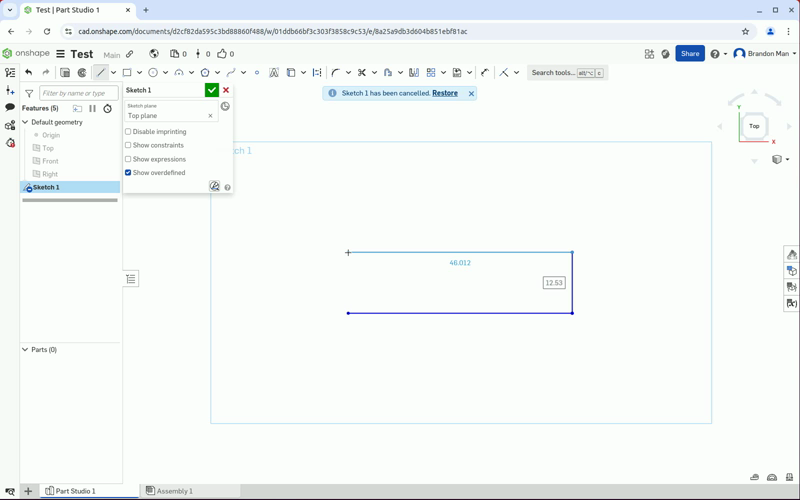
key_up(shift)
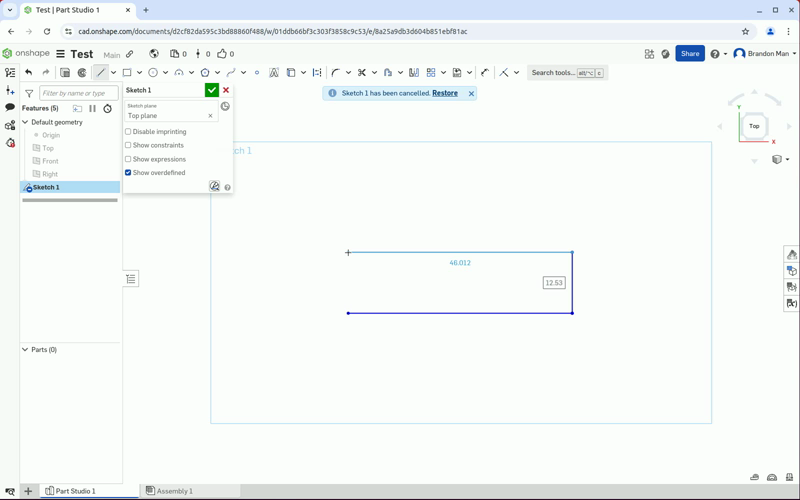
key_down(shift)
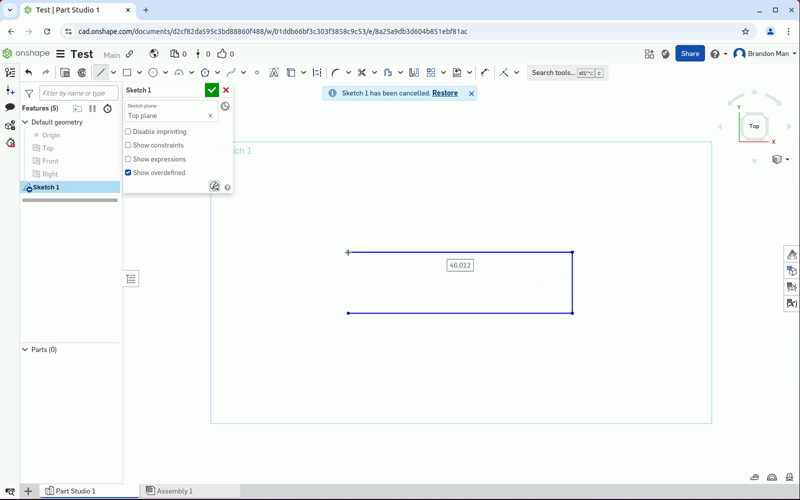
mouse_move(348, 313)
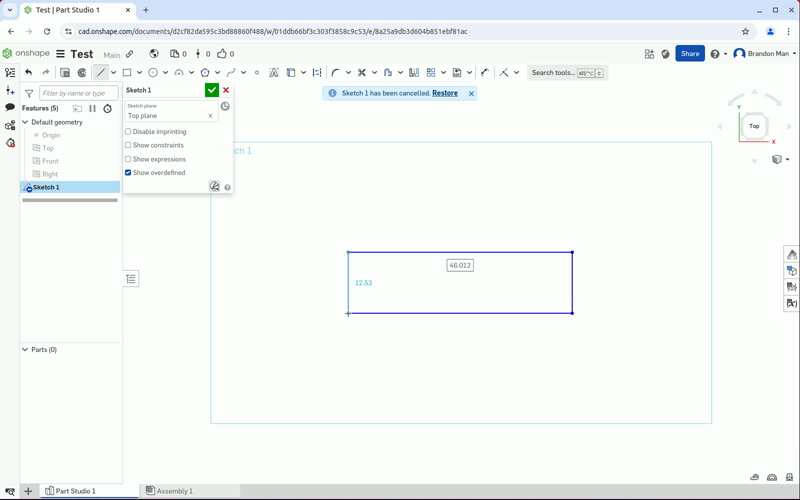
key_up(shift)
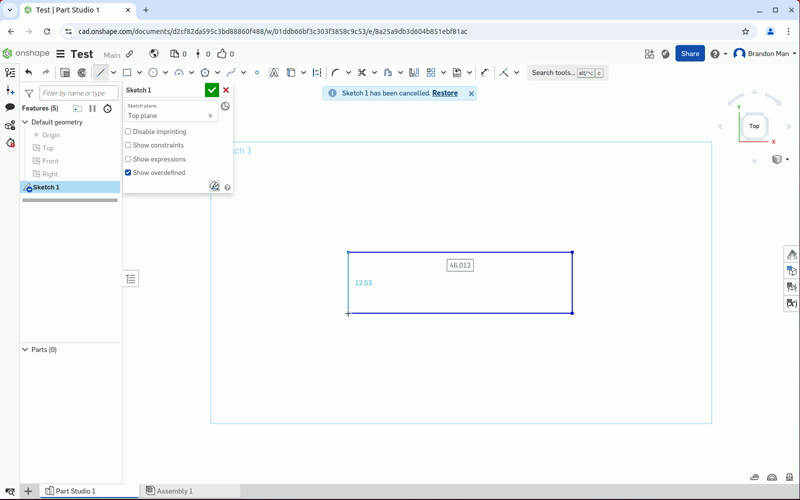
click(348, 313)
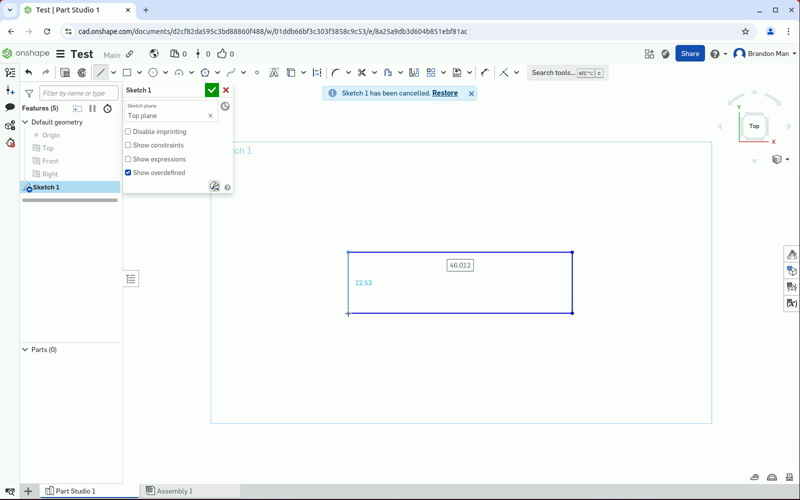
key(esc)
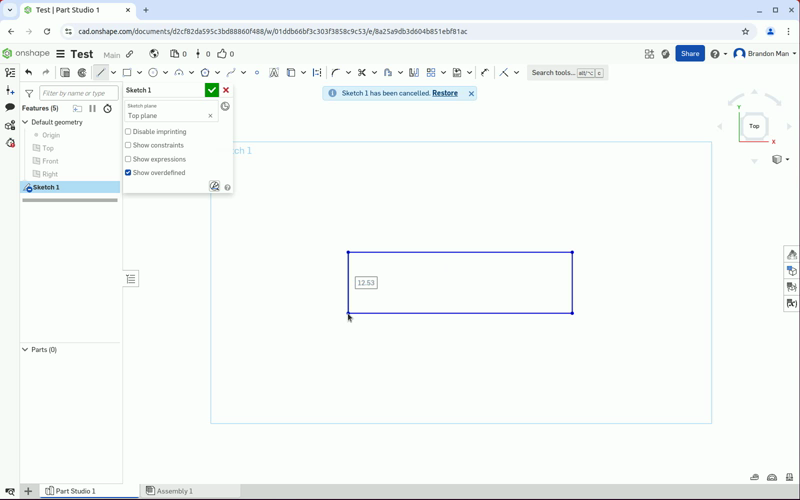
mouse_move(437, 273)
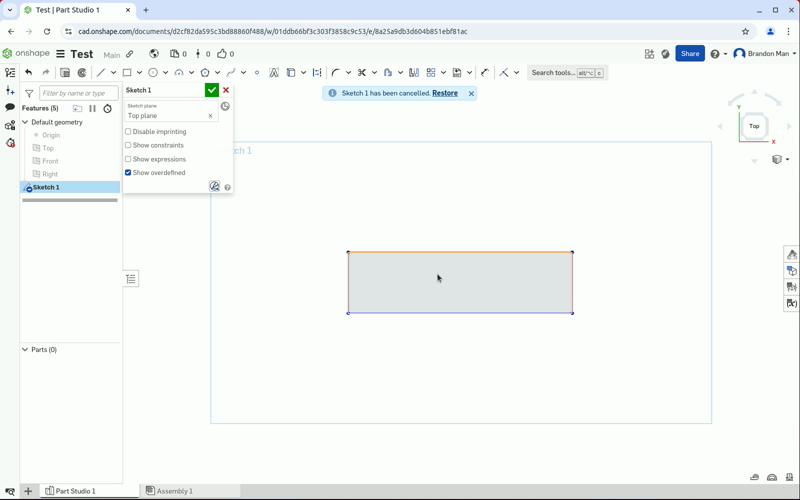
click(437, 273)
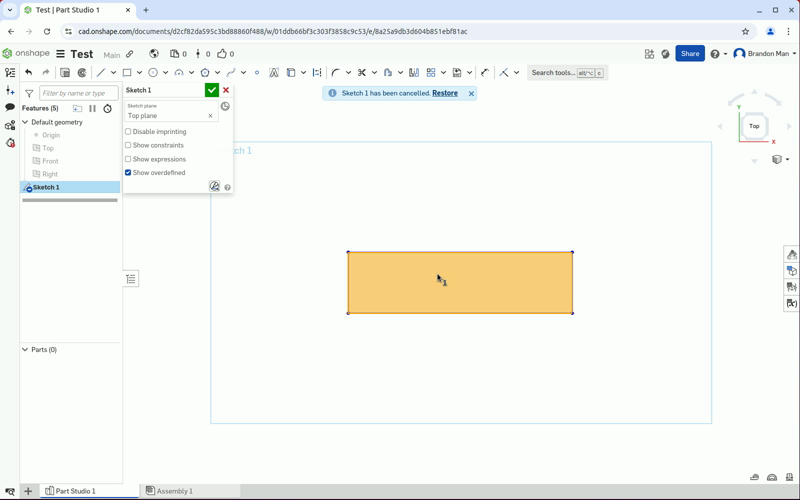
mouse_move(73, 352)
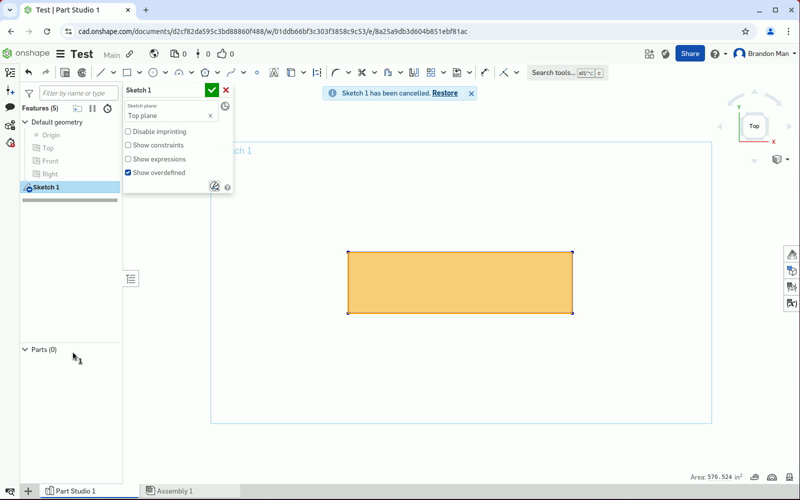
key(shift+y)
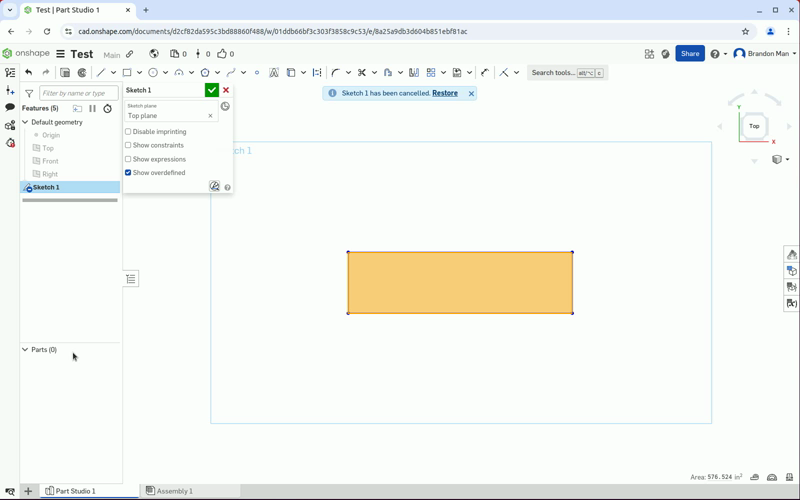
key(shift+e)
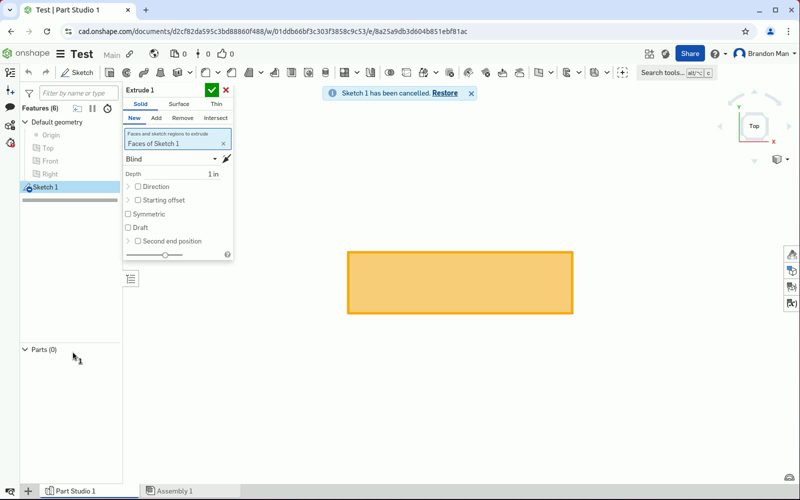
mouse_move(143, 106)
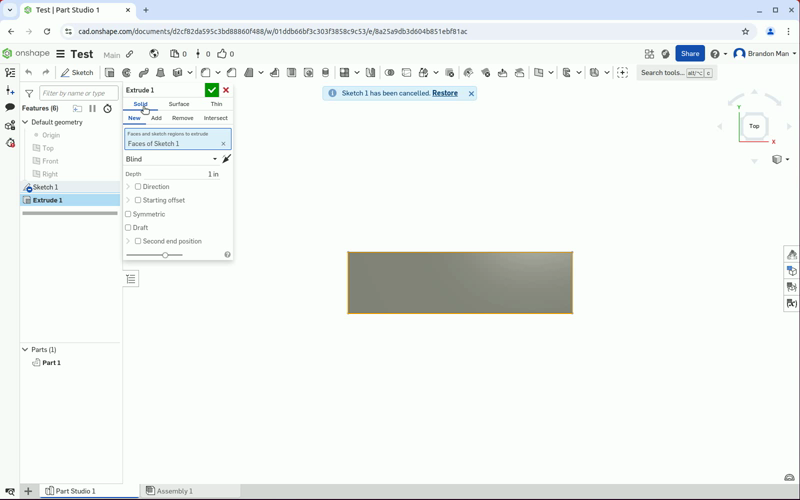
click(143, 106)
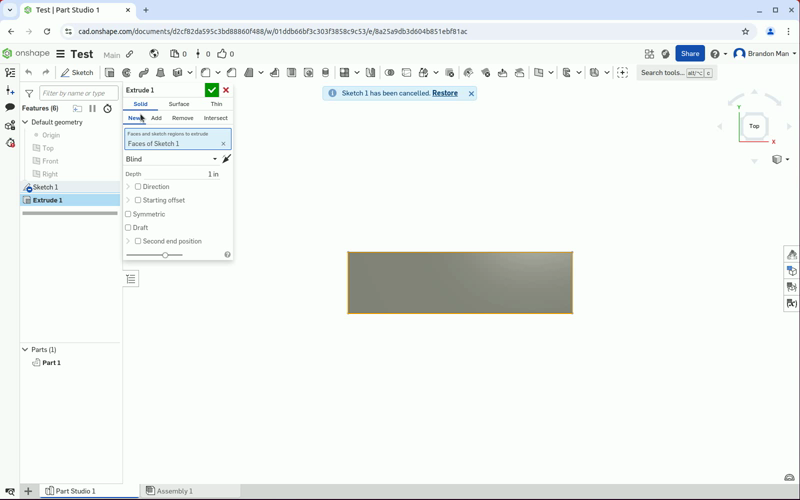
mouse_move(137, 120)
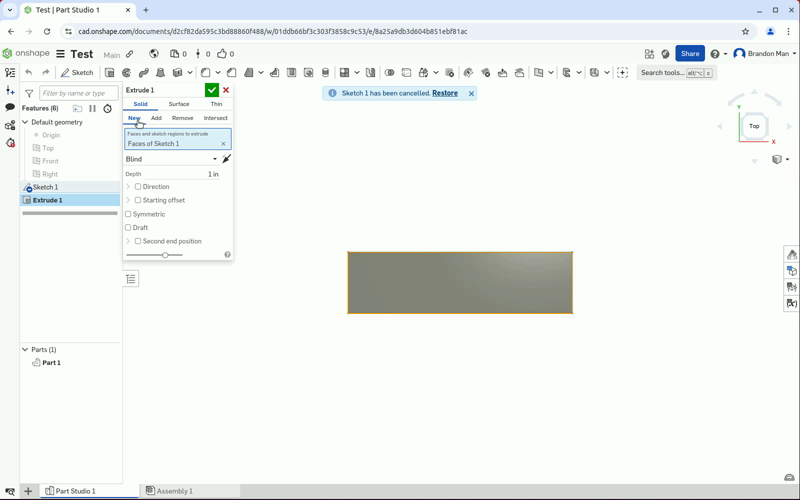
click(137, 120)
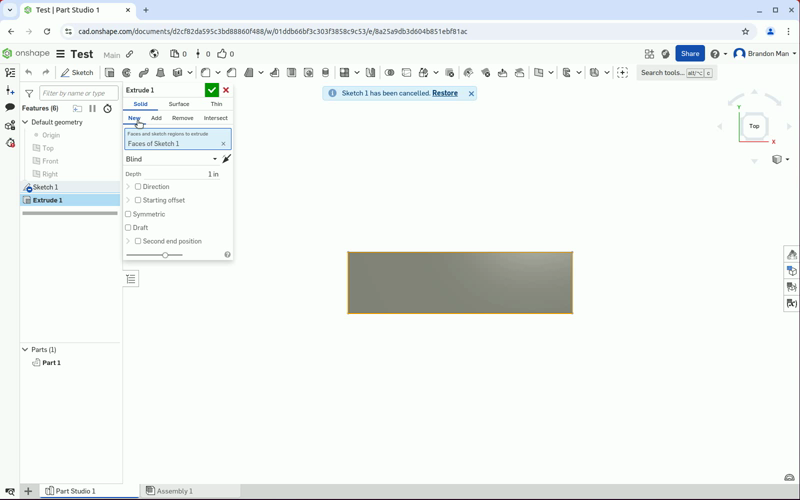
key(tab, 4)
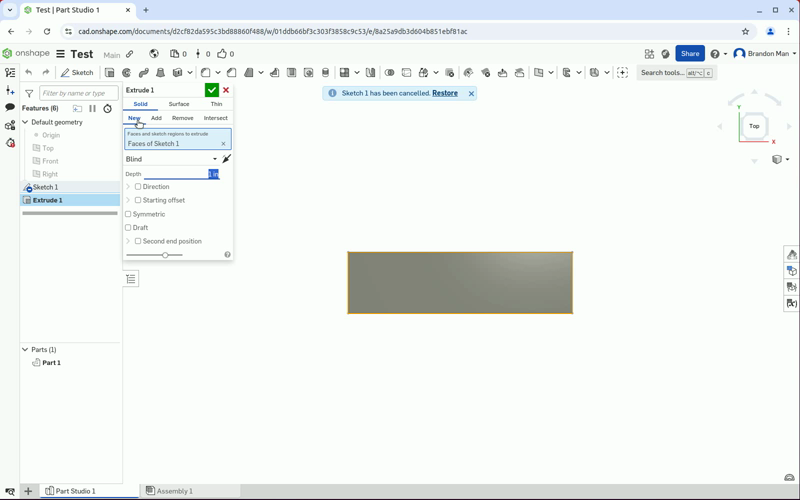
text(0.722)
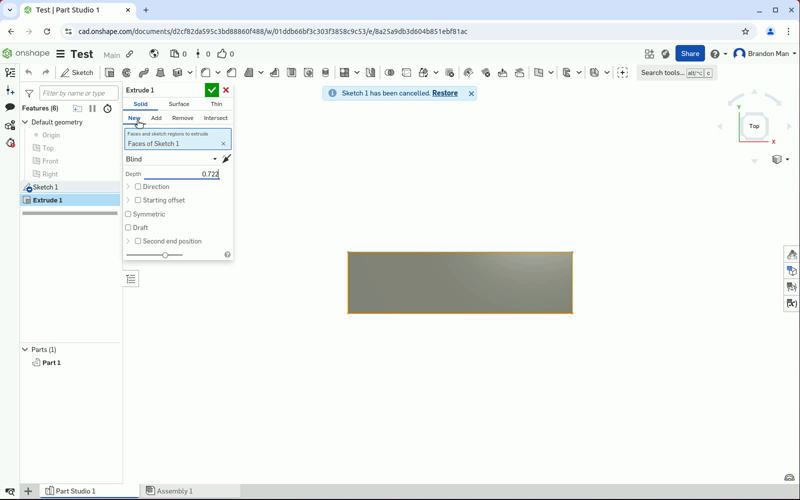
key(enter)
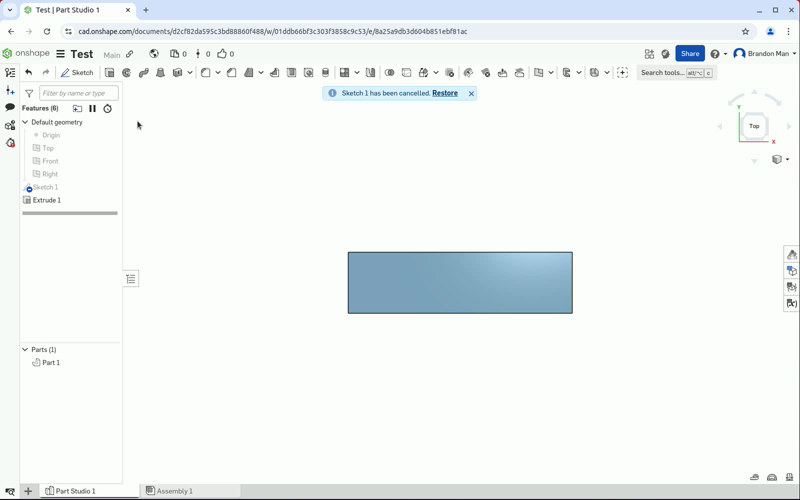
key(shift+h)
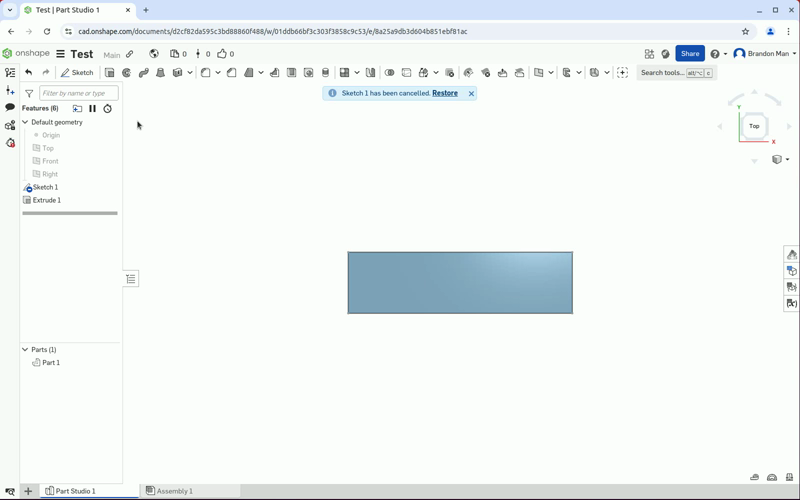
key(shift+h)
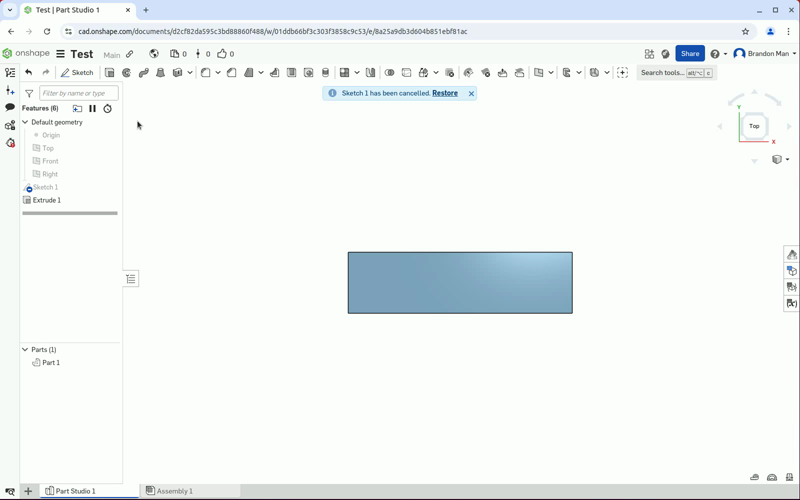
mouse_move(73, 189)
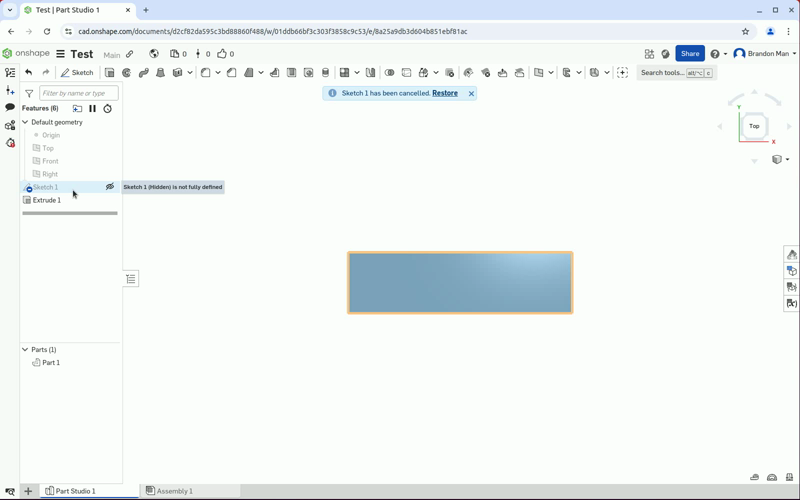
click(73, 189)
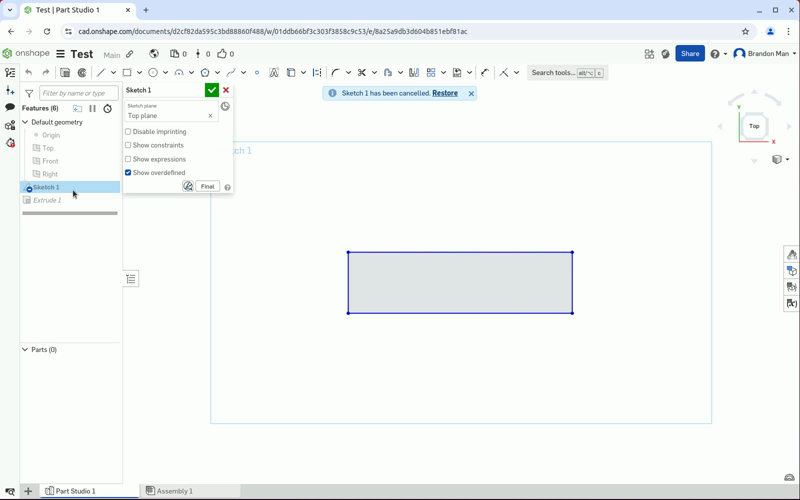
mouse_move(229, 92)
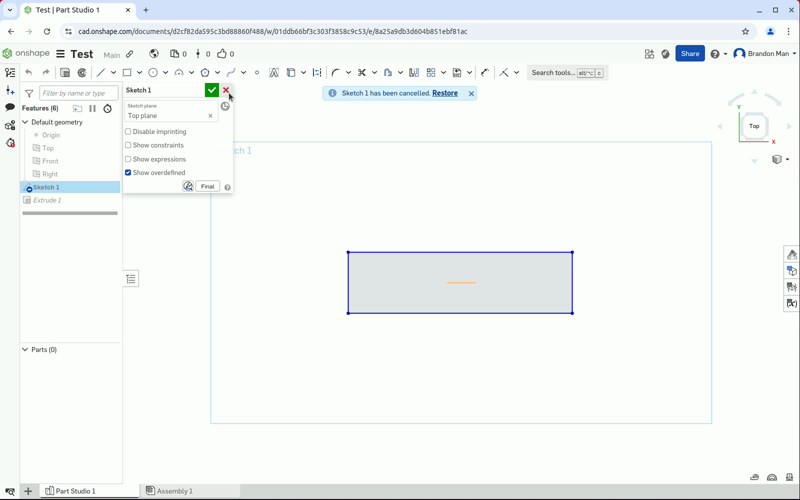
click(229, 92)
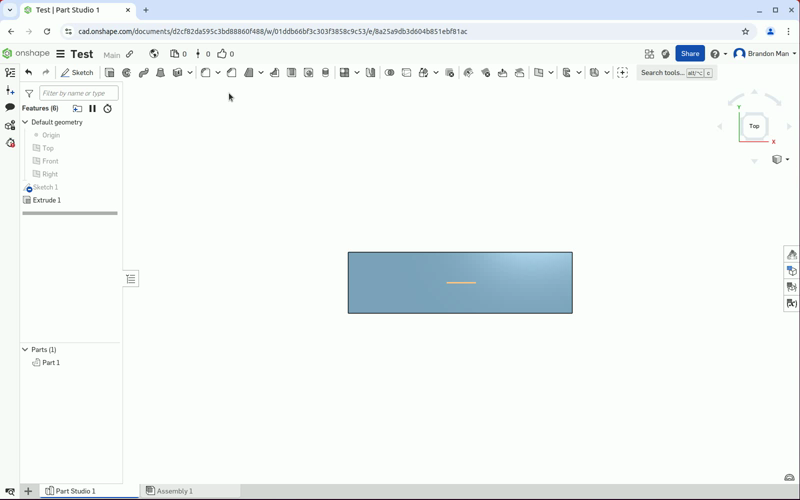
mouse_move(541, 75)
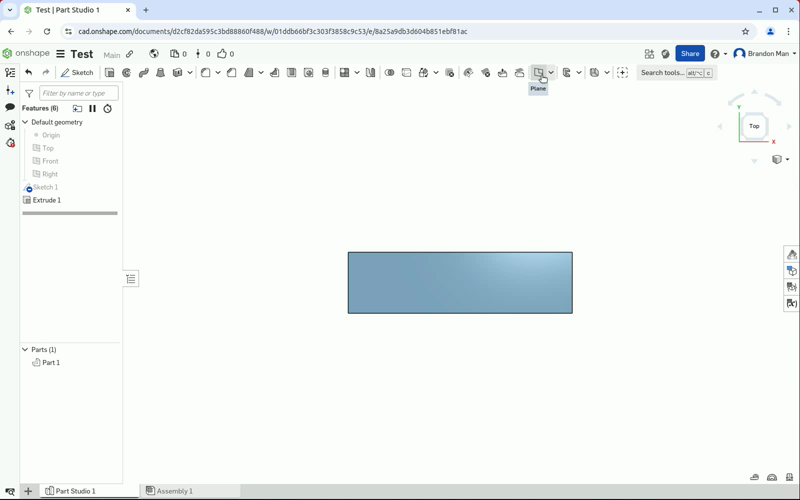
click(541, 75)
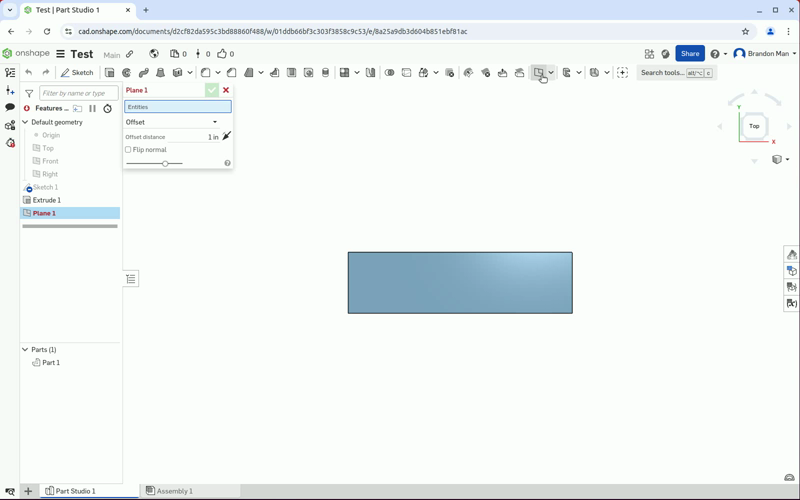
mouse_move(73, 150)
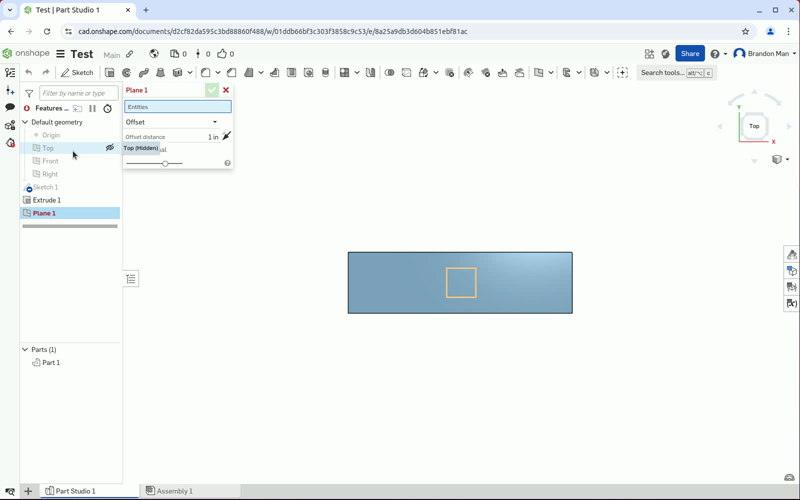
click(73, 150)
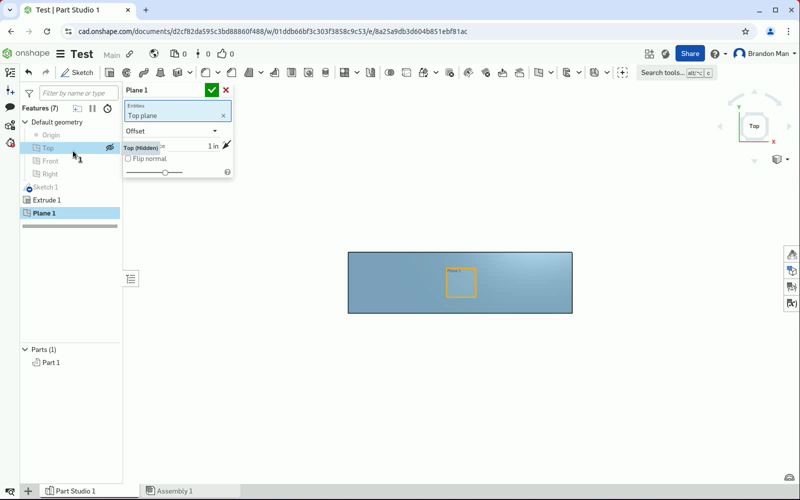
key(tab, 2)
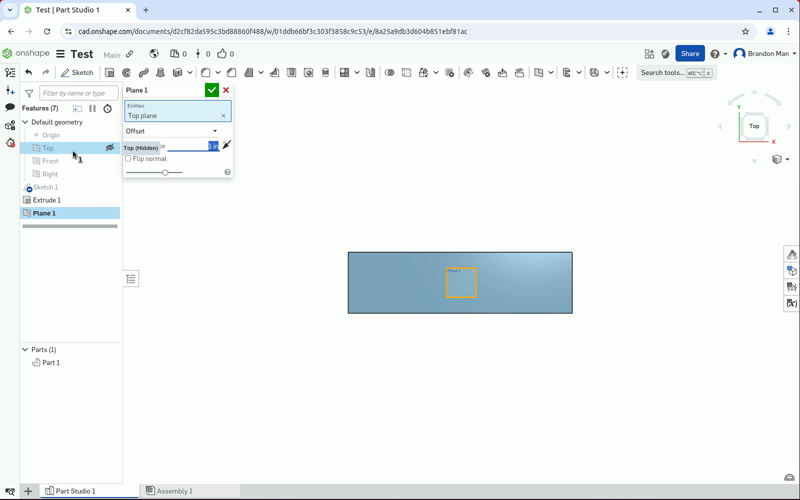
text(0.709)
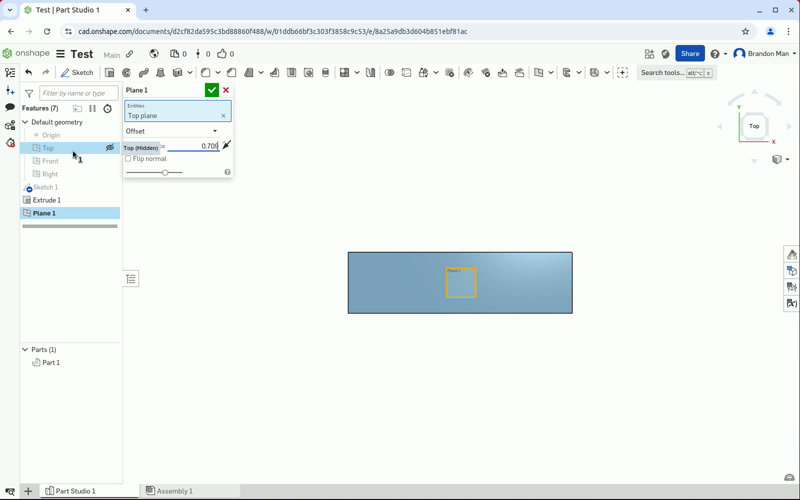
key(enter, 2)
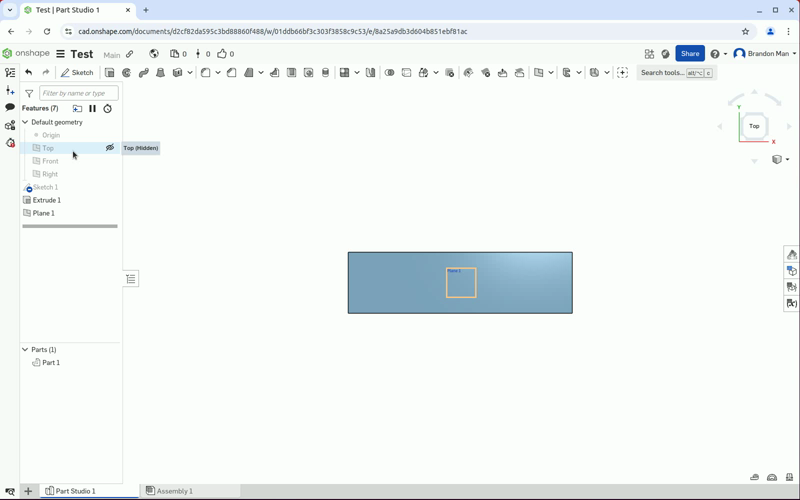
key(shift+s)
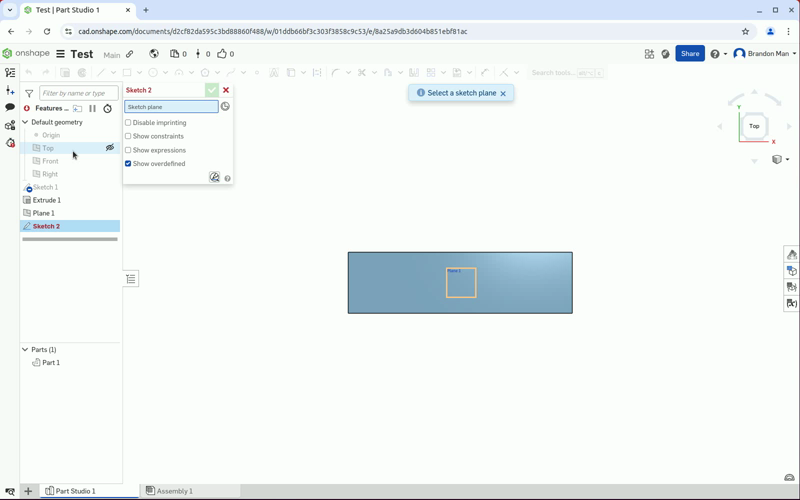
mouse_move(73, 215)
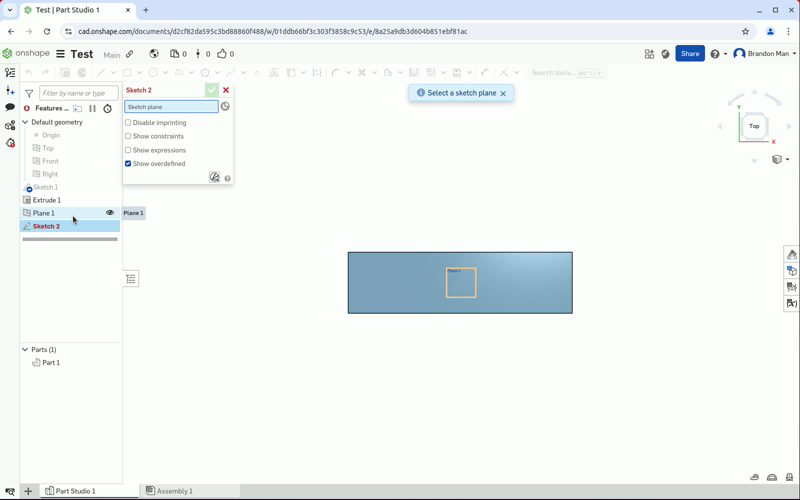
click(73, 215)
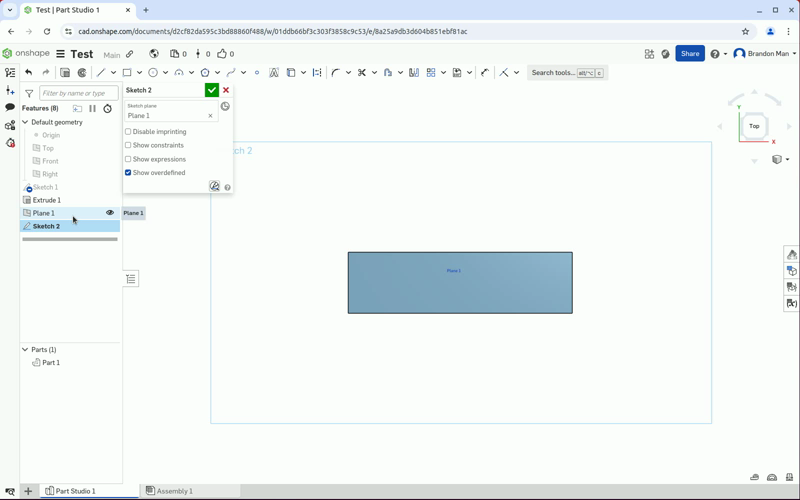
mouse_move(73, 352)
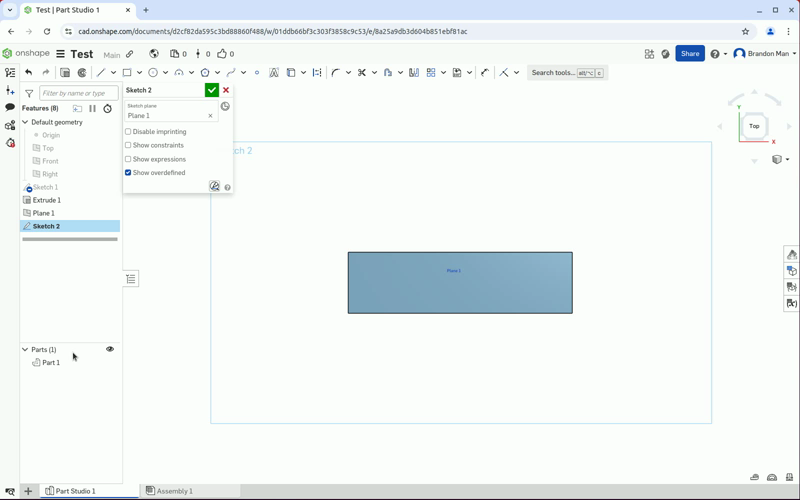
key(y)
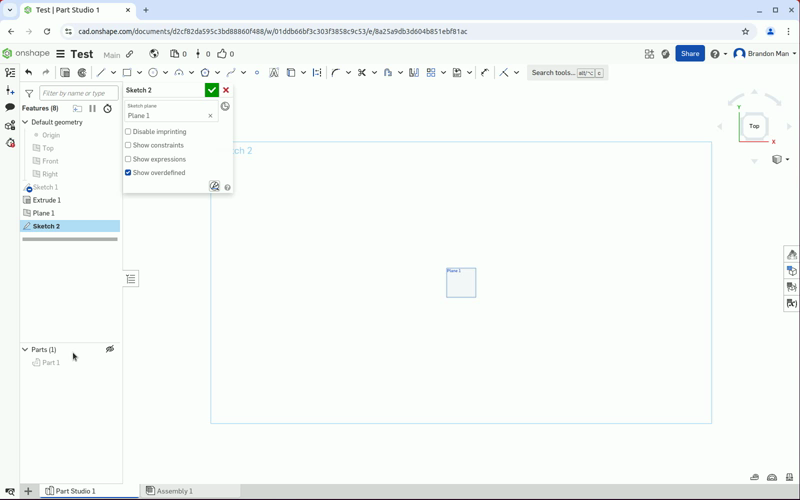
key(l)
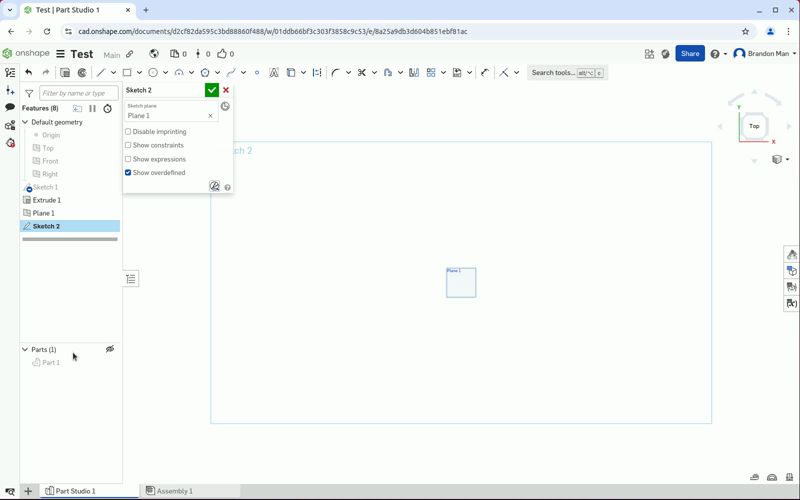
key_down(shift)
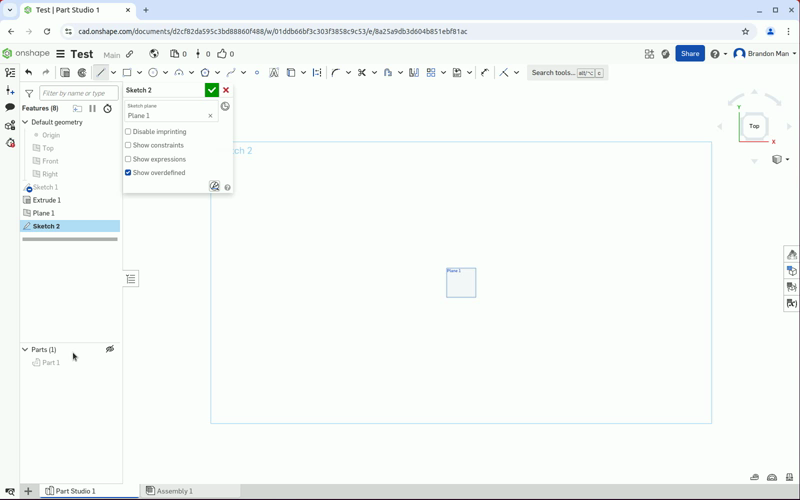
mouse_move(348, 313)
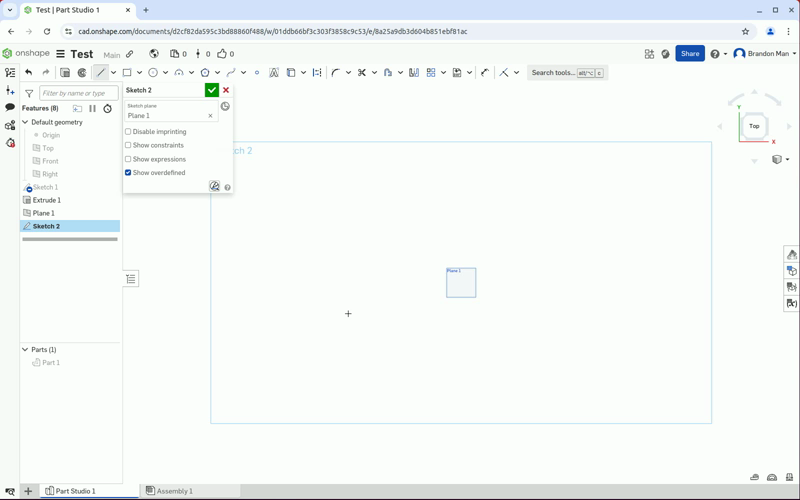
click(348, 313)
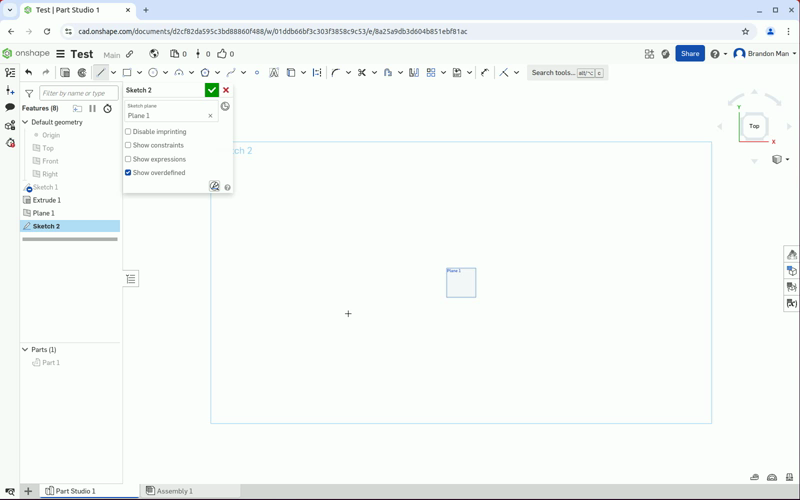
key_up(shift)
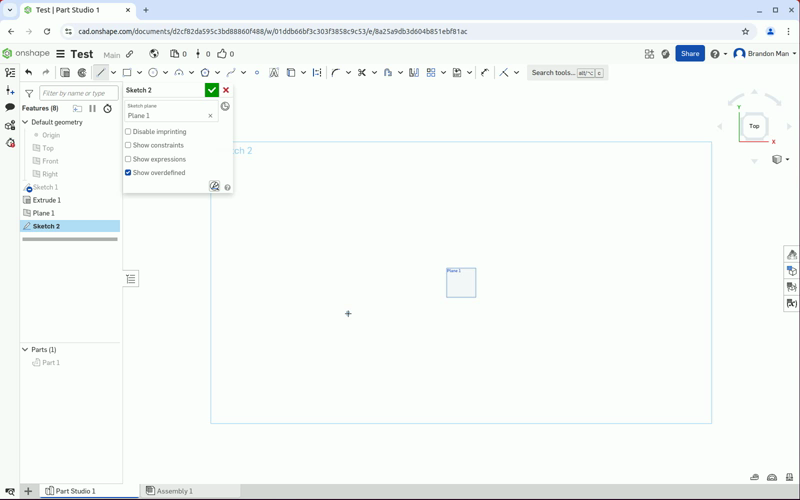
key_down(shift)
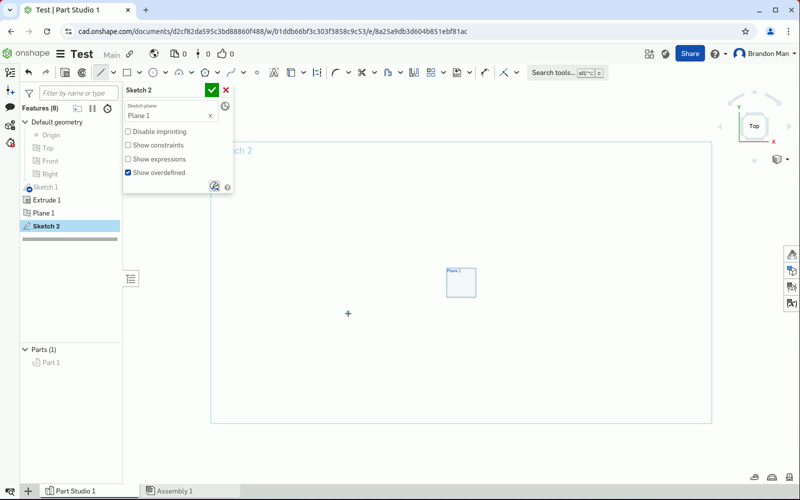
mouse_move(572, 313)
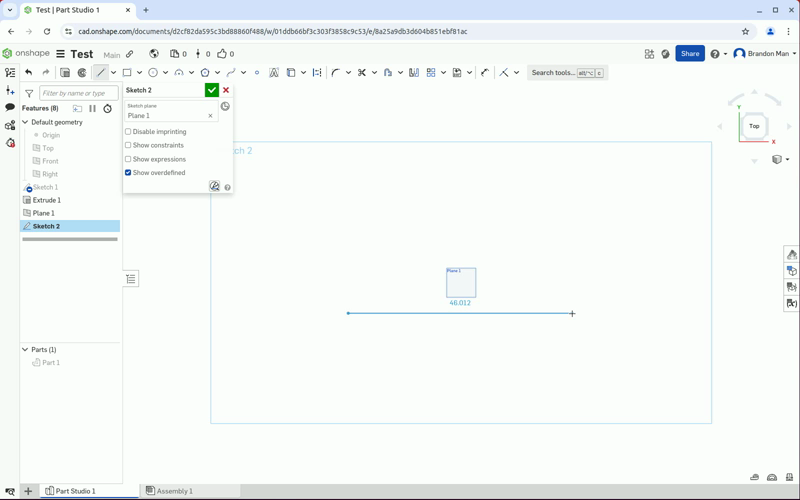
click(572, 313)
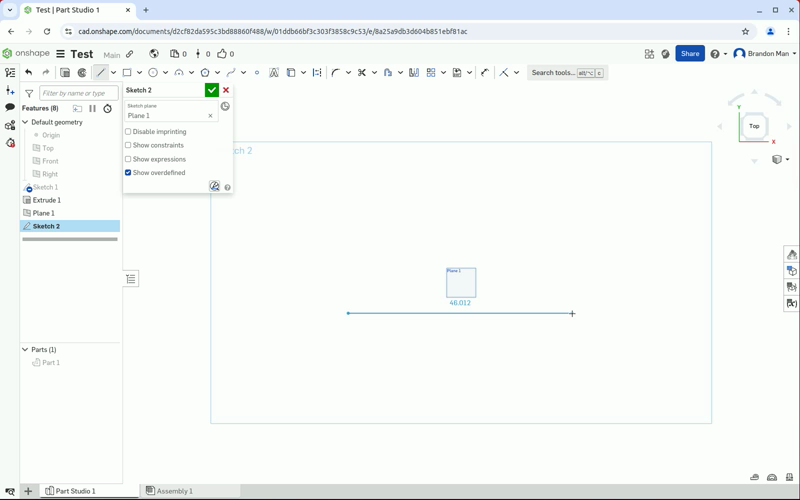
key_up(shift)
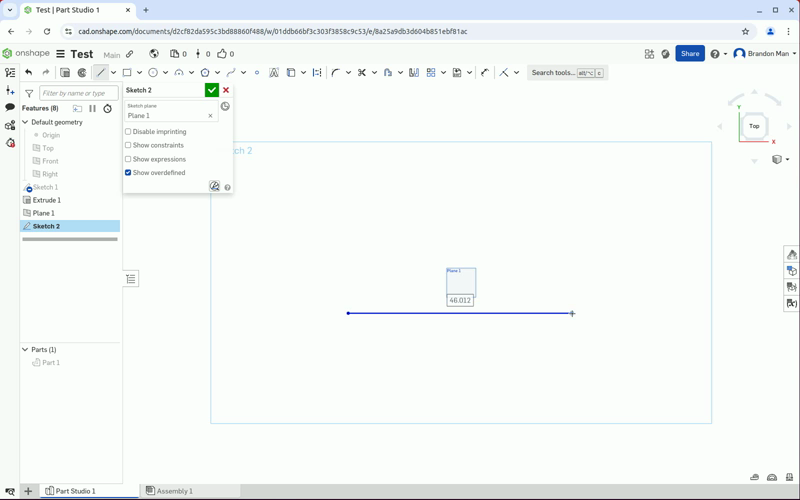
key_down(shift)
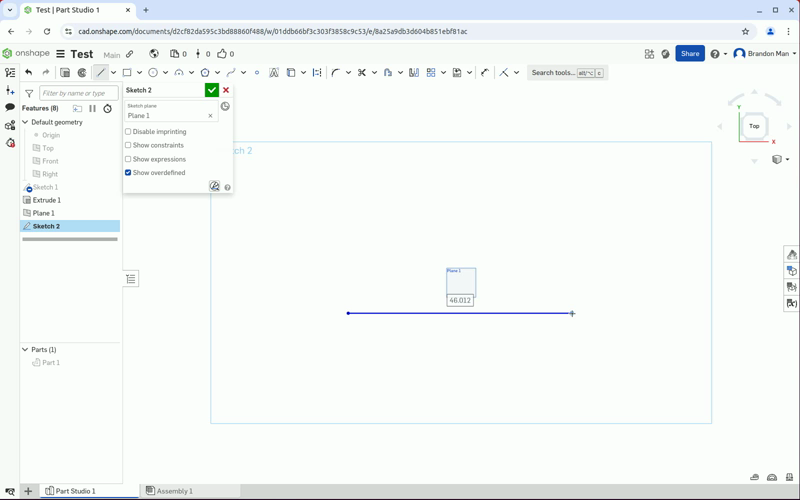
mouse_move(572, 252)
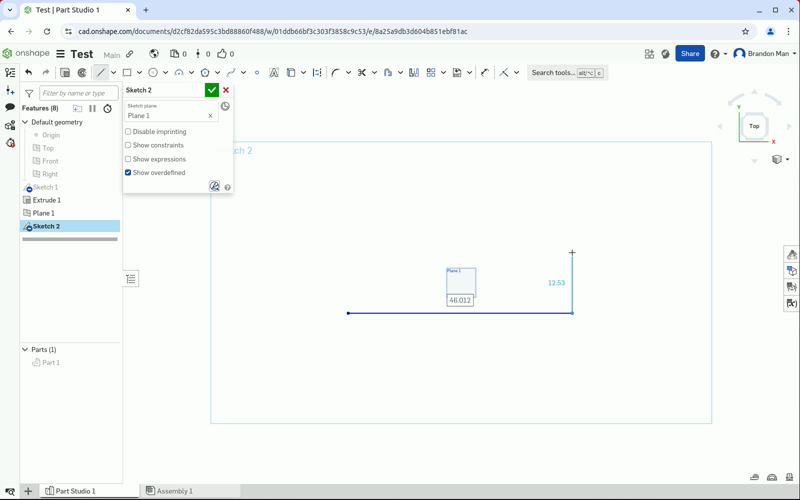
click(572, 252)
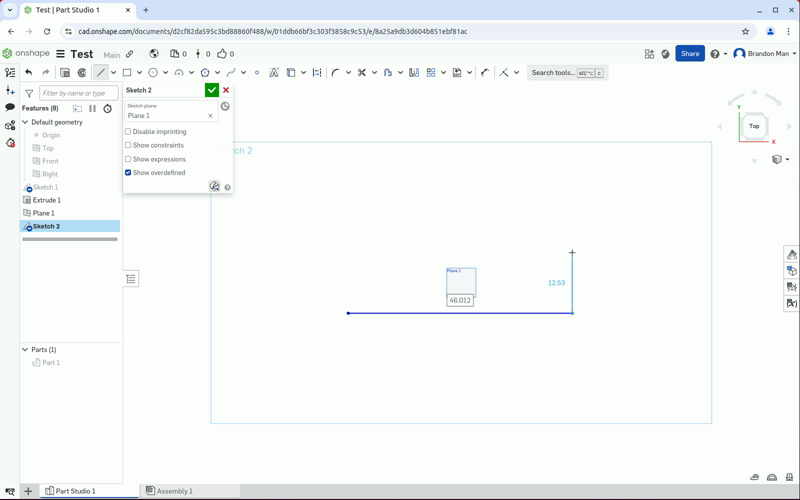
key_up(shift)
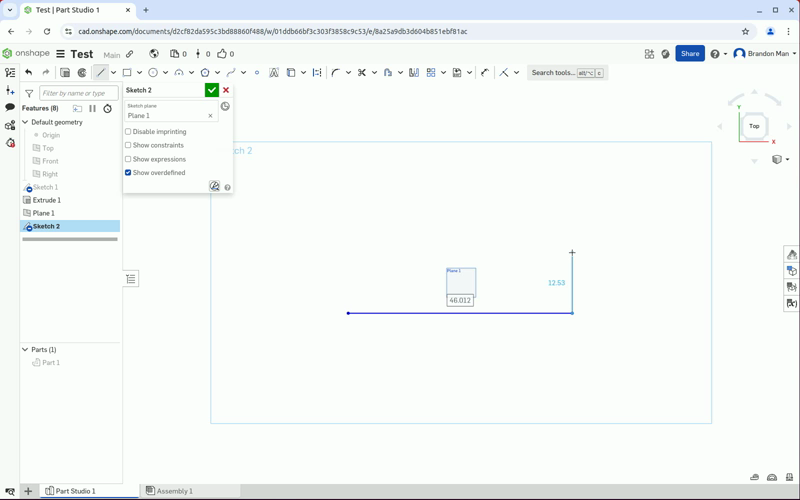
key_down(shift)
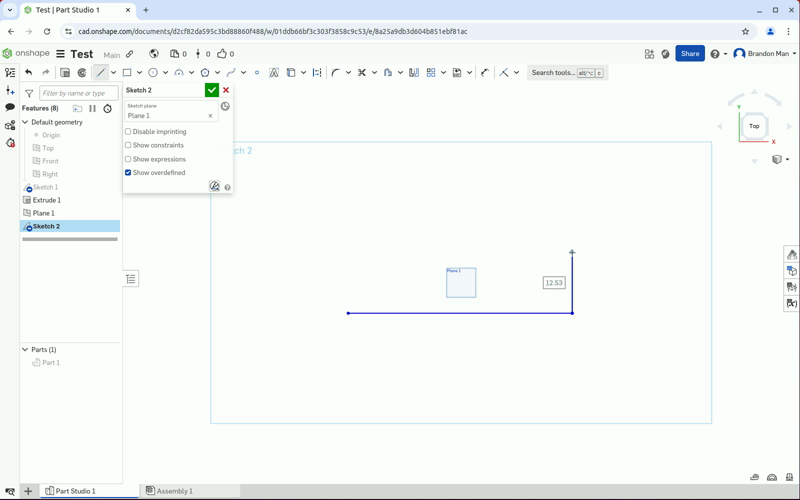
mouse_move(348, 252)
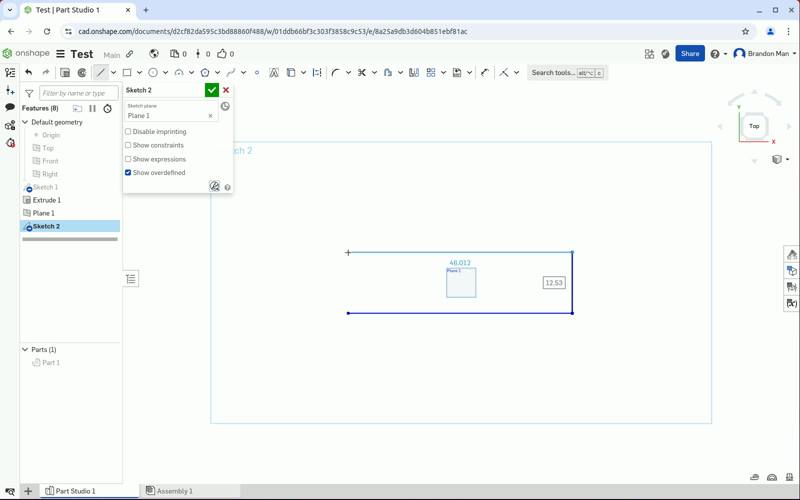
click(348, 252)
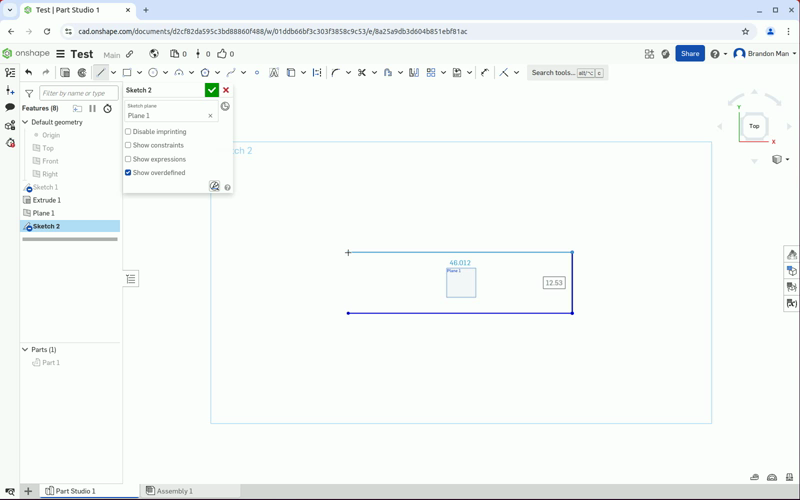
key_up(shift)
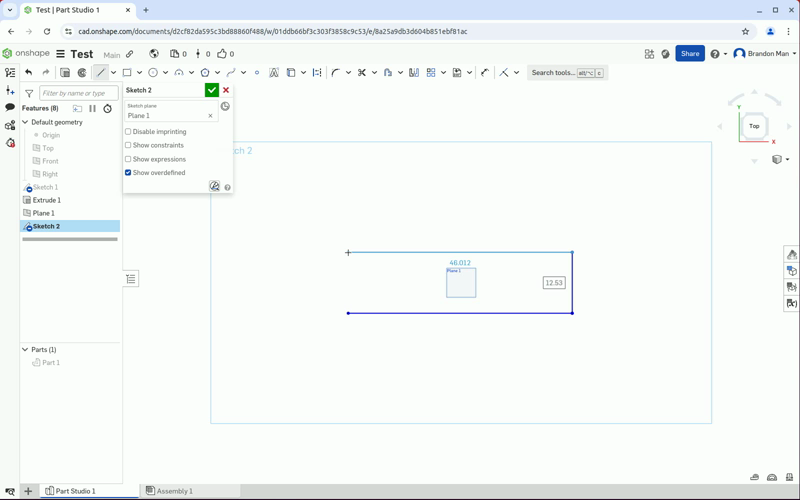
key_down(shift)
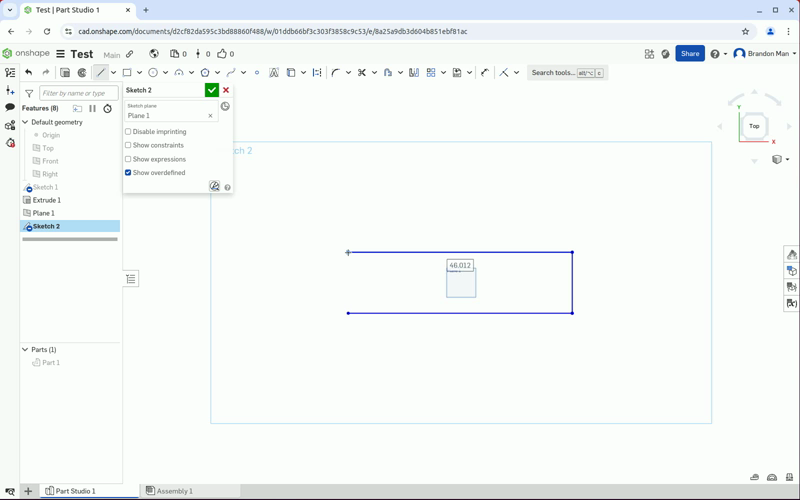
mouse_move(348, 313)
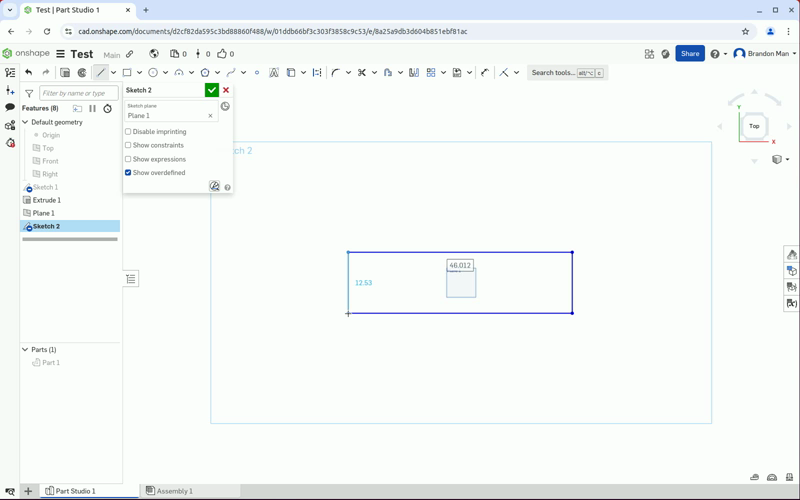
key_up(shift)
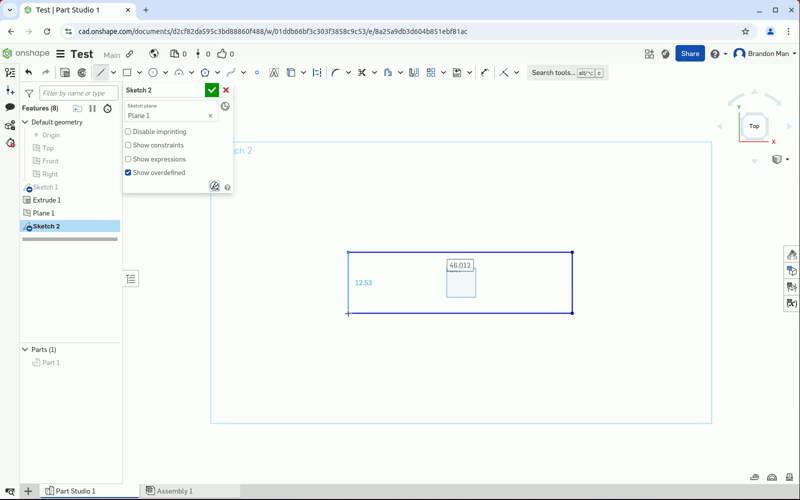
click(348, 313)
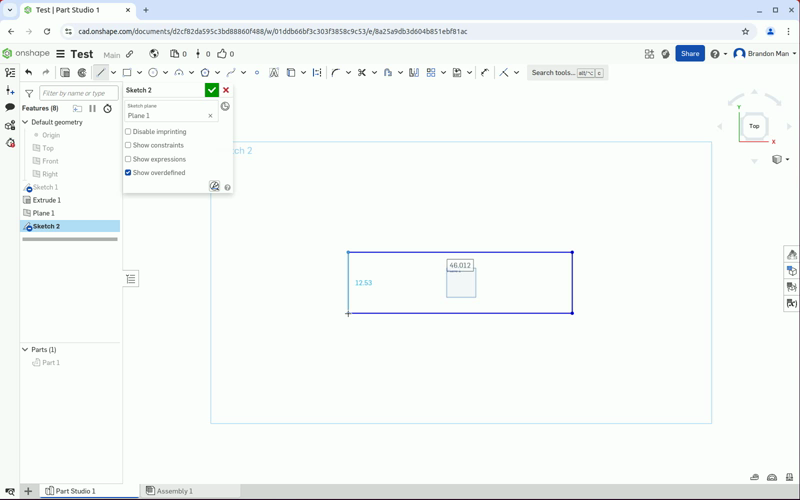
key(esc)
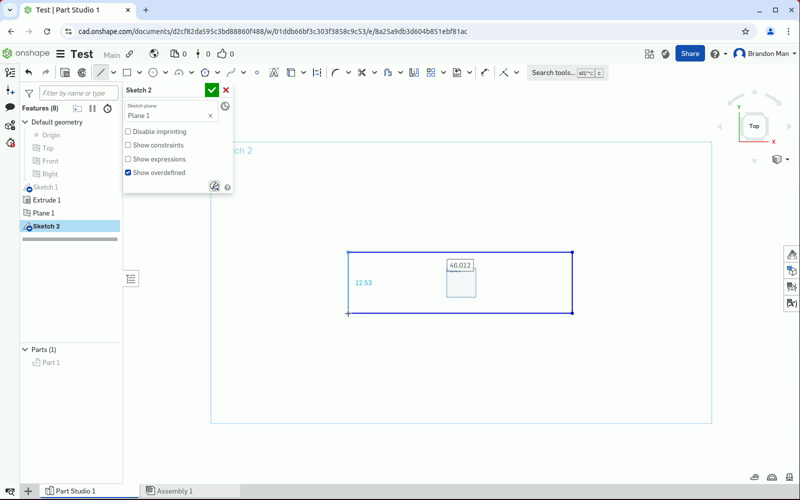
key(l)
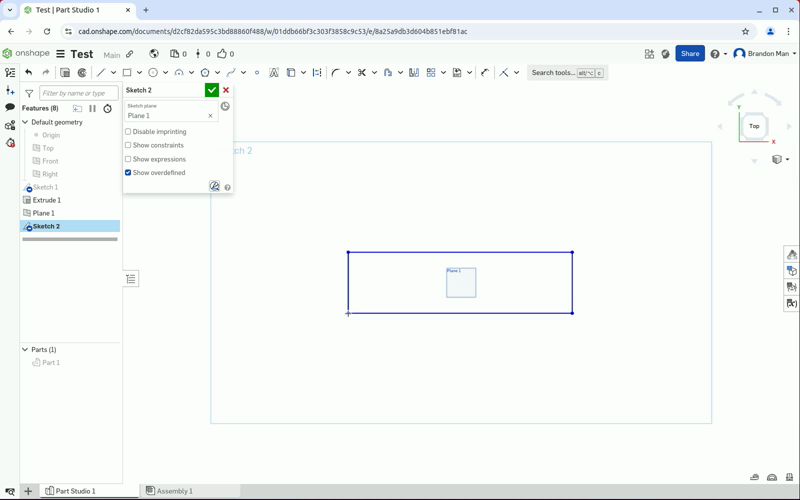
key_down(shift)
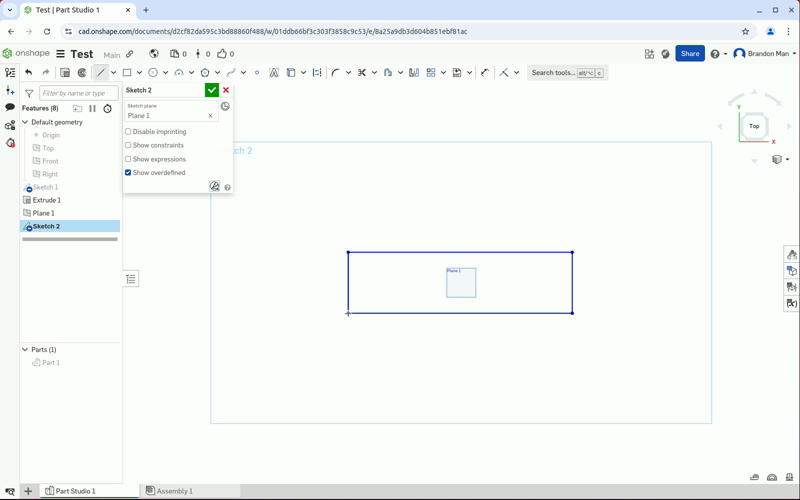
mouse_move(350, 311)
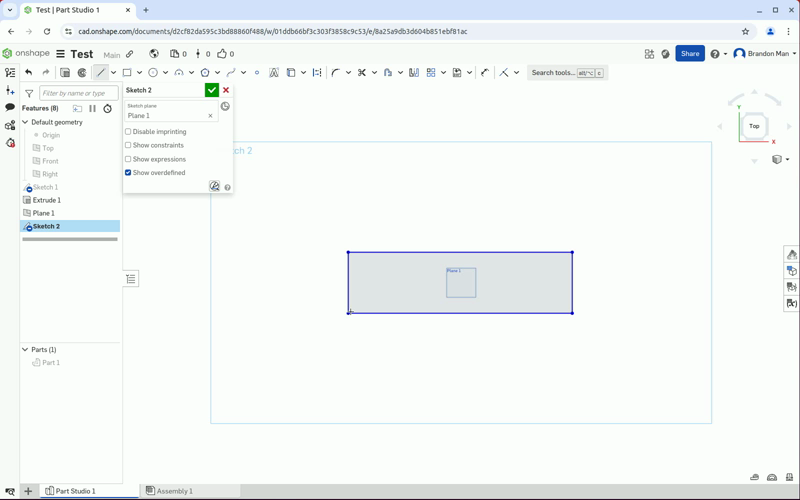
scroll(6)
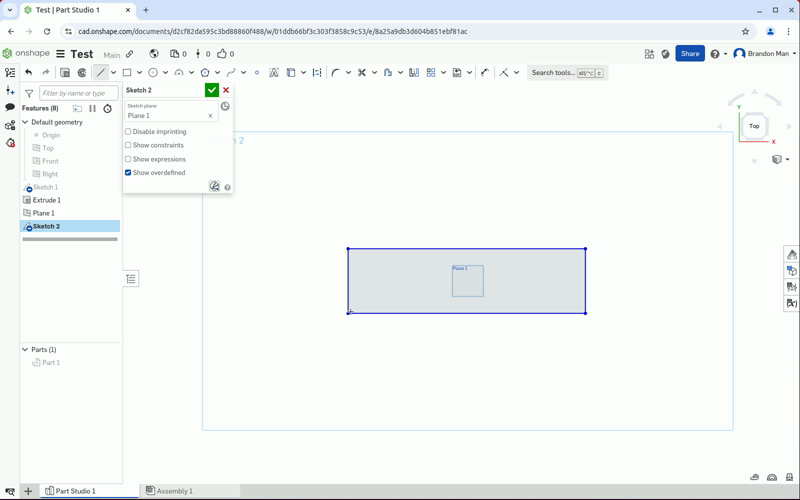
scroll(6)
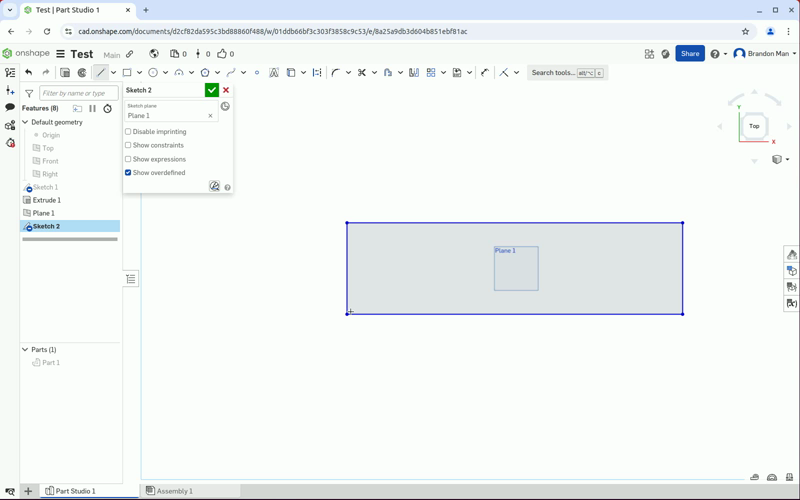
scroll(6)
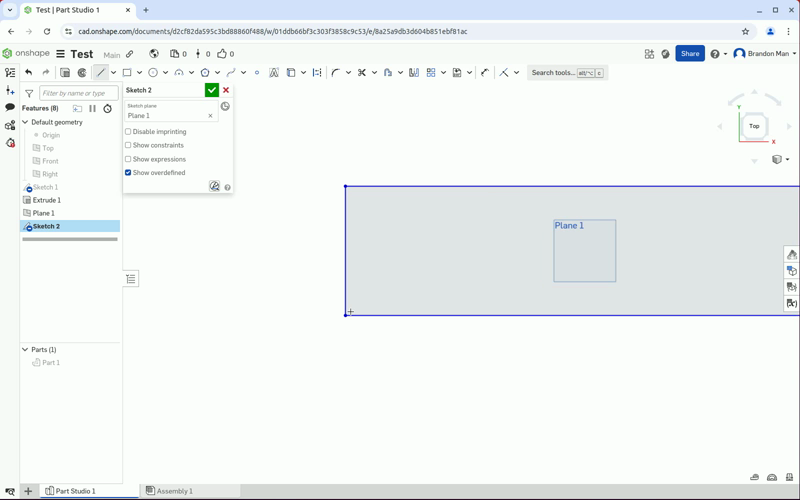
scroll(6)
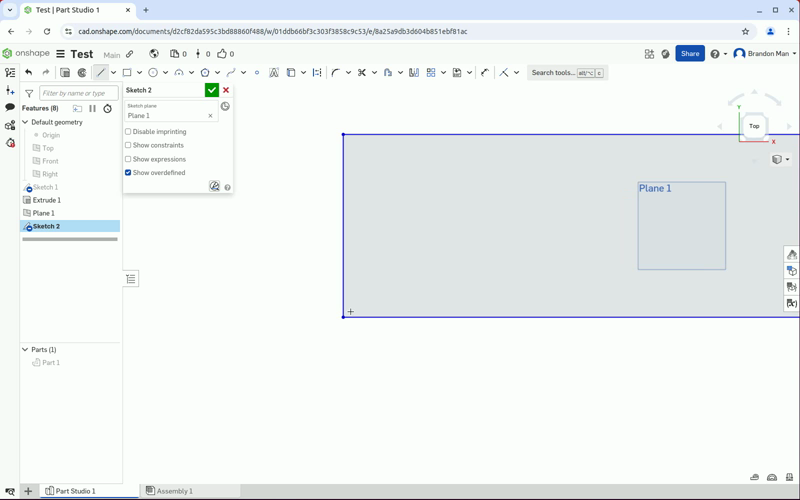
scroll(6)
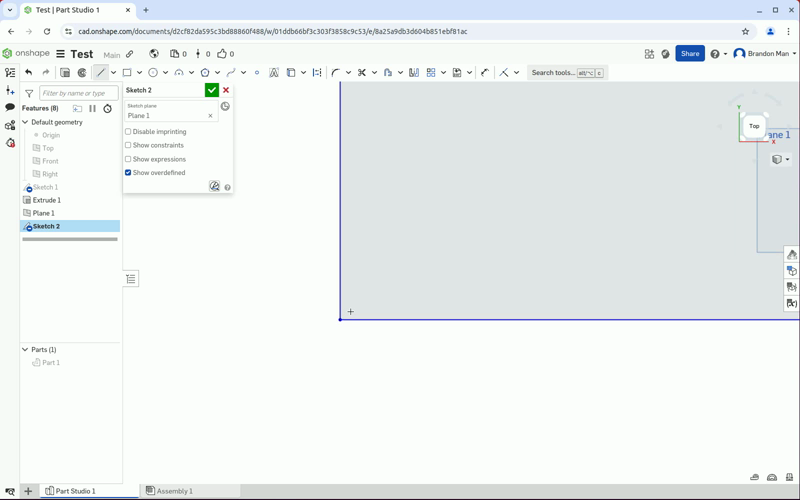
scroll(6)
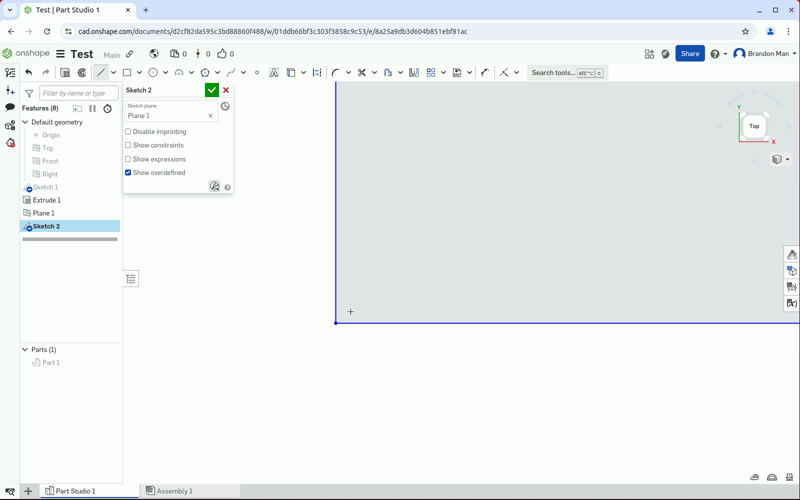
scroll(6)
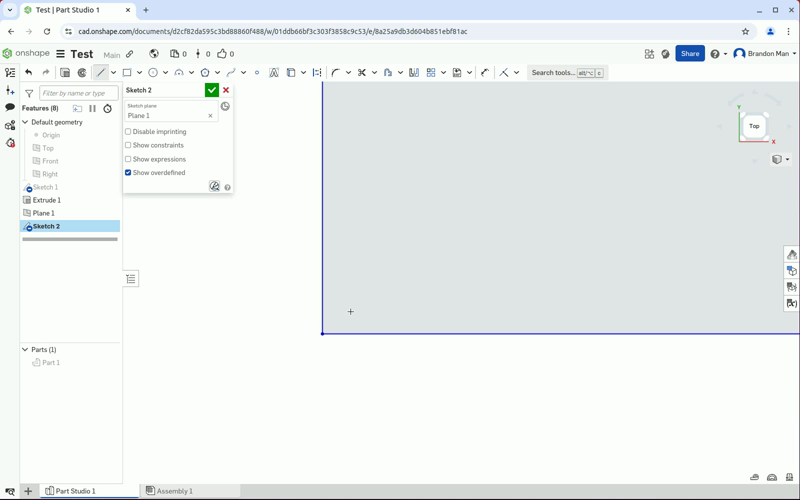
click(350, 311)
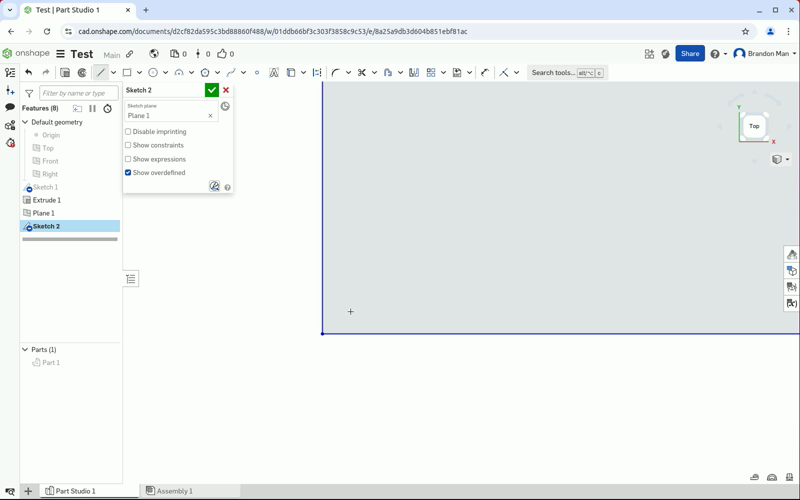
scroll(-6)
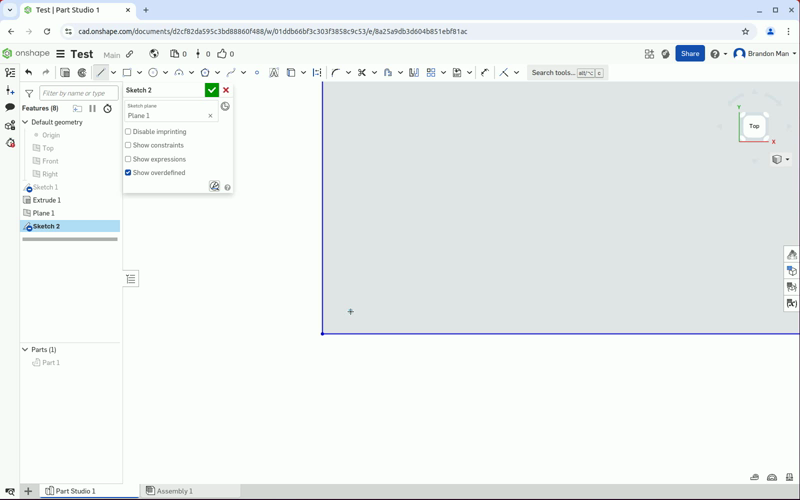
scroll(-6)
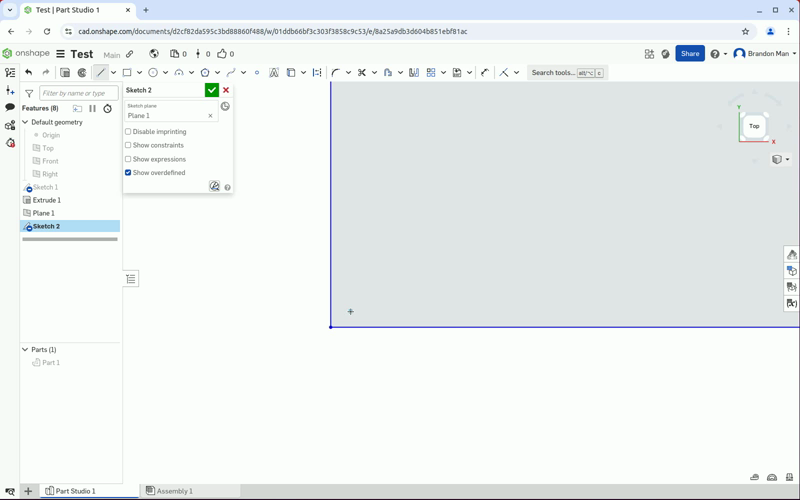
scroll(-6)
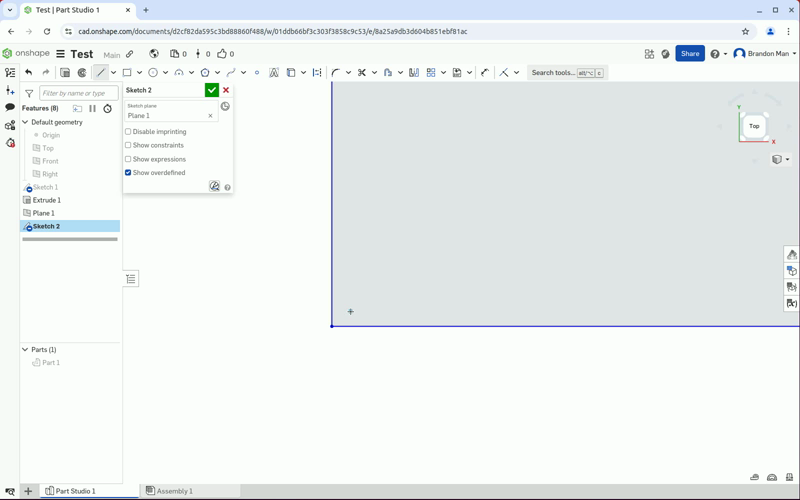
scroll(-6)
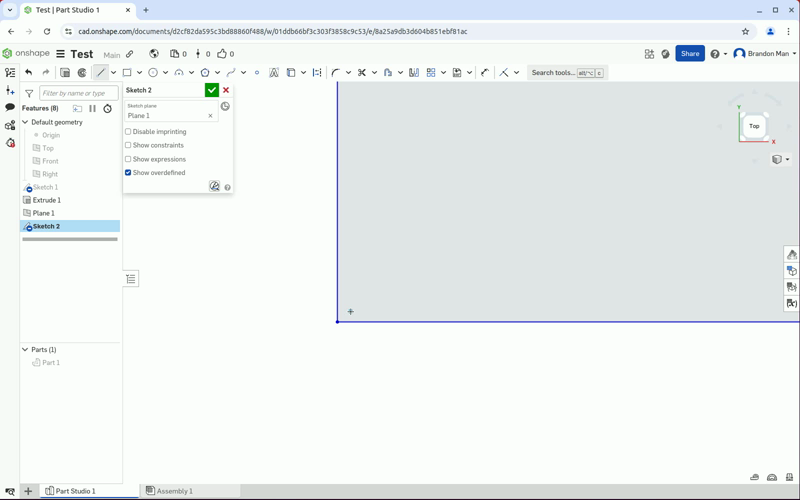
scroll(-6)
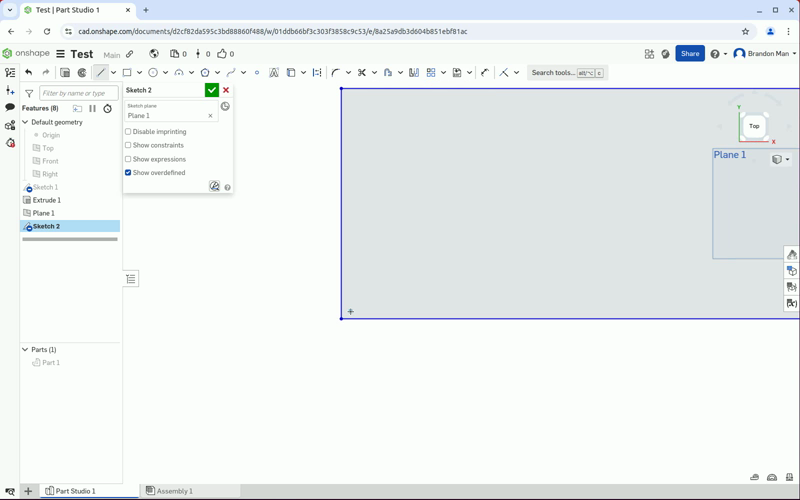
scroll(-6)
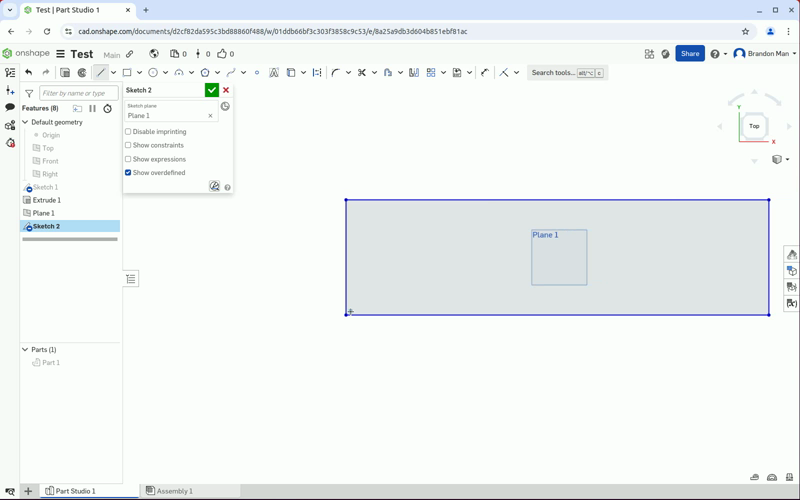
scroll(-6)
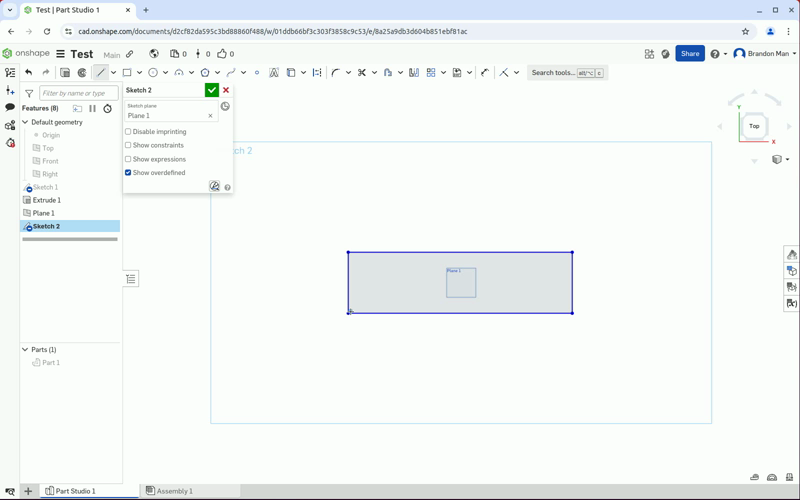
key_up(shift)
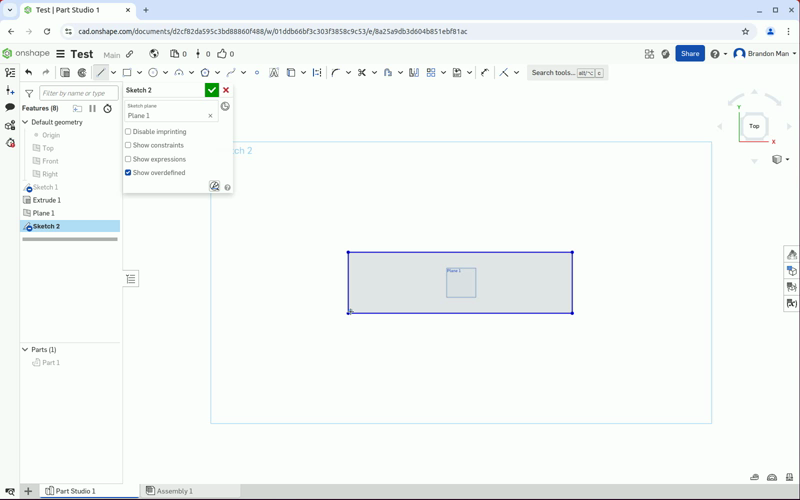
key_down(shift)
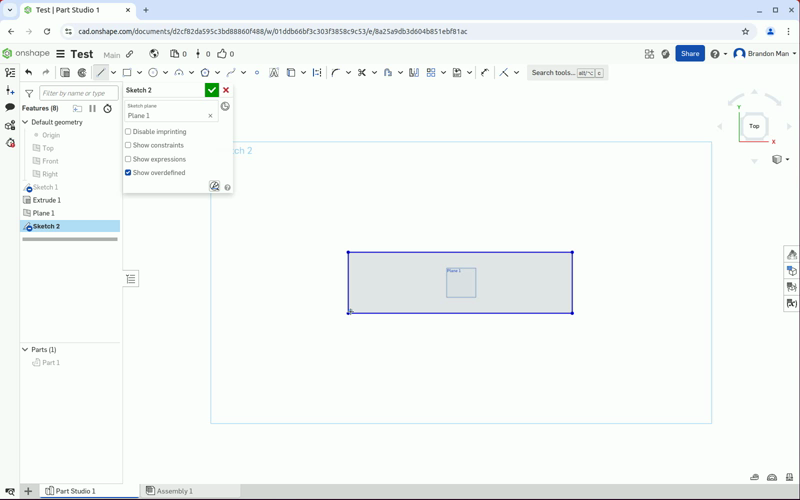
mouse_move(569, 311)
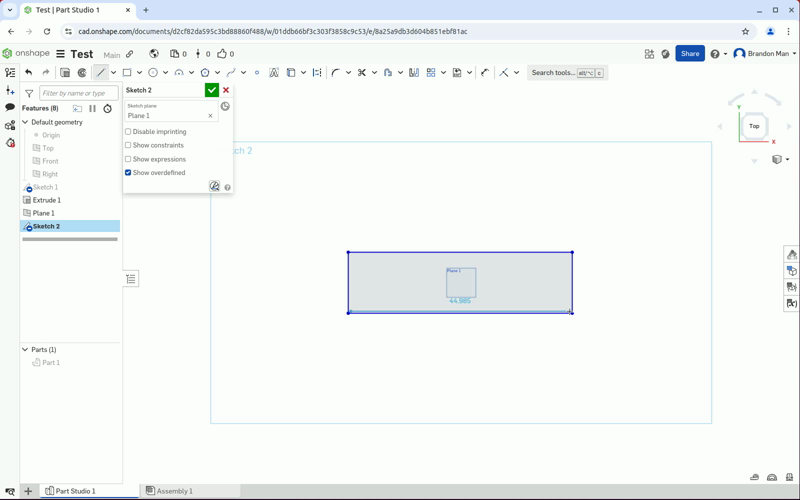
scroll(6)
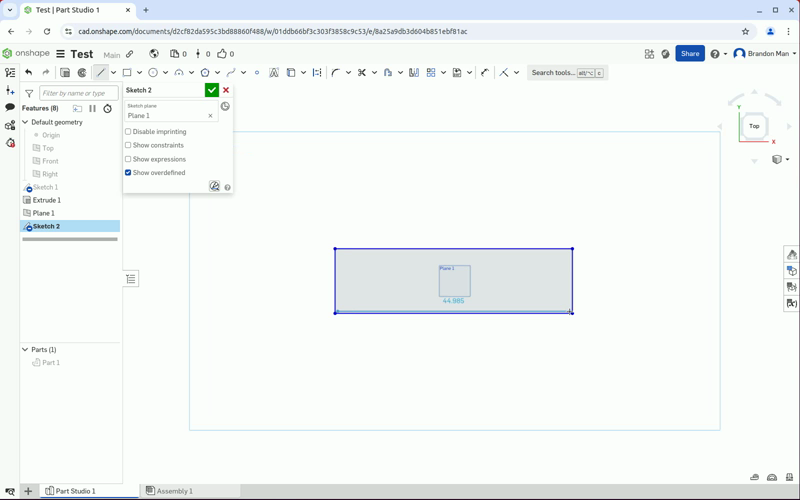
scroll(6)
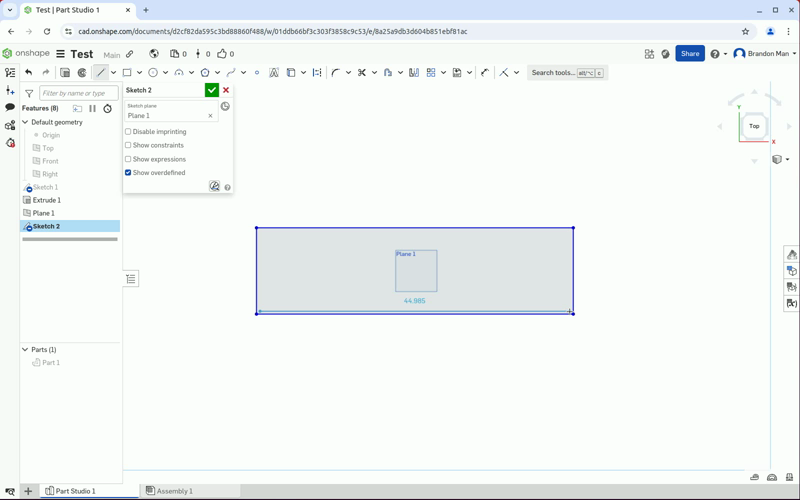
scroll(6)
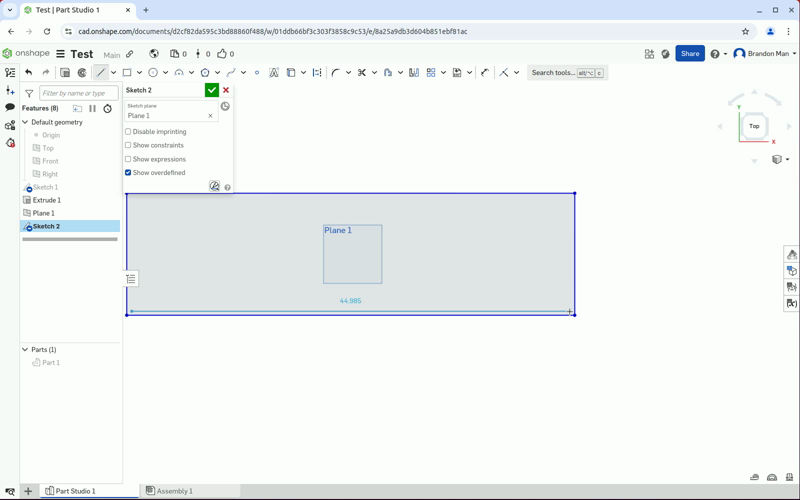
scroll(6)
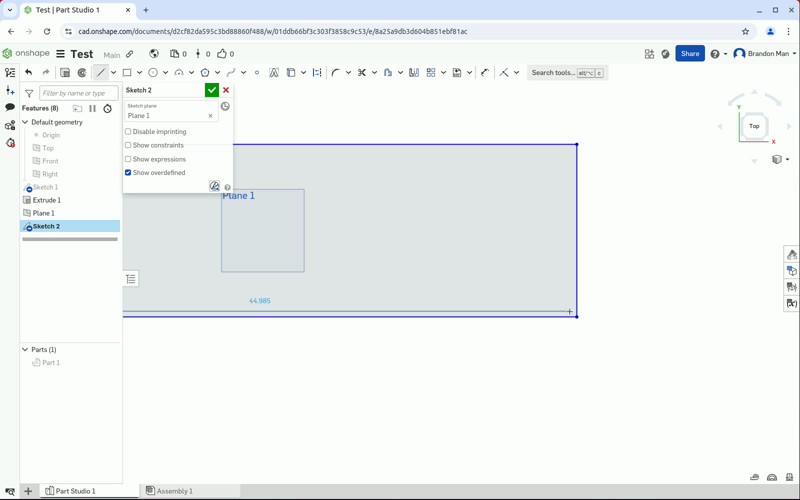
scroll(6)
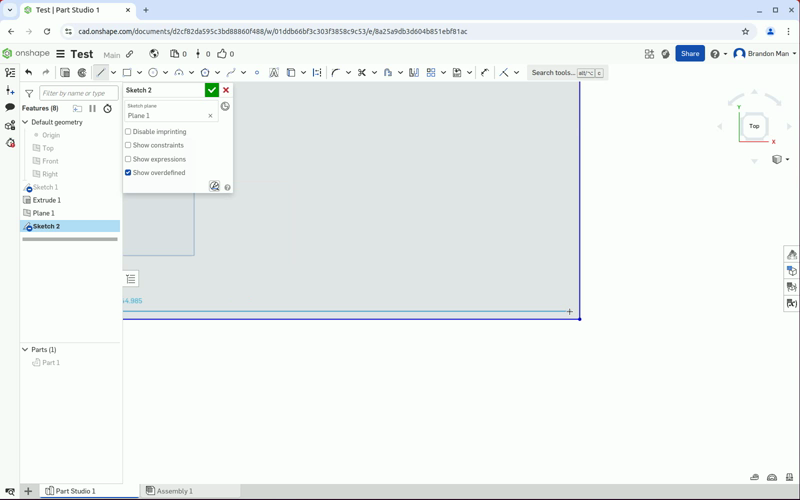
scroll(6)
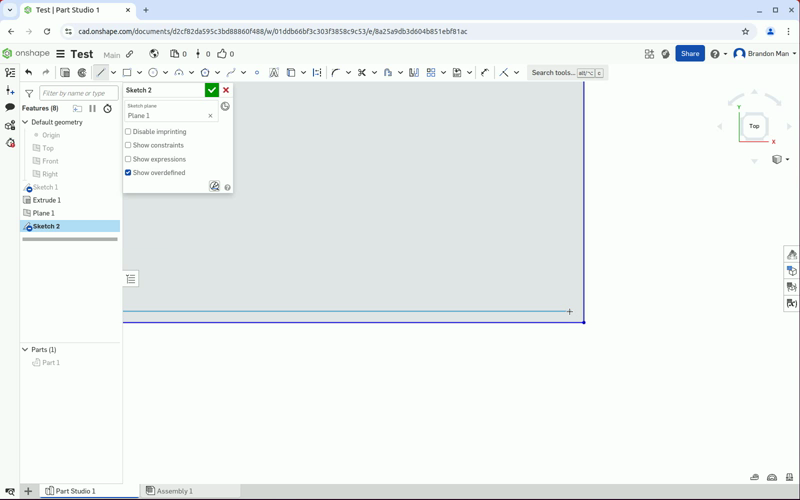
scroll(6)
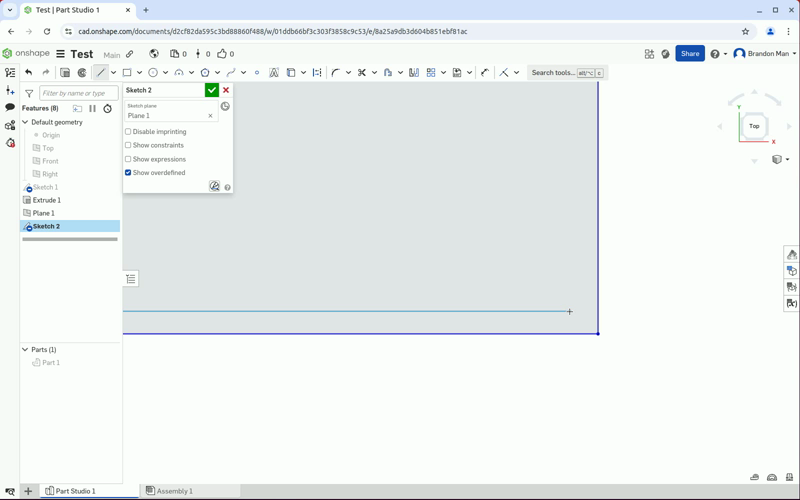
click(569, 311)
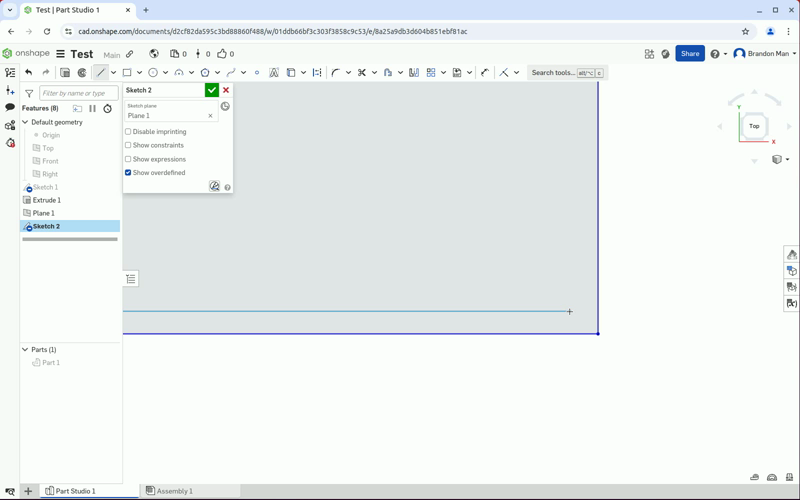
scroll(-6)
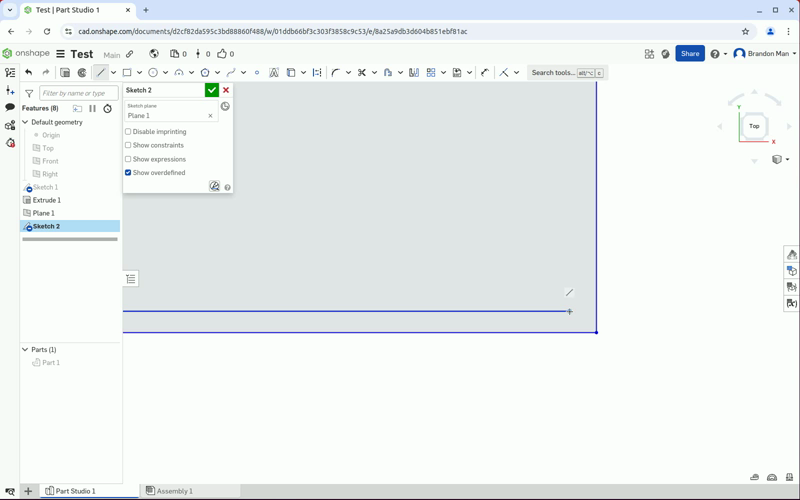
scroll(-6)
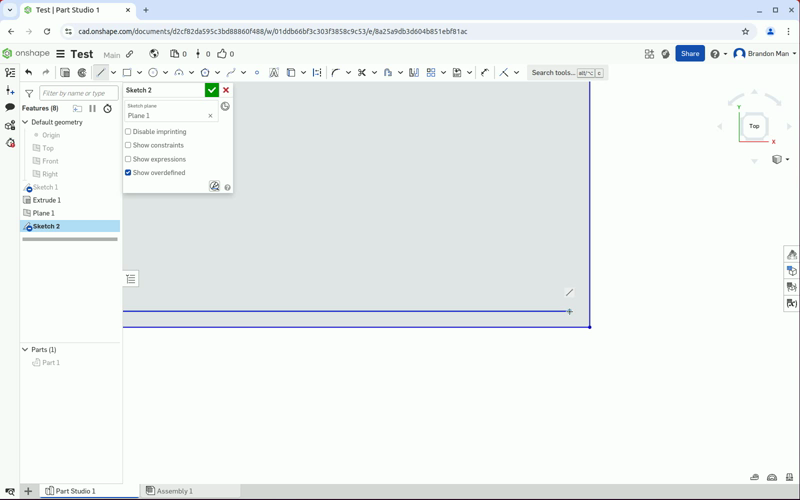
scroll(-6)
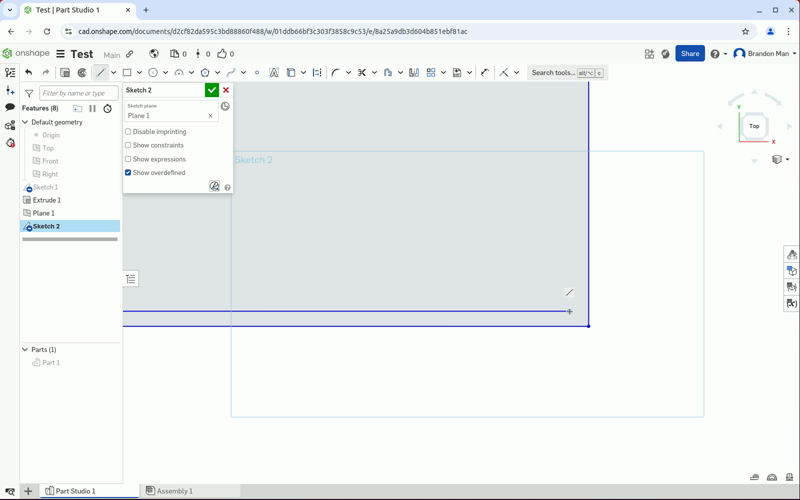
scroll(-6)
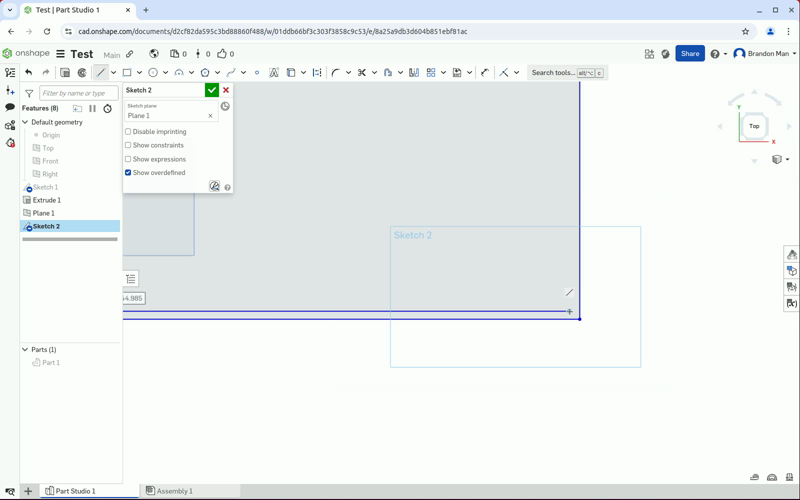
scroll(-6)
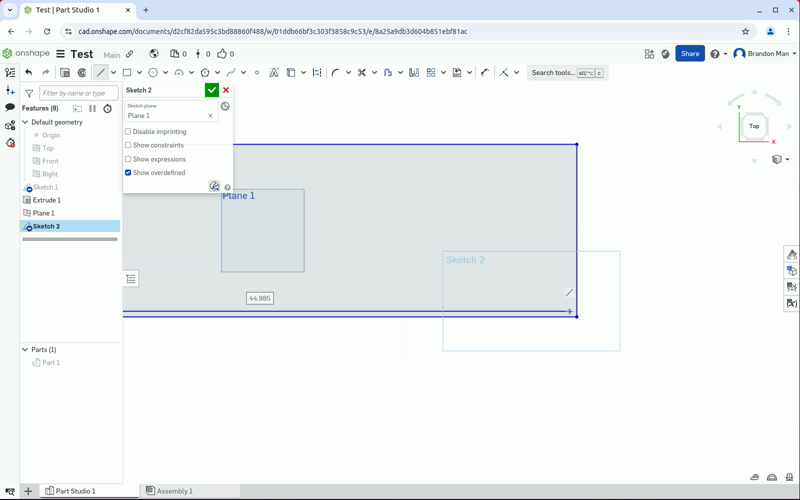
scroll(-6)
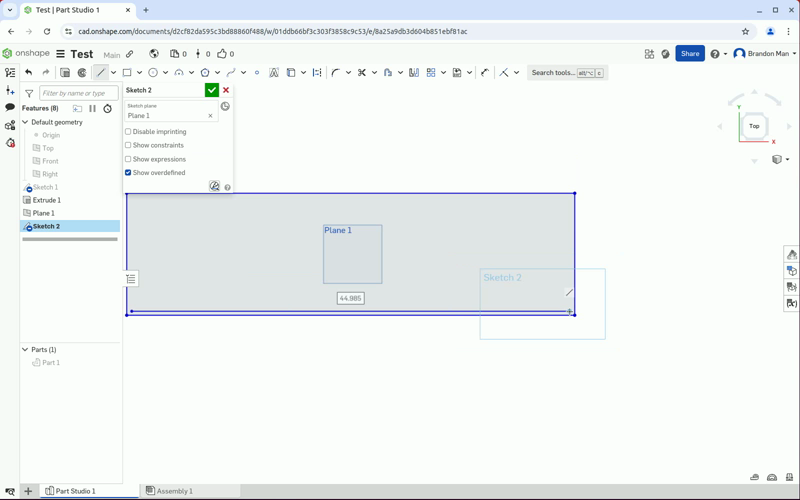
scroll(-6)
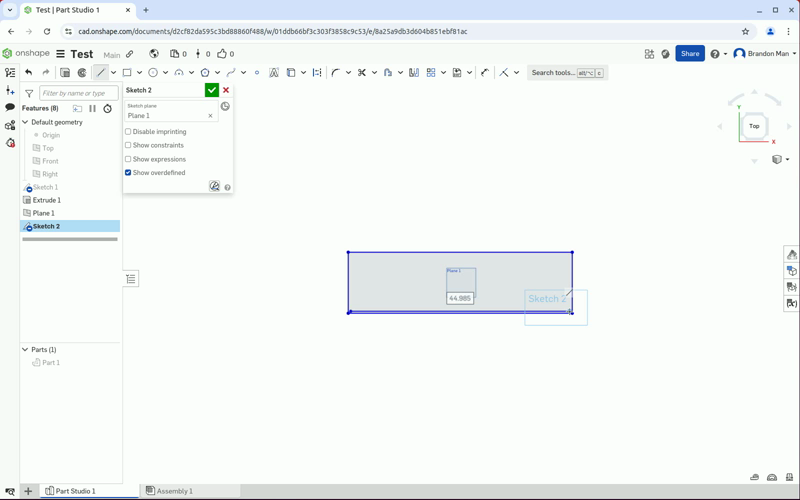
key_up(shift)
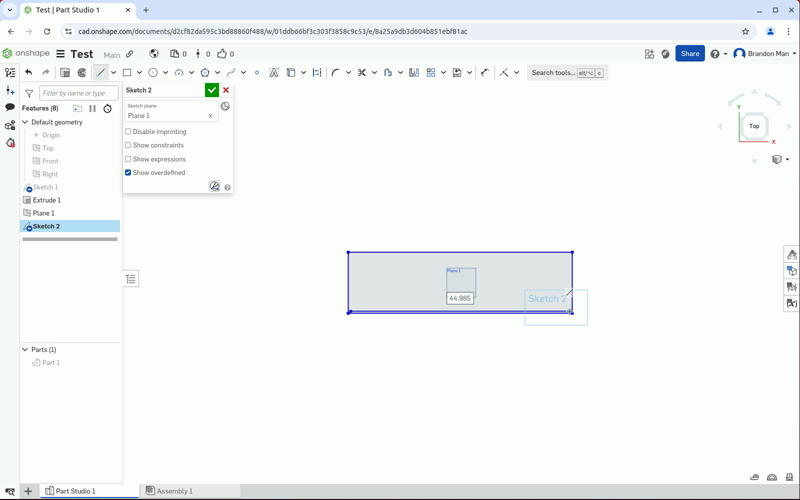
key_down(shift)
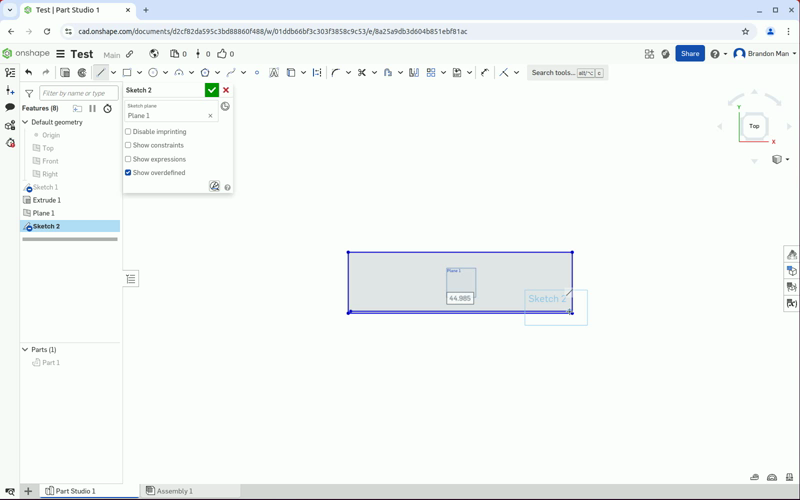
mouse_move(589, 311)
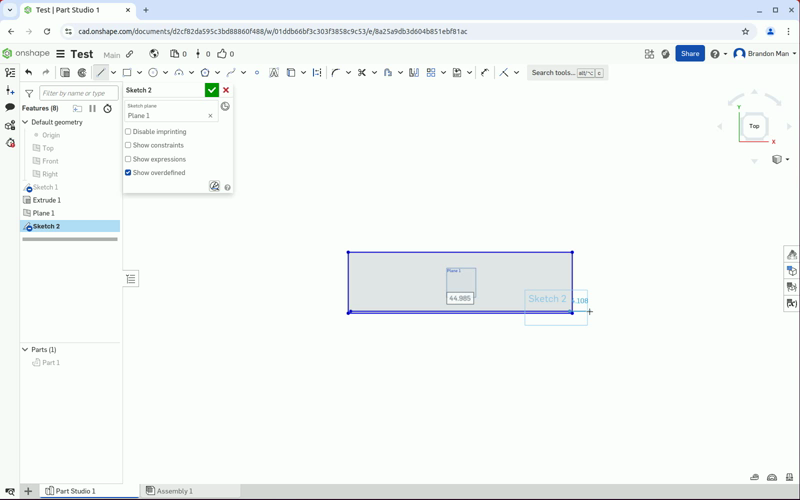
mouse_move(569, 294)
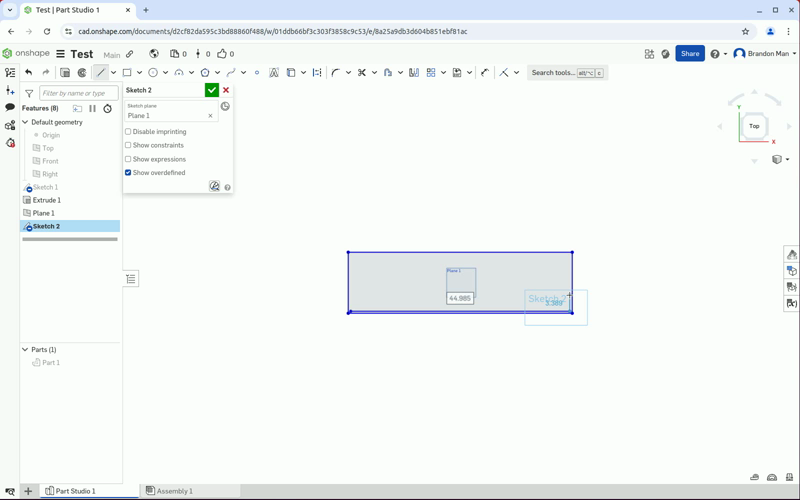
click(569, 294)
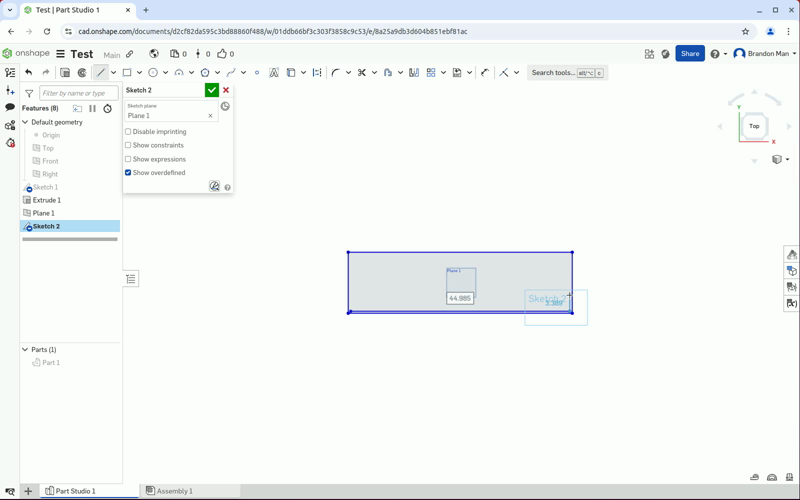
key_up(shift)
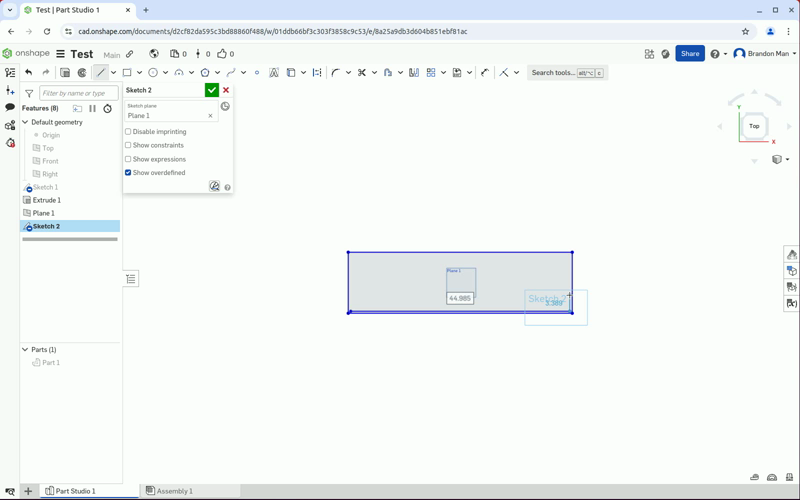
key_down(shift)
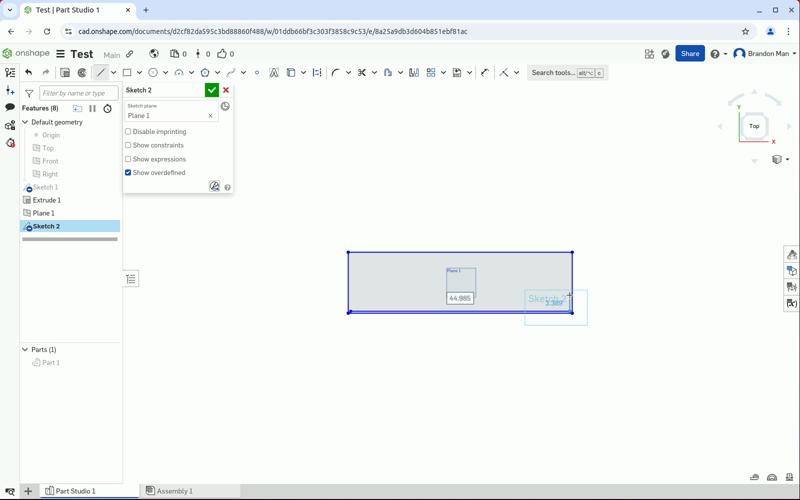
mouse_move(350, 273)
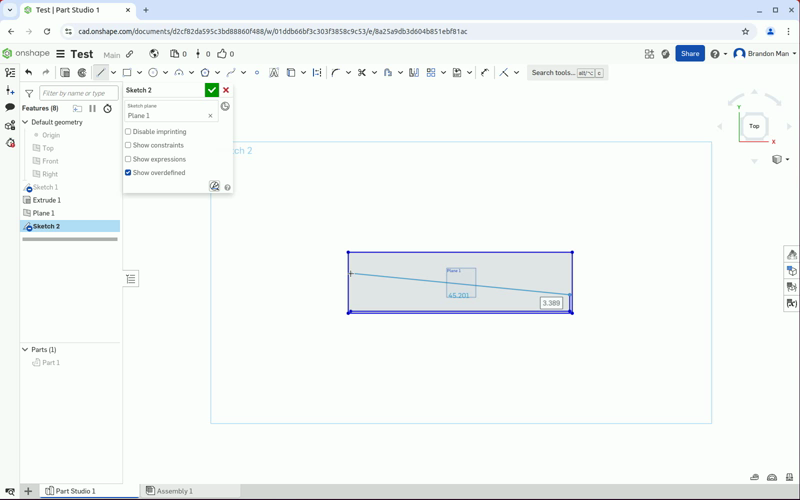
click(350, 273)
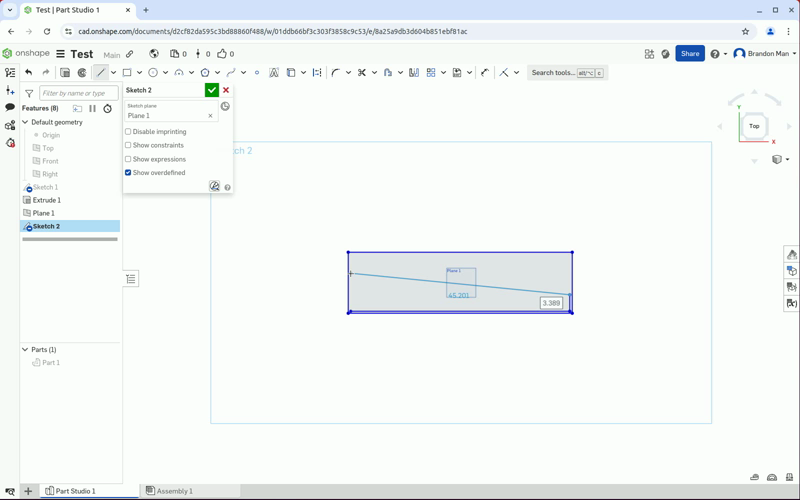
key_up(shift)
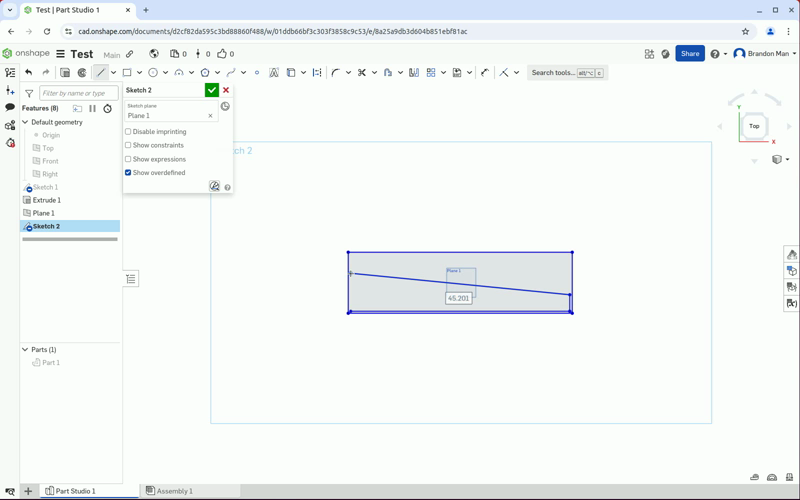
mouse_move(380, 273)
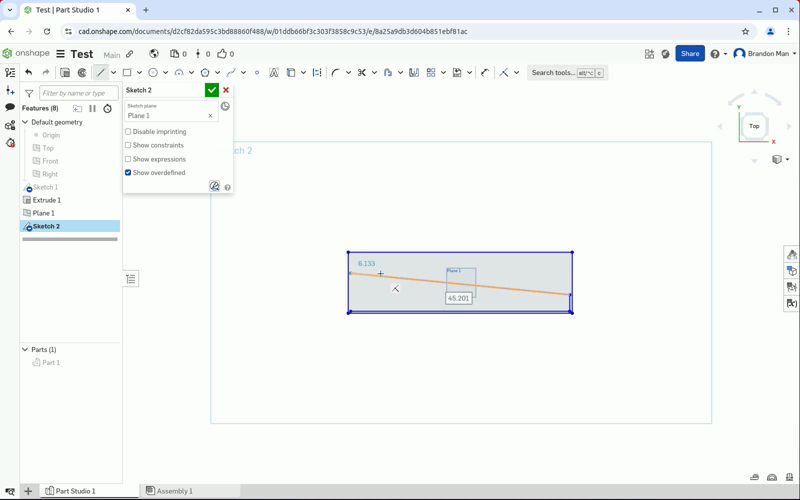
key_down(shift)
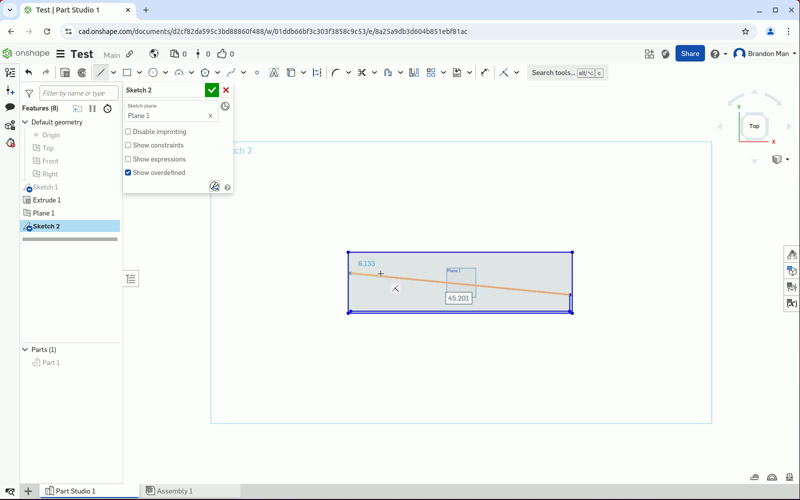
mouse_move(350, 311)
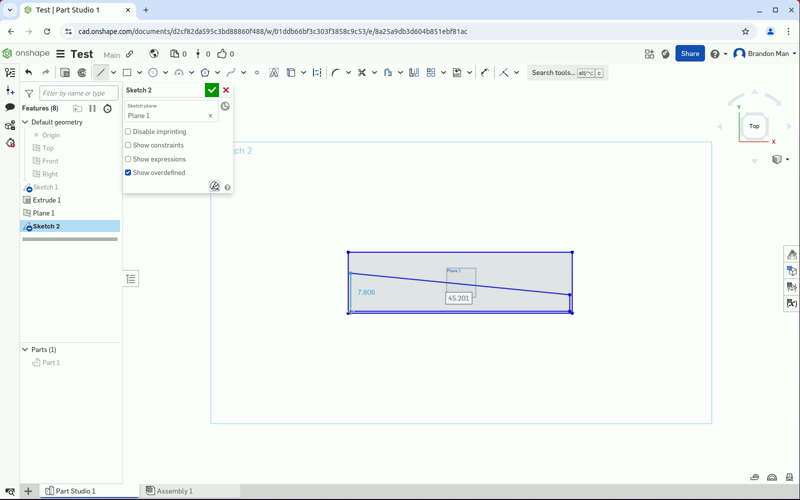
scroll(6)
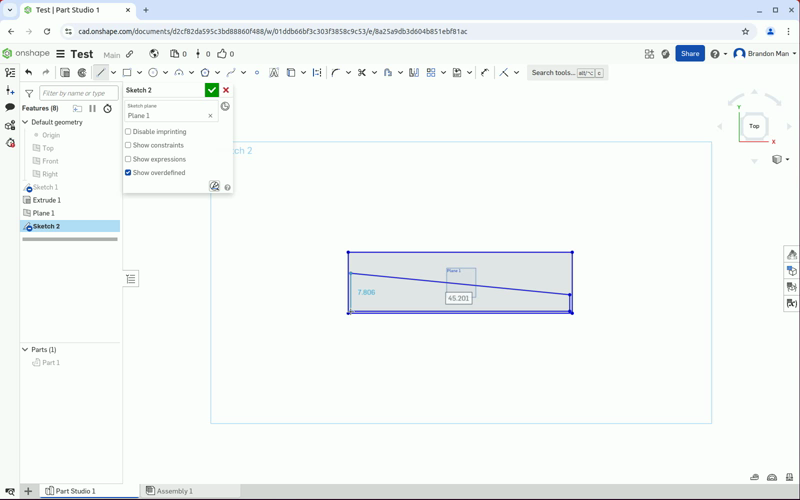
scroll(6)
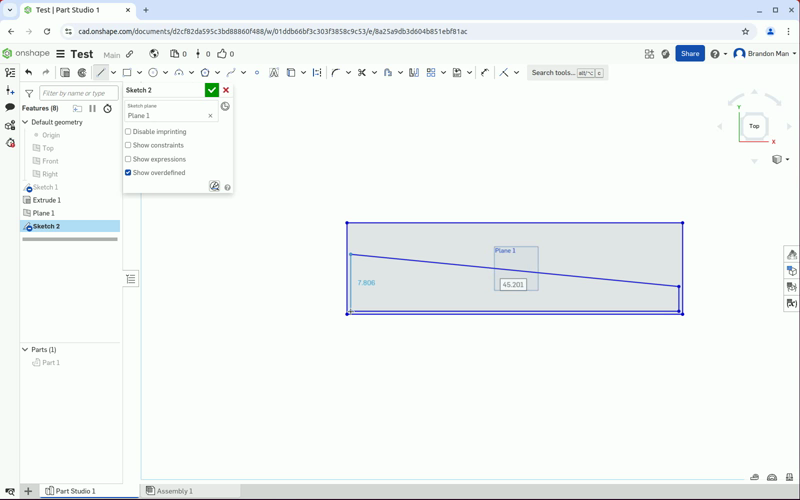
scroll(6)
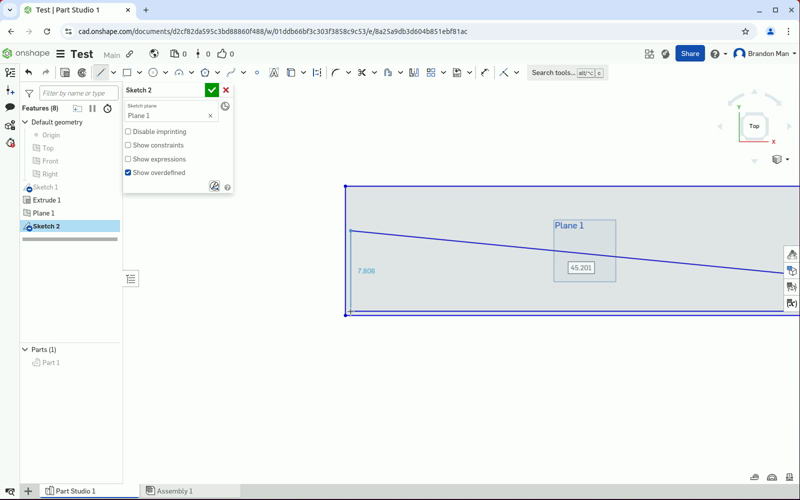
scroll(6)
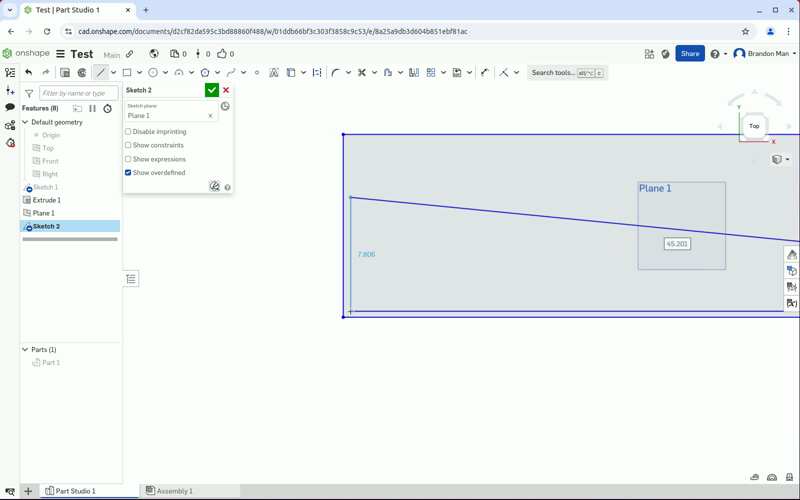
scroll(6)
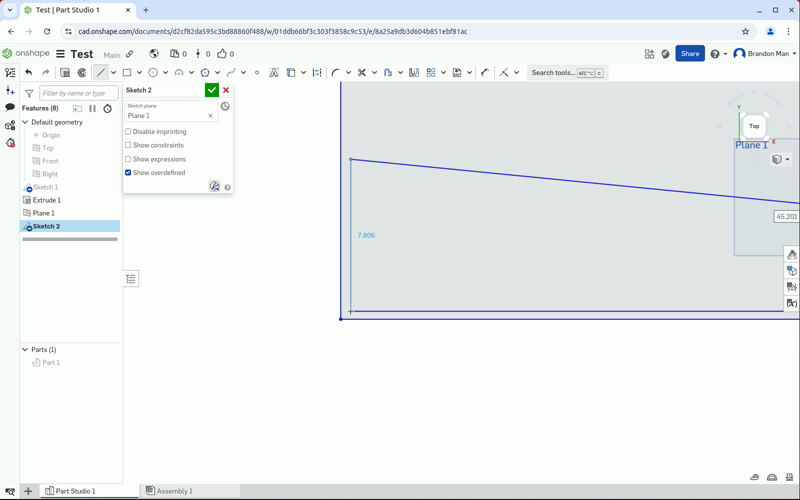
scroll(6)
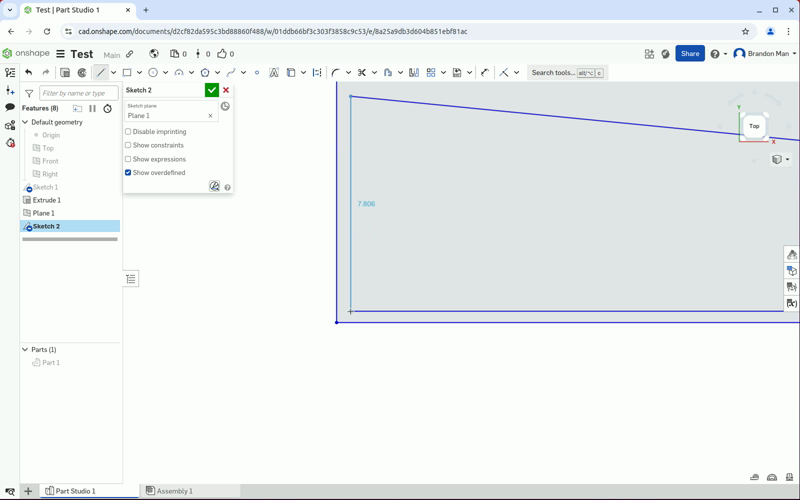
scroll(6)
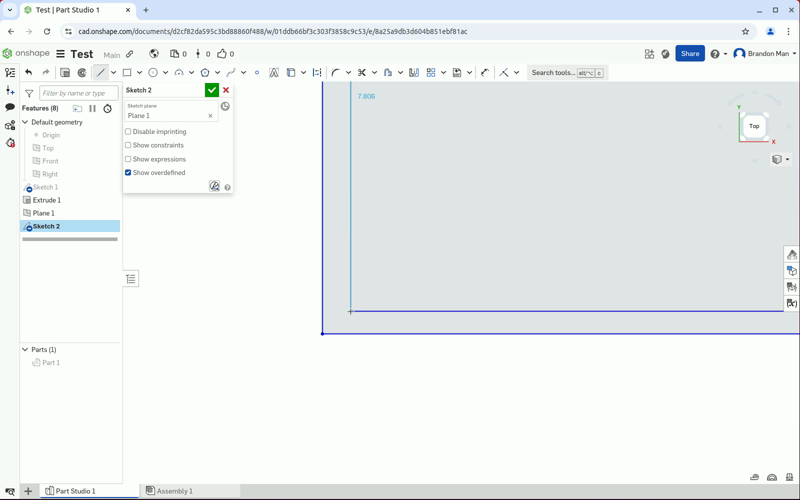
key_up(shift)
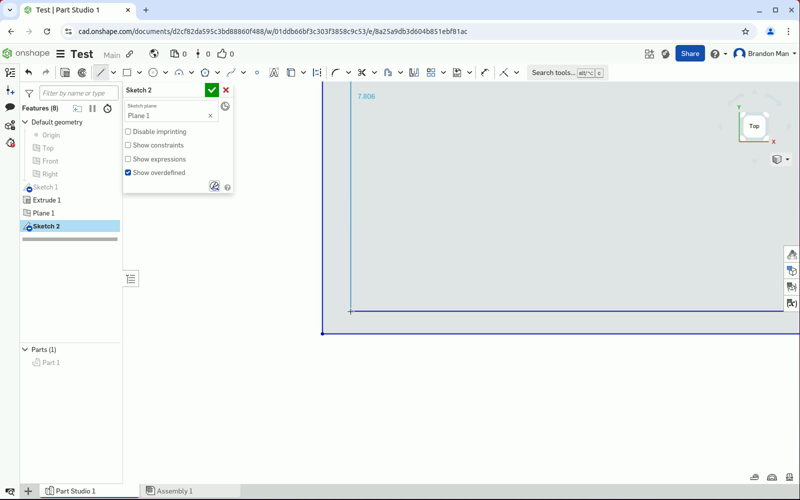
click(350, 311)
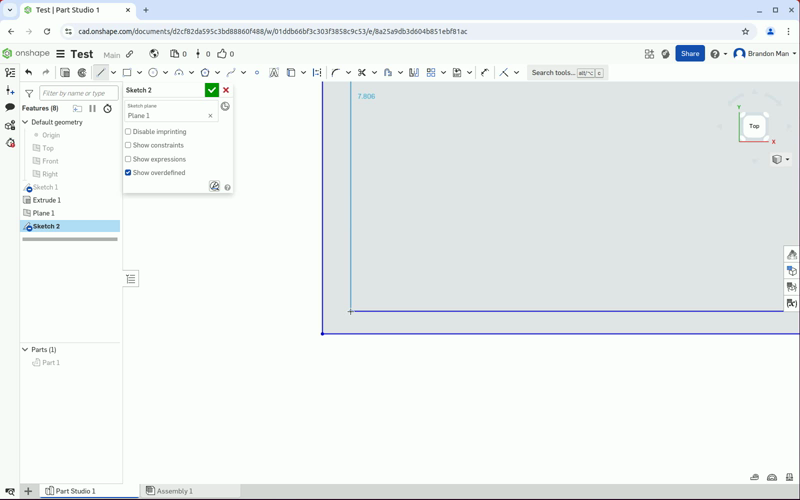
scroll(-6)
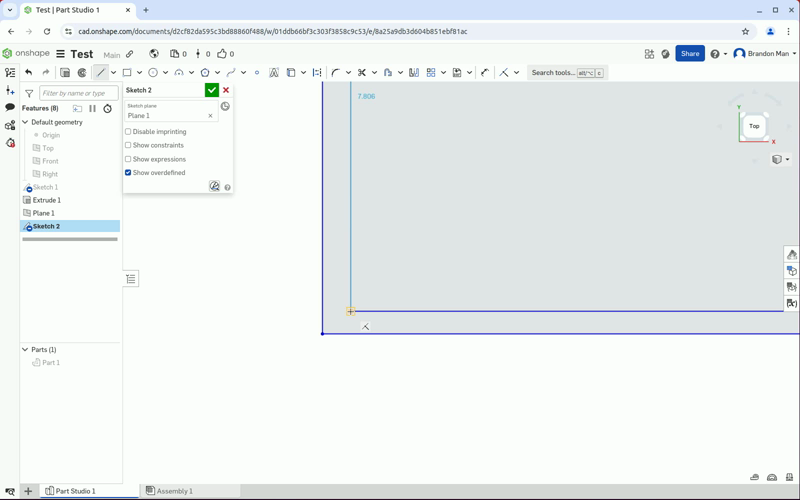
scroll(-6)
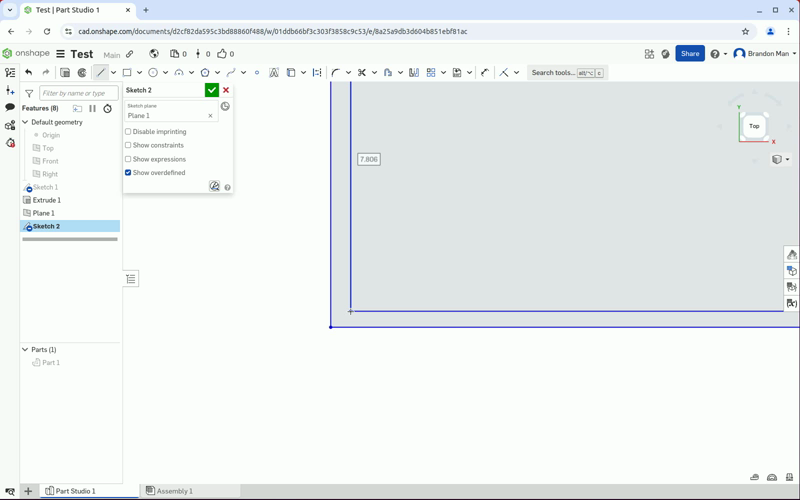
scroll(-6)
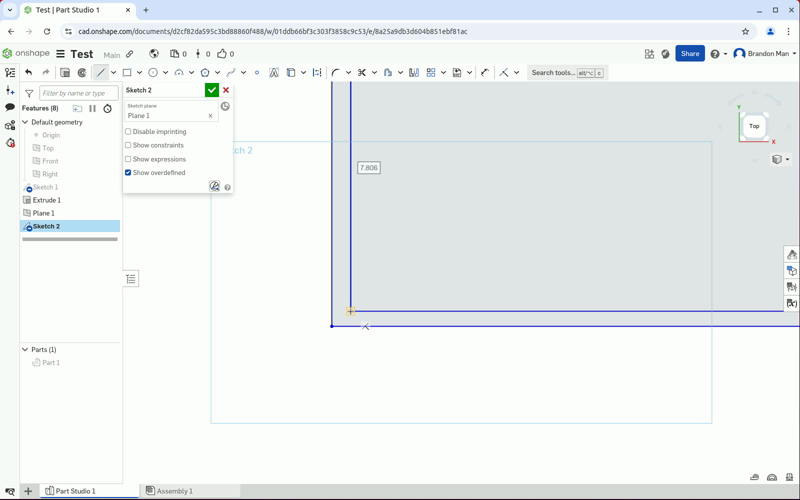
scroll(-6)
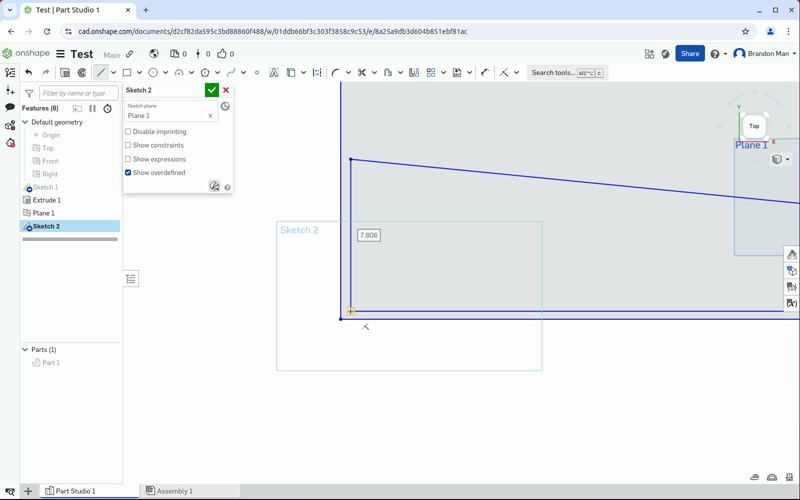
scroll(-6)
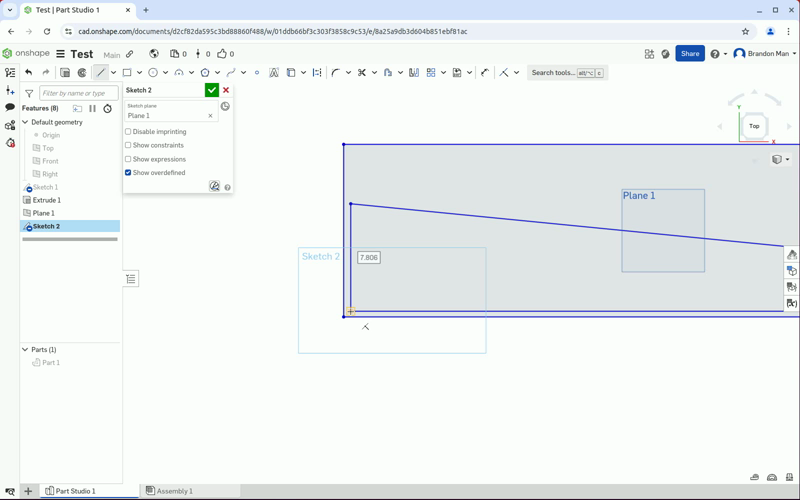
scroll(-6)
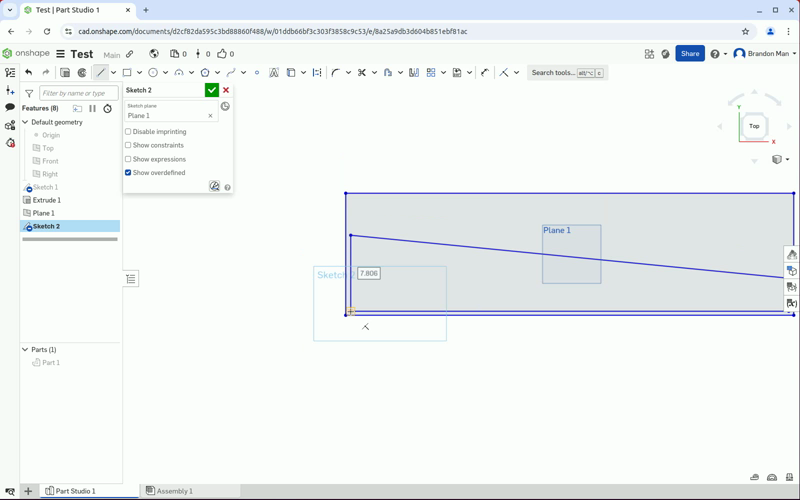
scroll(-6)
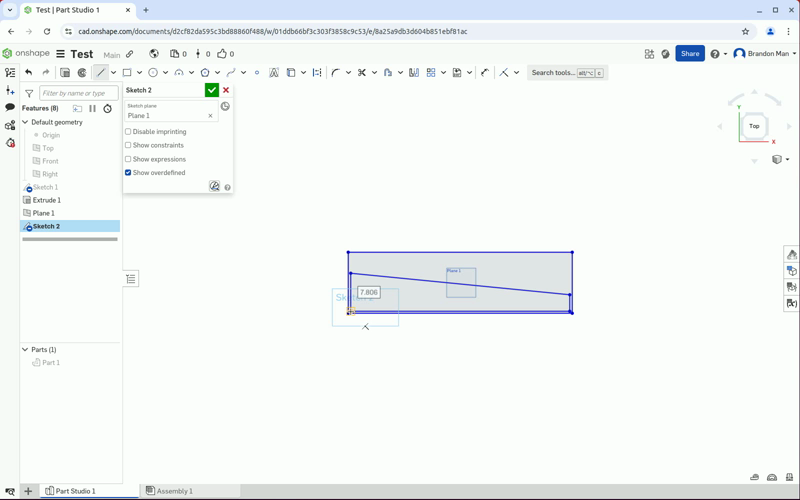
key(esc)
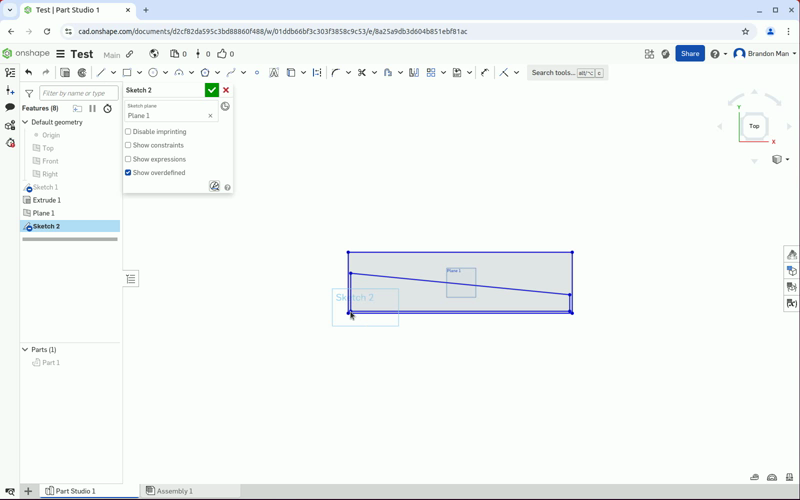
key(l)
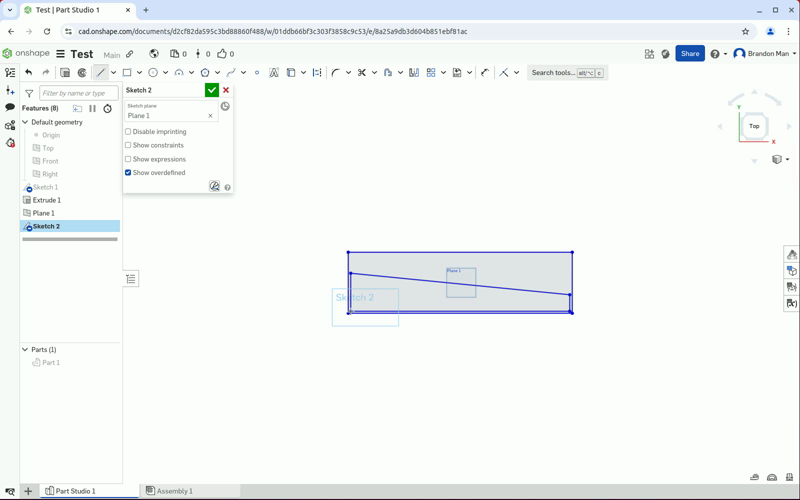
key_down(shift)
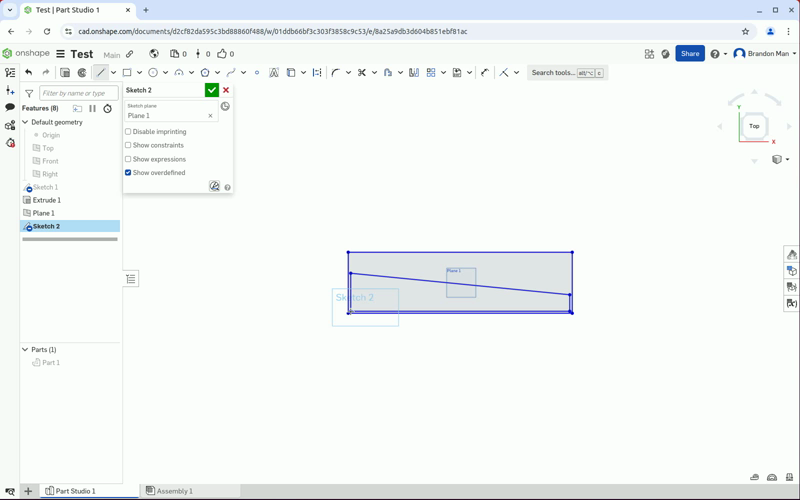
mouse_move(350, 270)
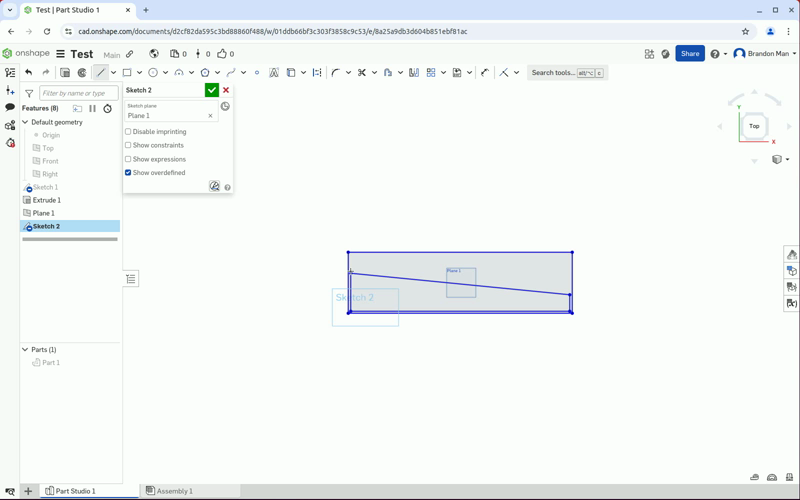
scroll(6)
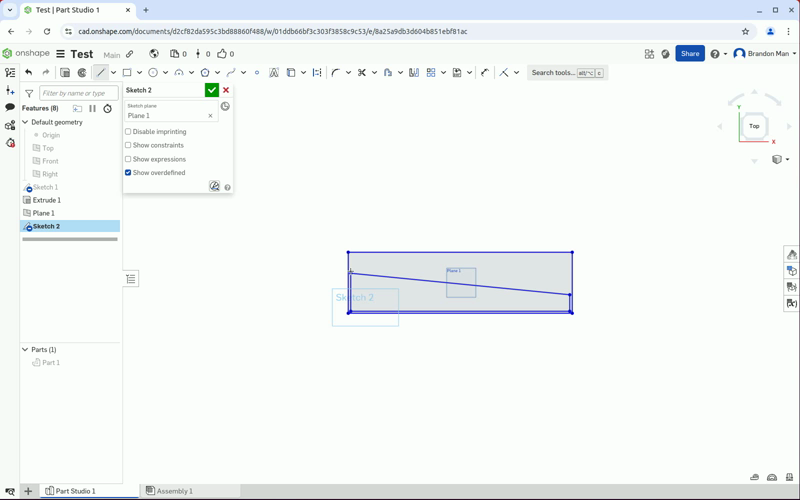
scroll(6)
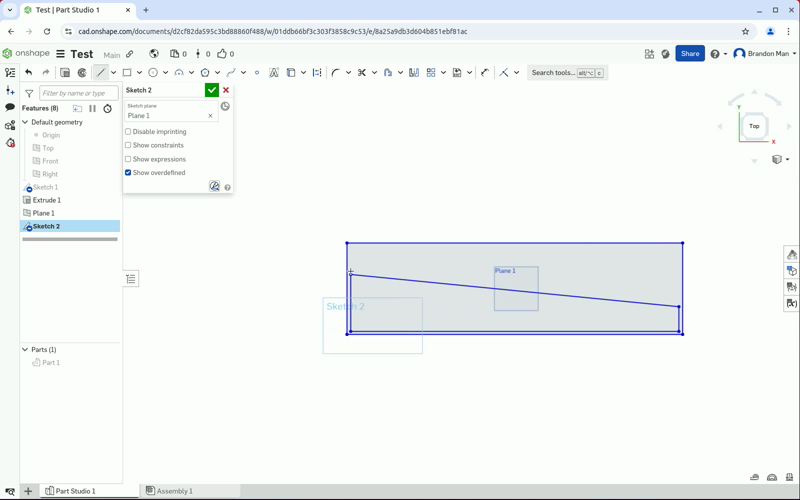
scroll(6)
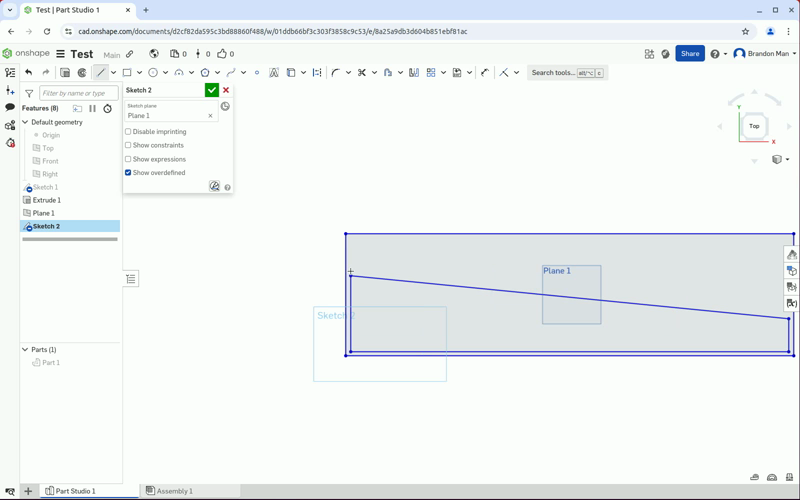
scroll(6)
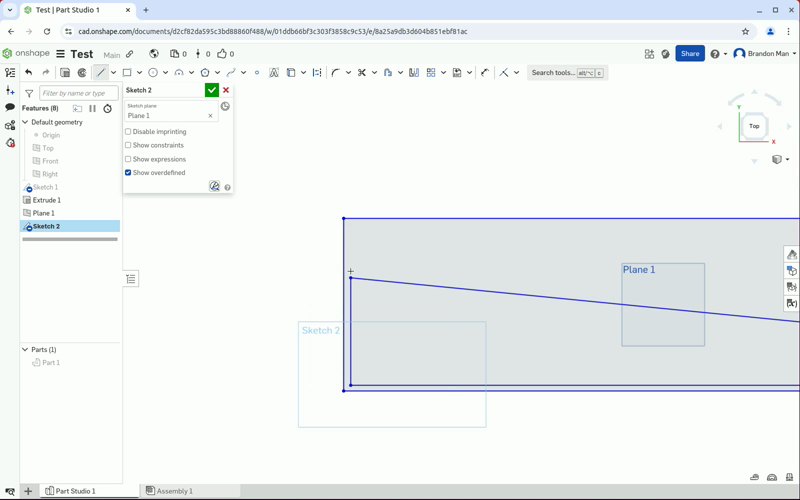
scroll(6)
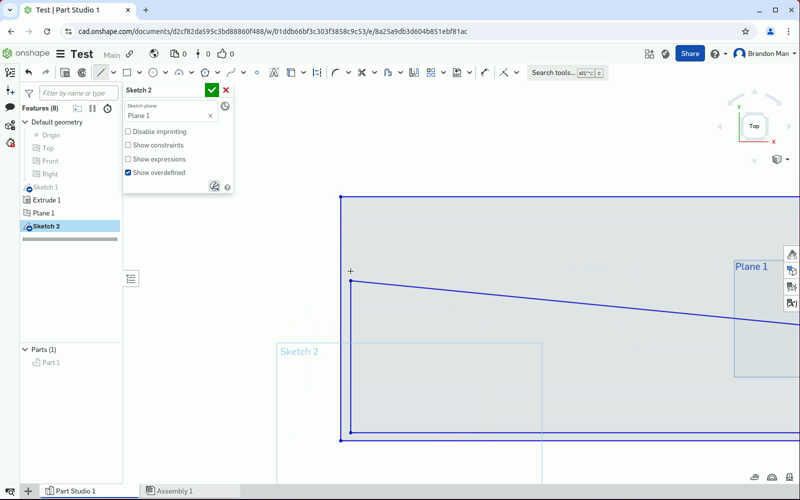
scroll(6)
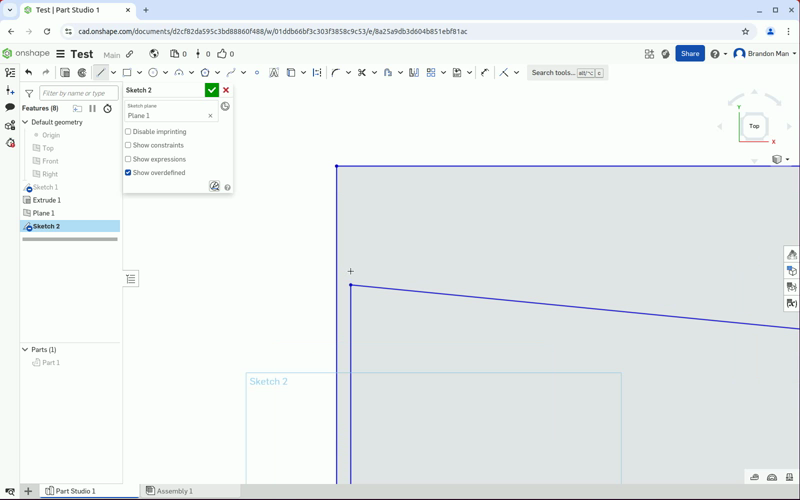
scroll(6)
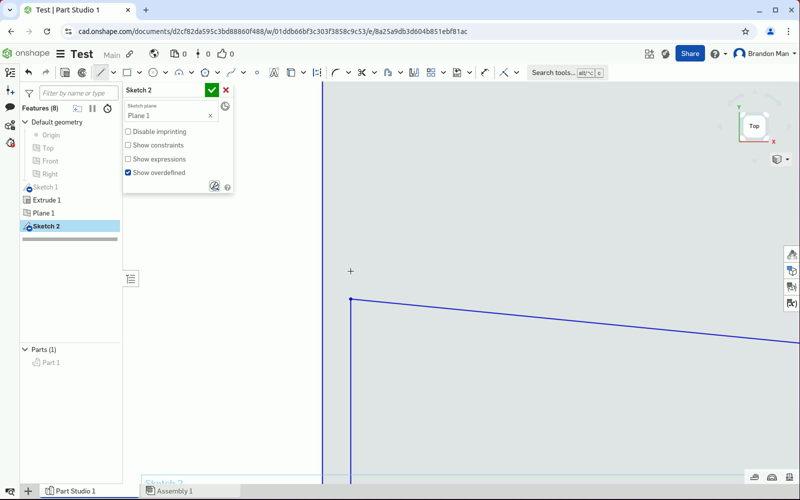
click(350, 270)
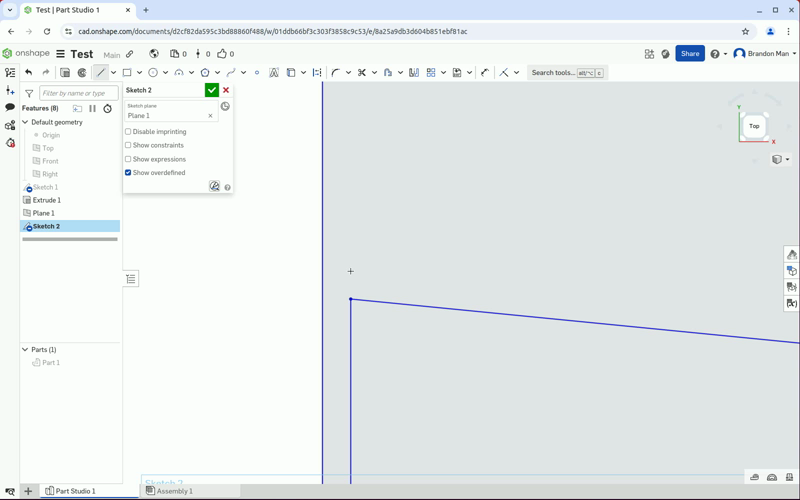
scroll(-6)
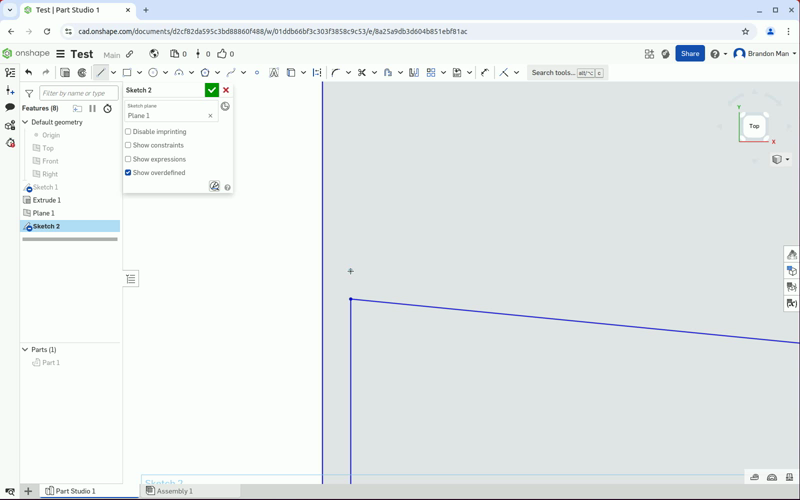
scroll(-6)
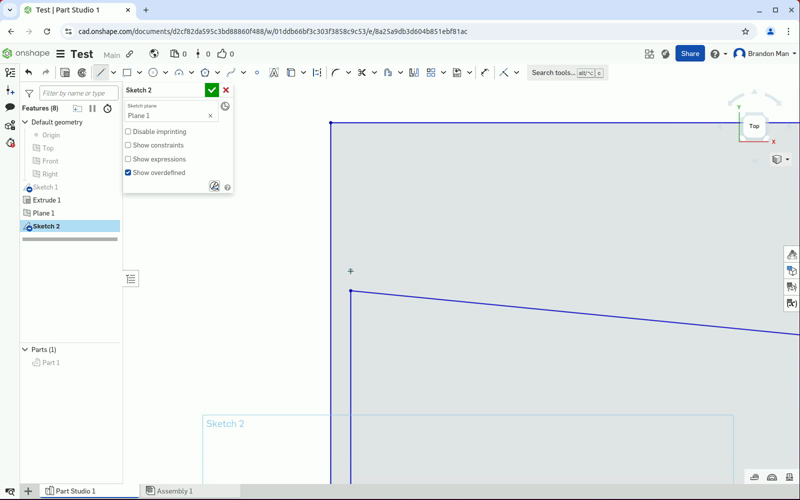
scroll(-6)
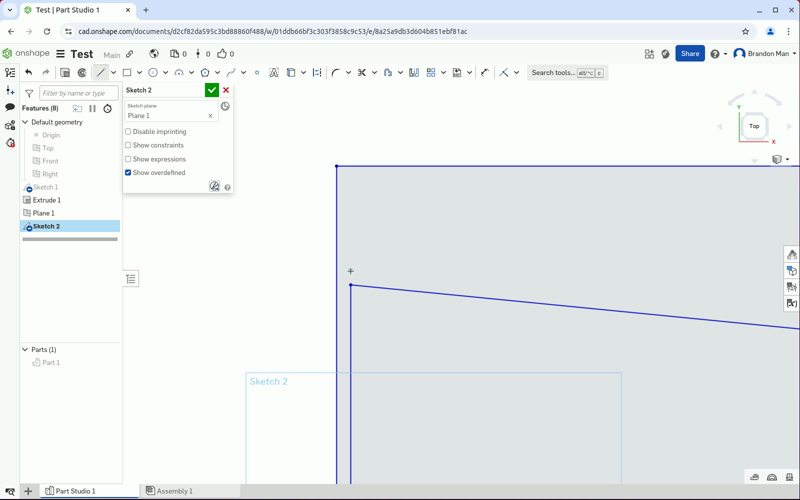
scroll(-6)
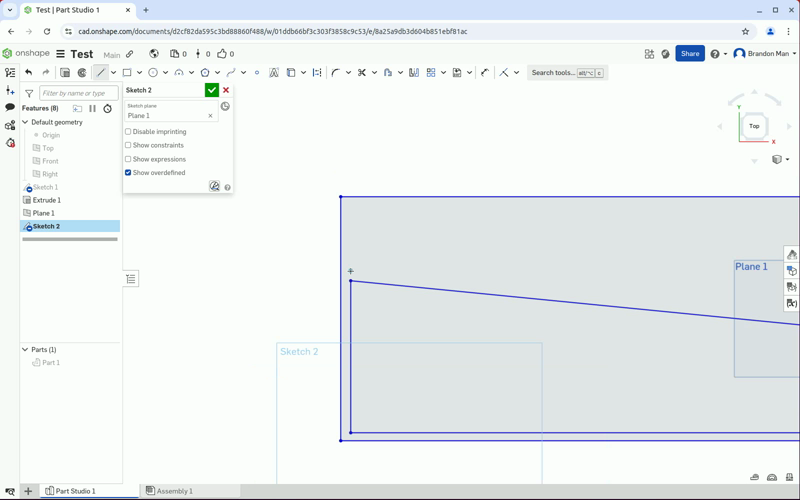
scroll(-6)
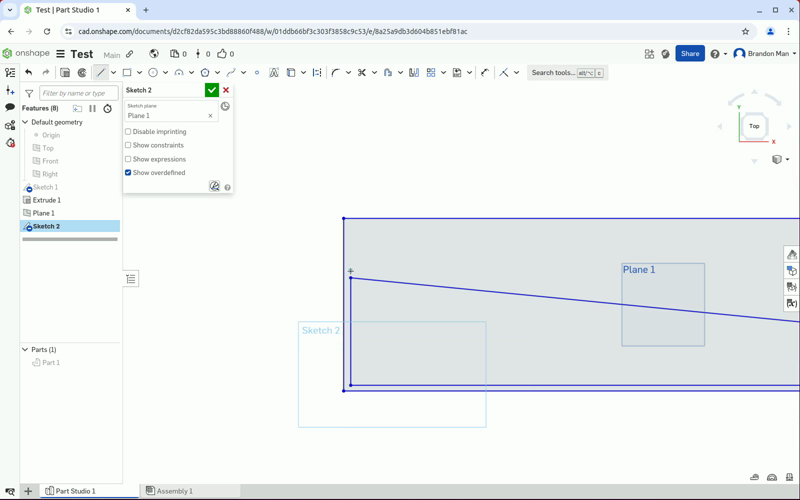
scroll(-6)
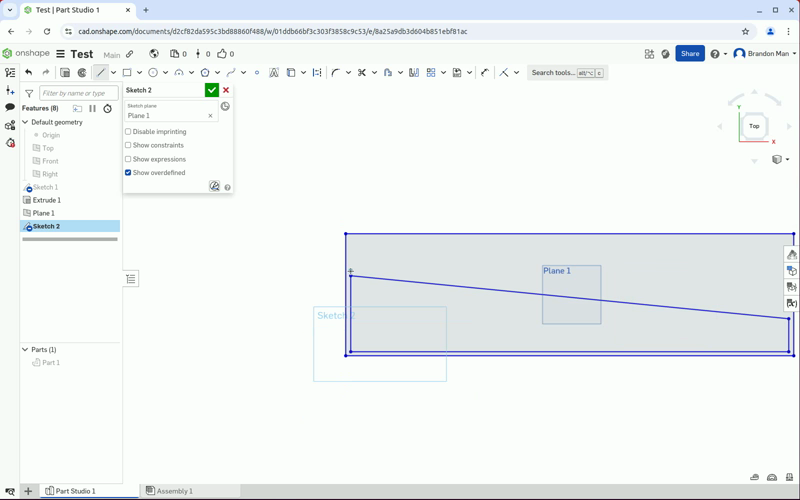
scroll(-6)
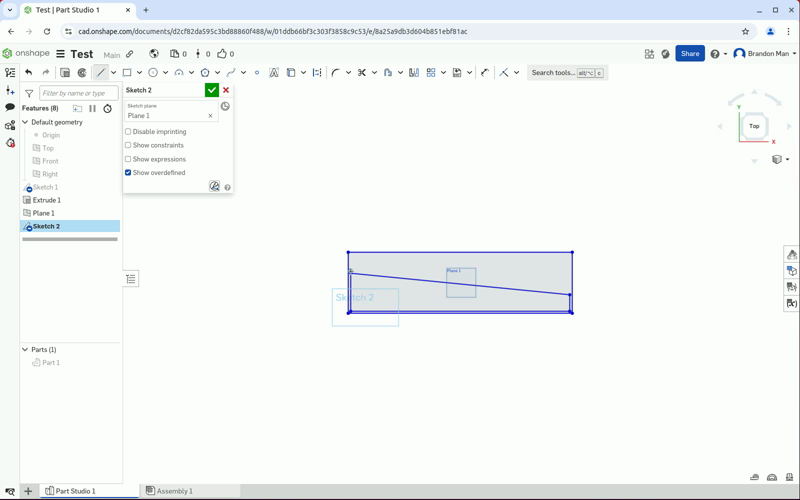
key_up(shift)
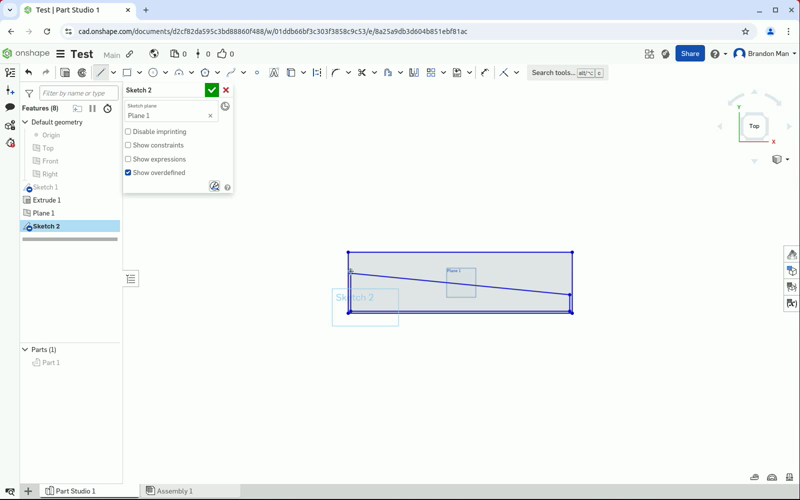
key_down(shift)
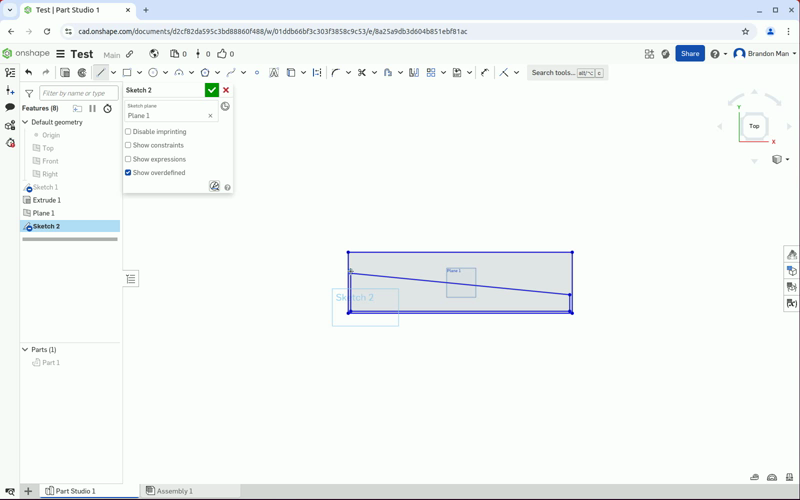
mouse_move(569, 292)
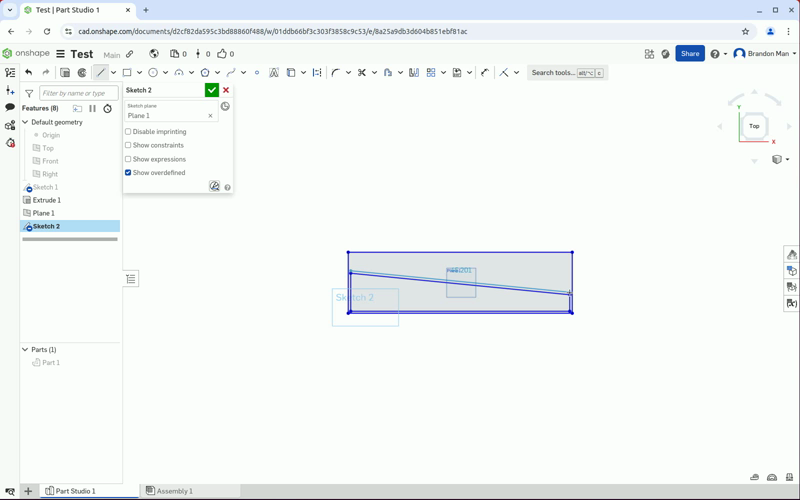
scroll(6)
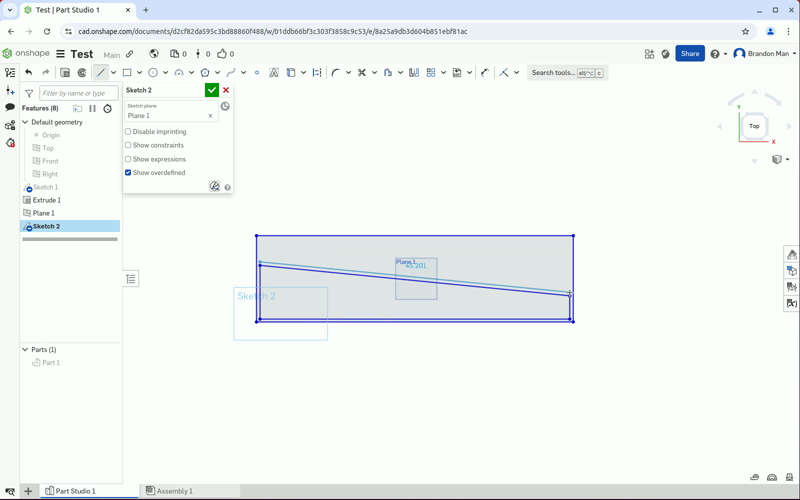
scroll(6)
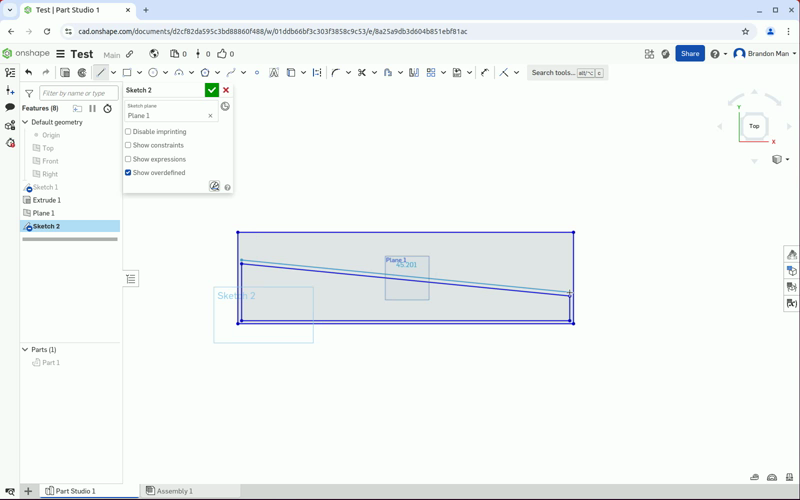
scroll(6)
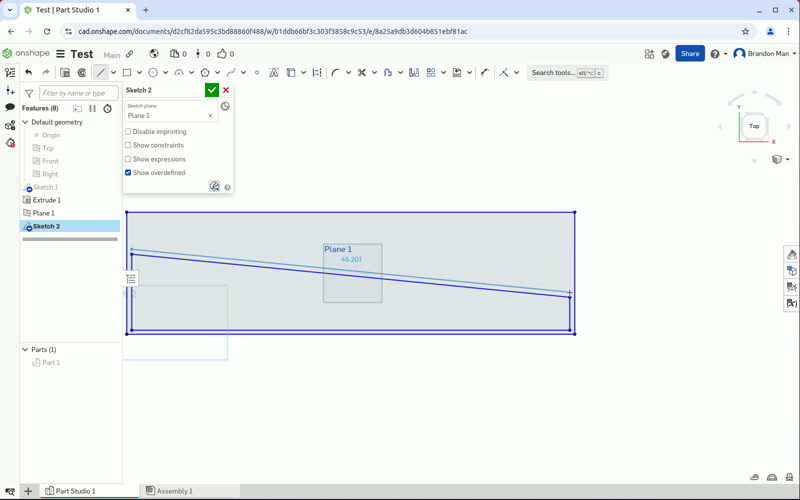
scroll(6)
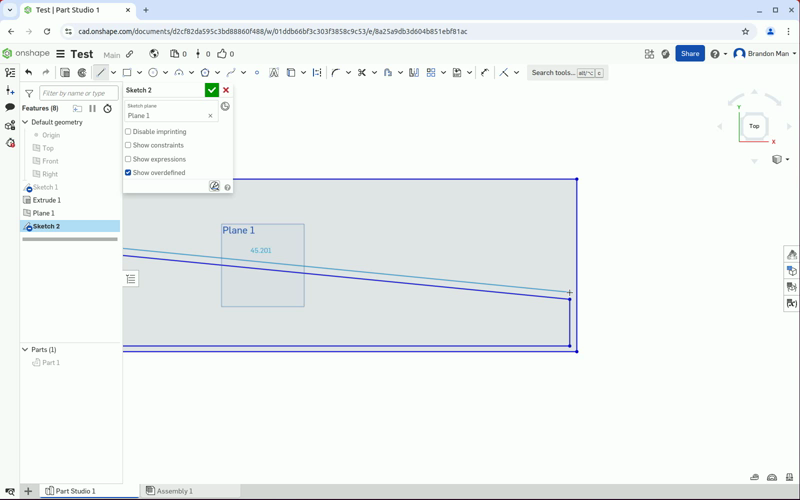
scroll(6)
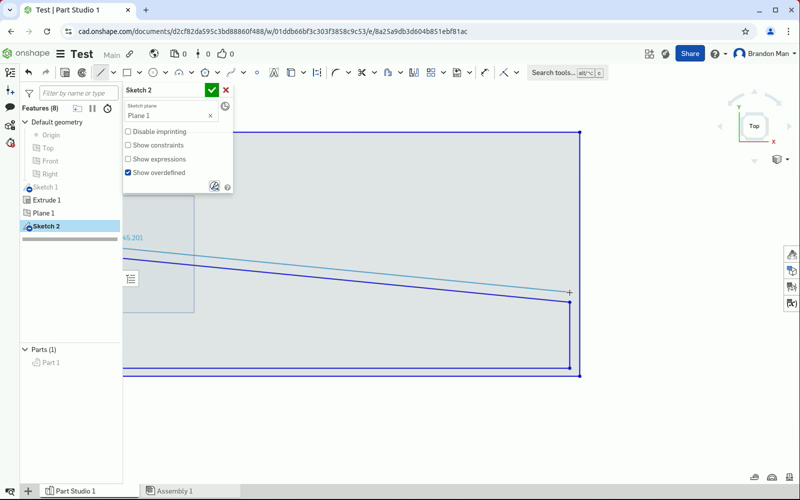
scroll(6)
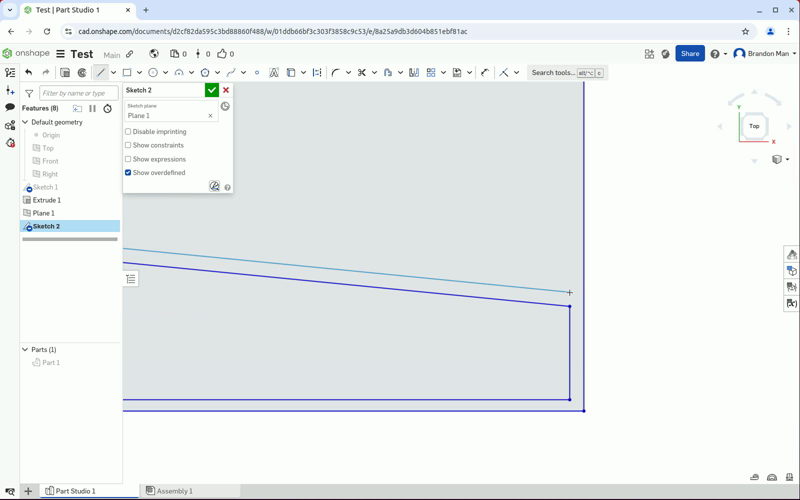
scroll(6)
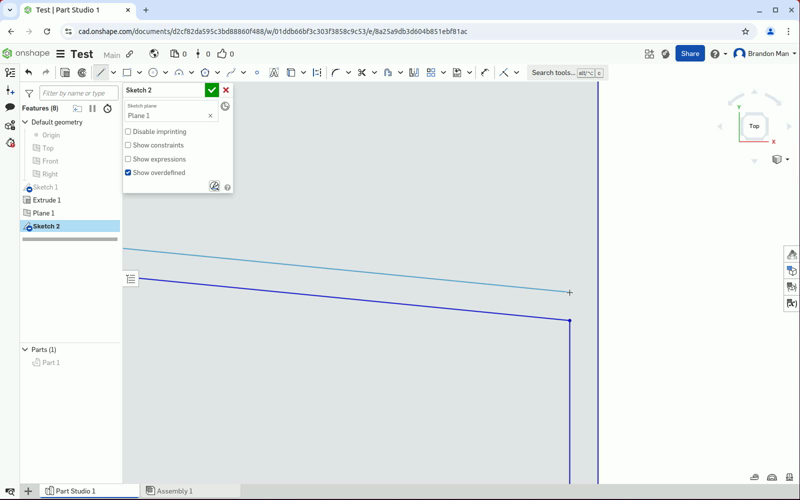
click(569, 292)
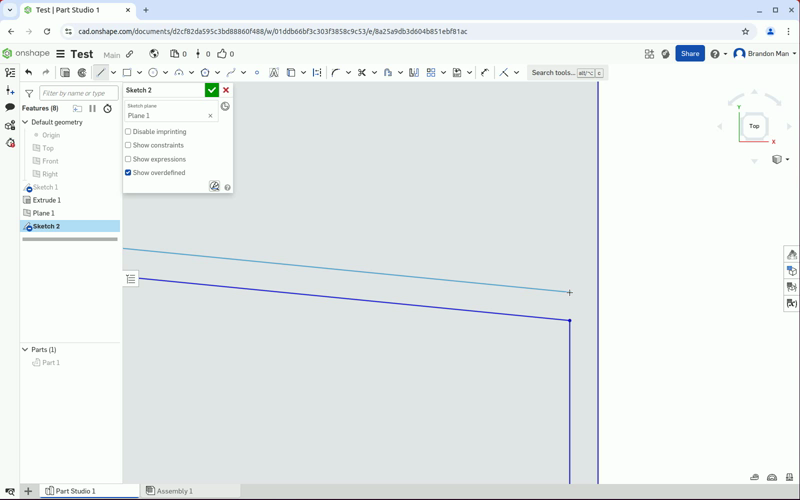
scroll(-6)
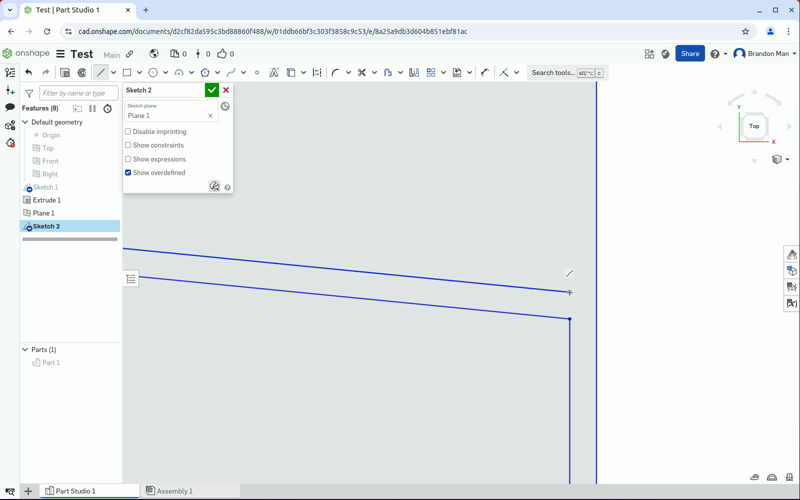
scroll(-6)
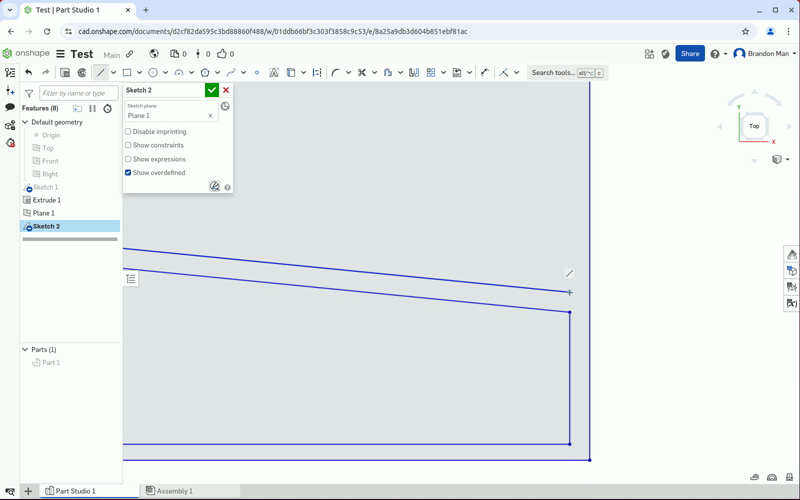
scroll(-6)
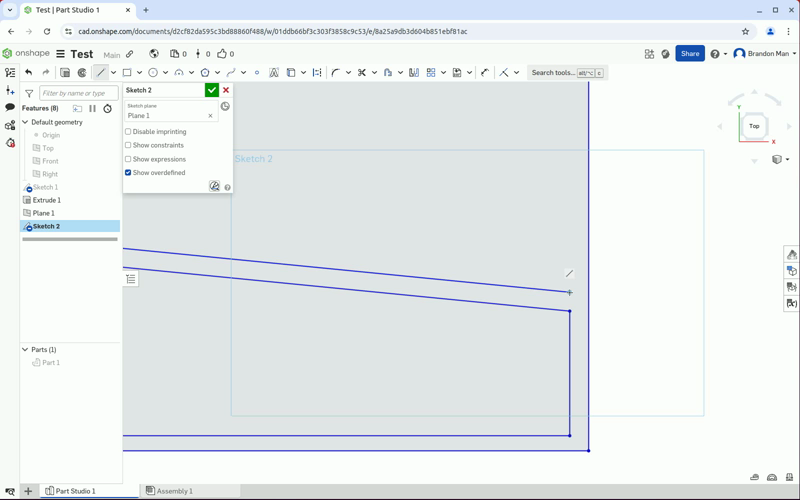
scroll(-6)
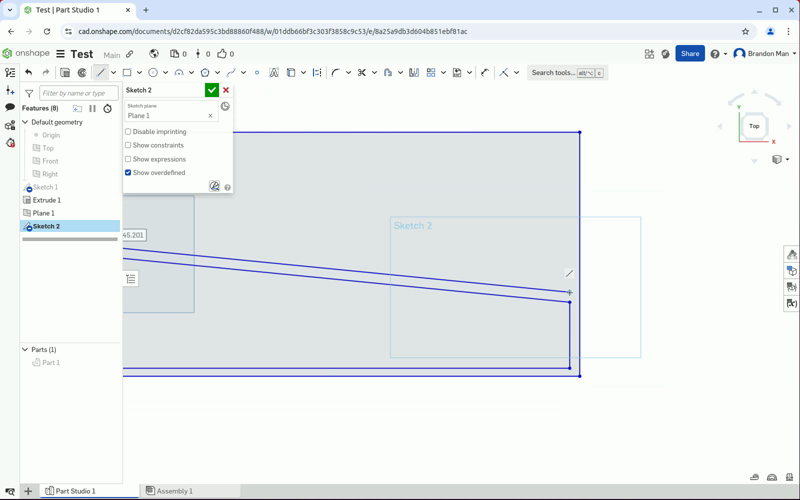
scroll(-6)
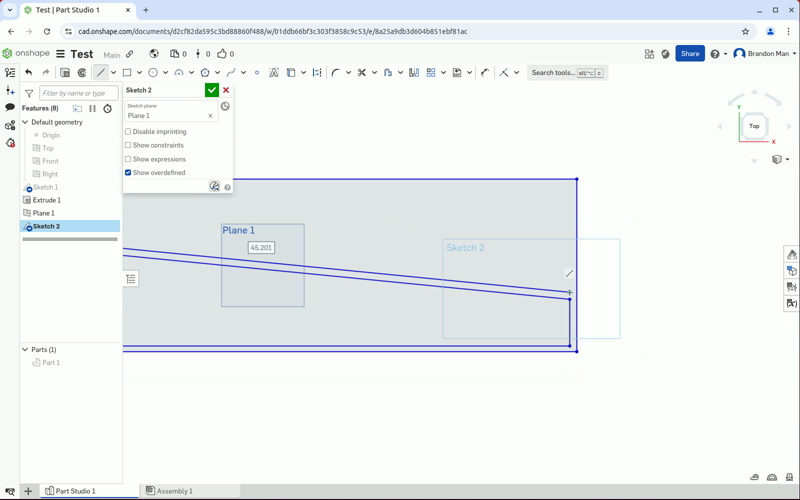
scroll(-6)
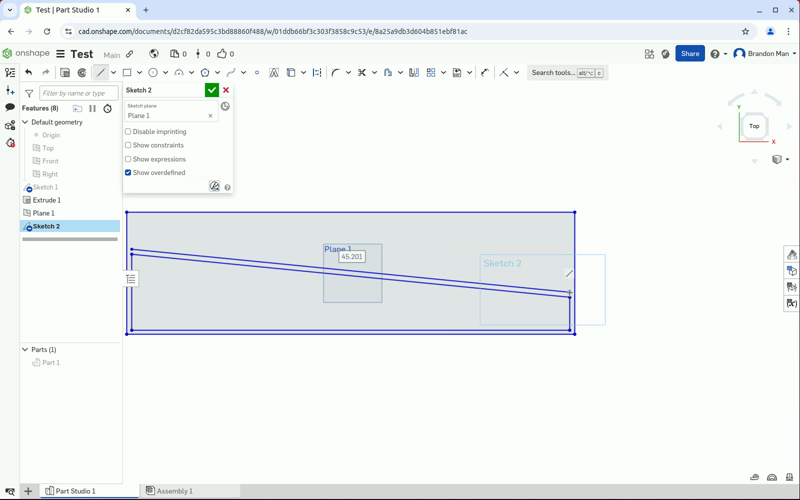
scroll(-6)
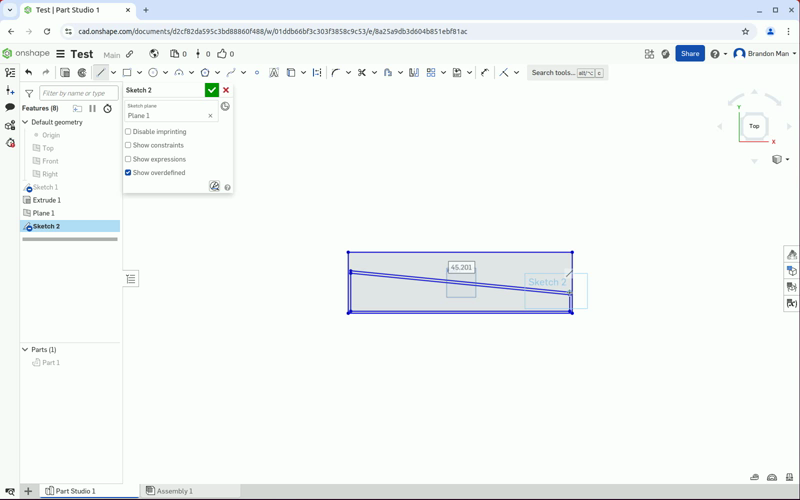
key_up(shift)
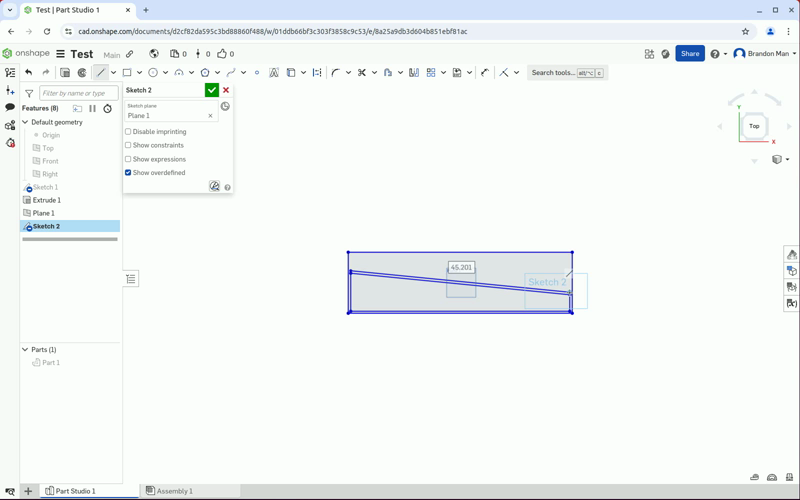
key_down(shift)
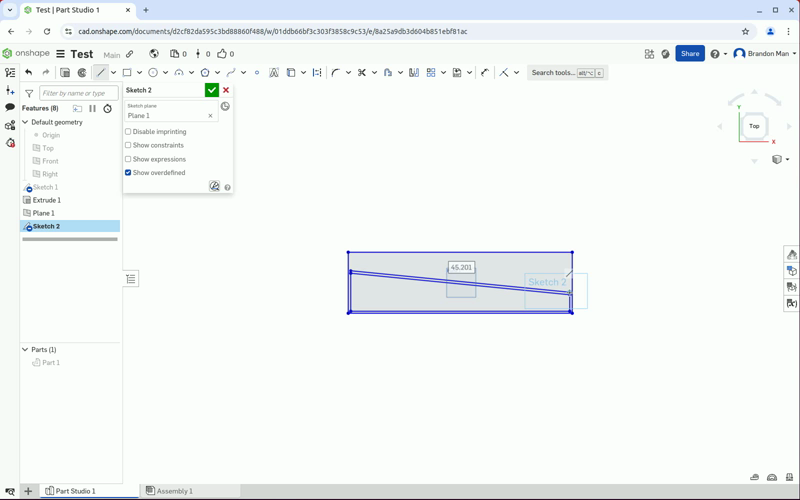
mouse_move(589, 292)
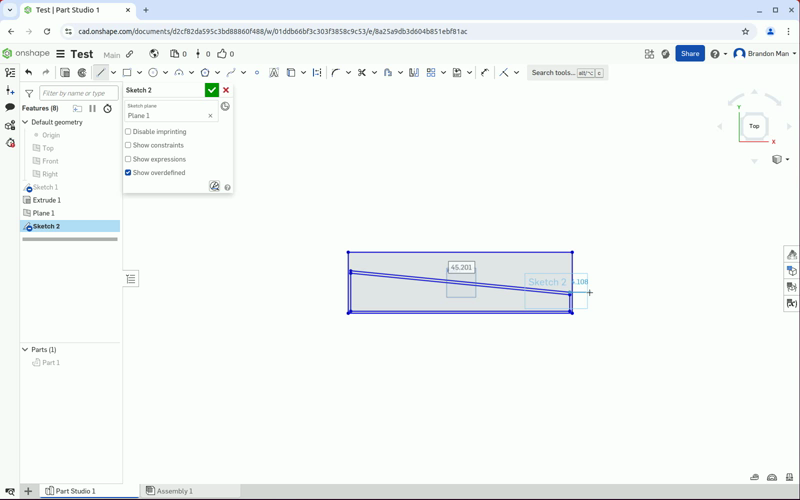
mouse_move(569, 256)
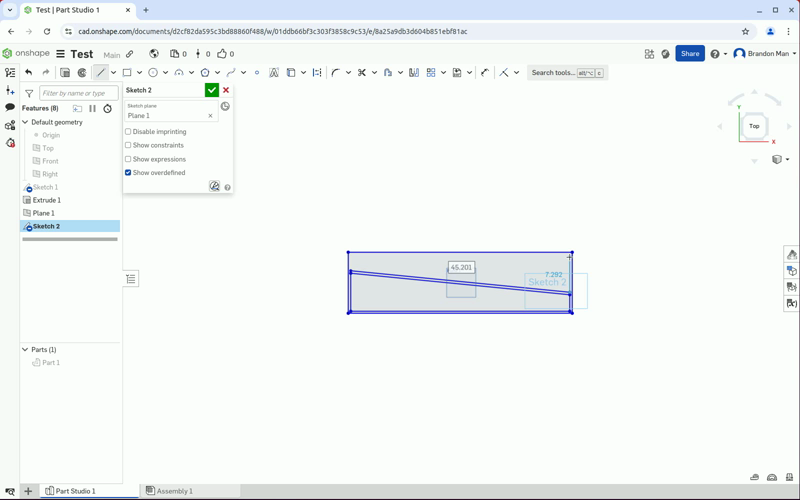
click(569, 256)
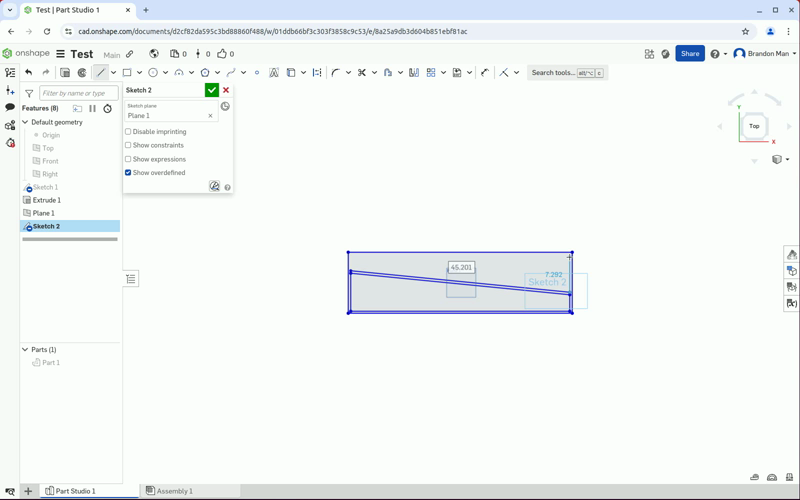
key_up(shift)
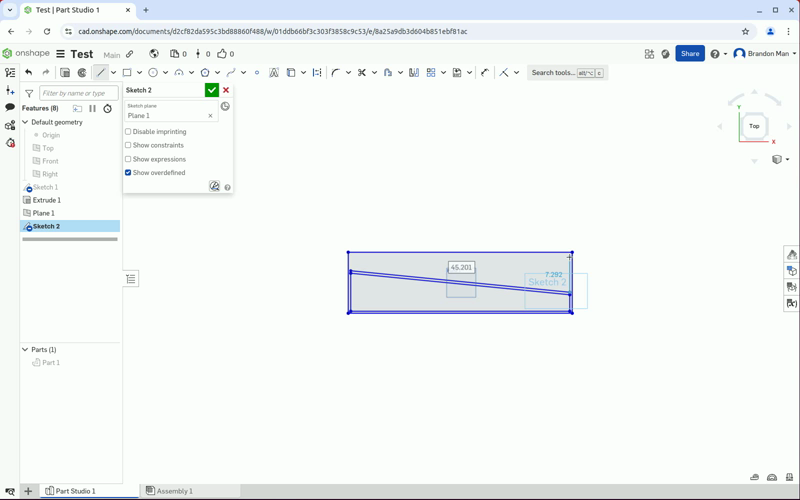
key_down(shift)
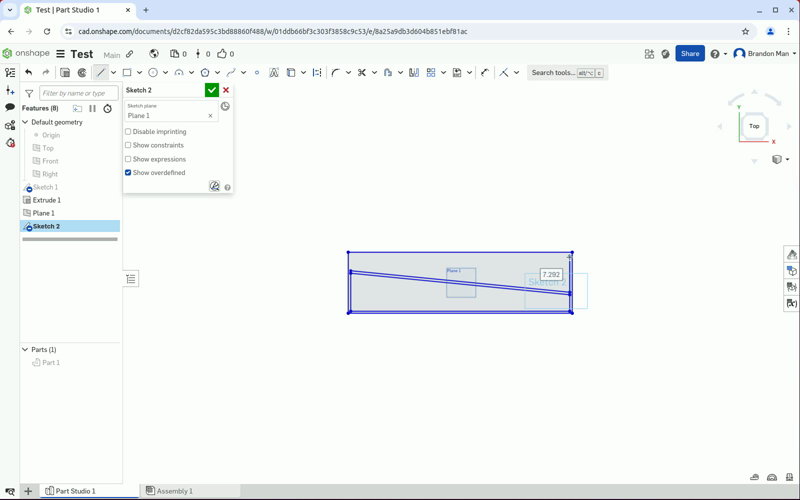
mouse_move(350, 256)
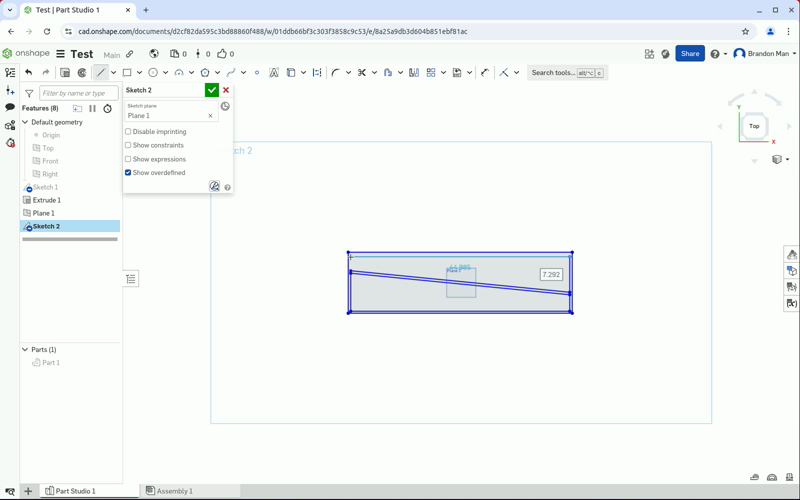
click(350, 256)
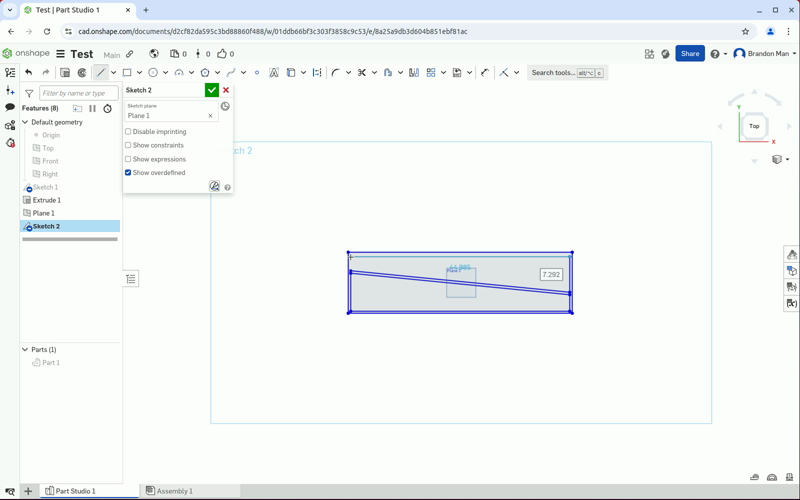
key_up(shift)
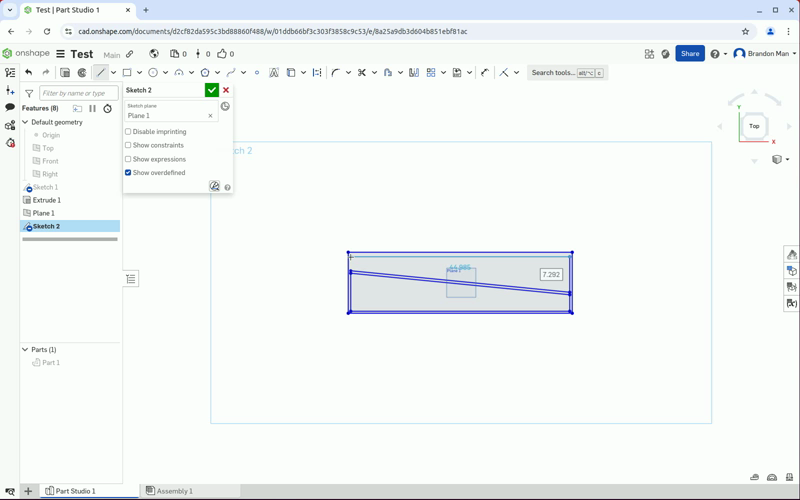
mouse_move(380, 256)
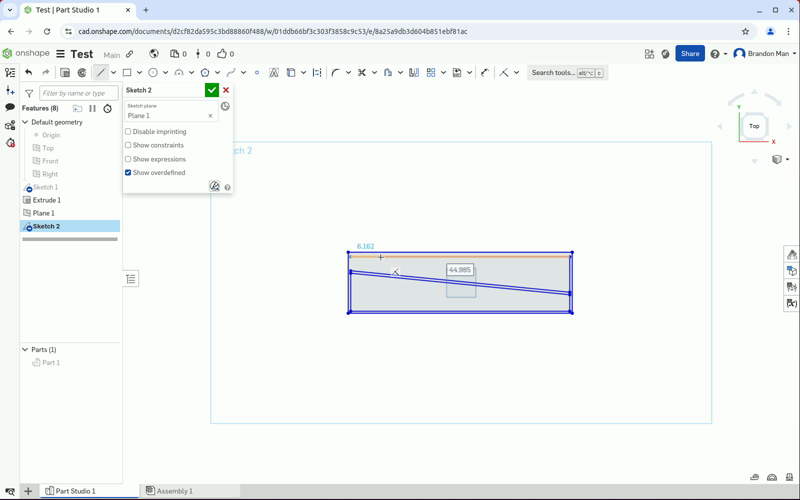
key_down(shift)
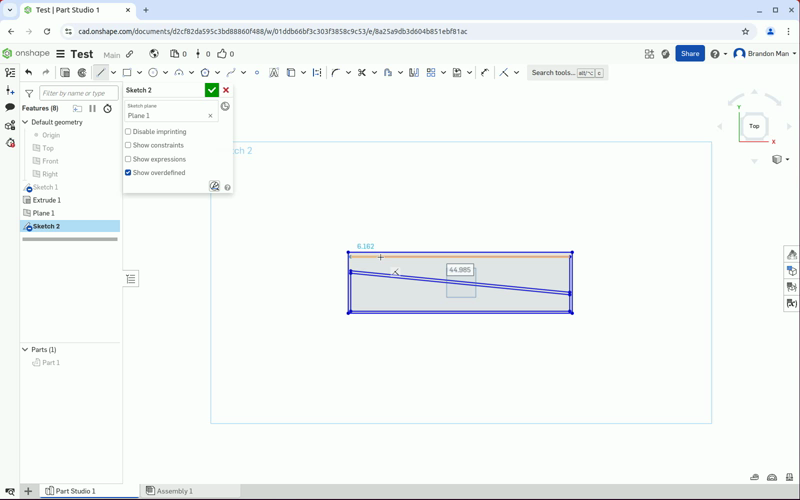
mouse_move(350, 270)
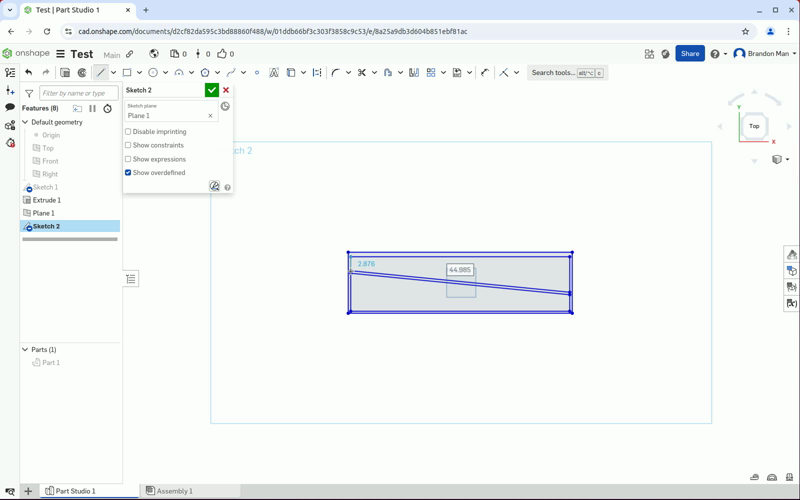
scroll(6)
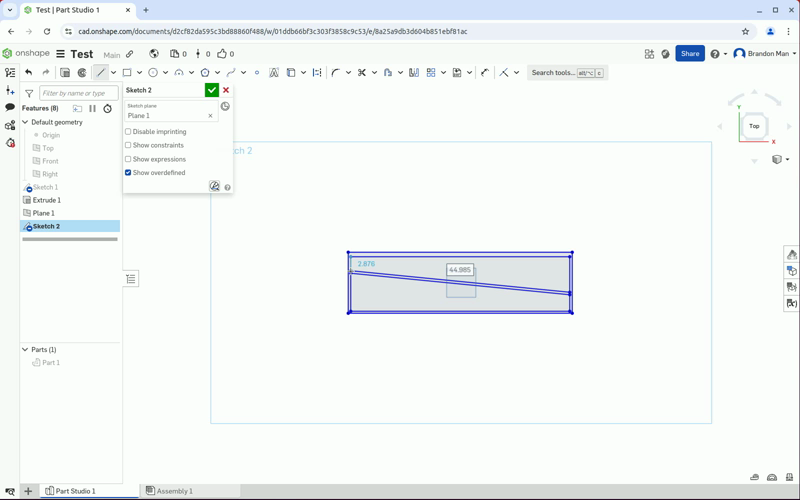
scroll(6)
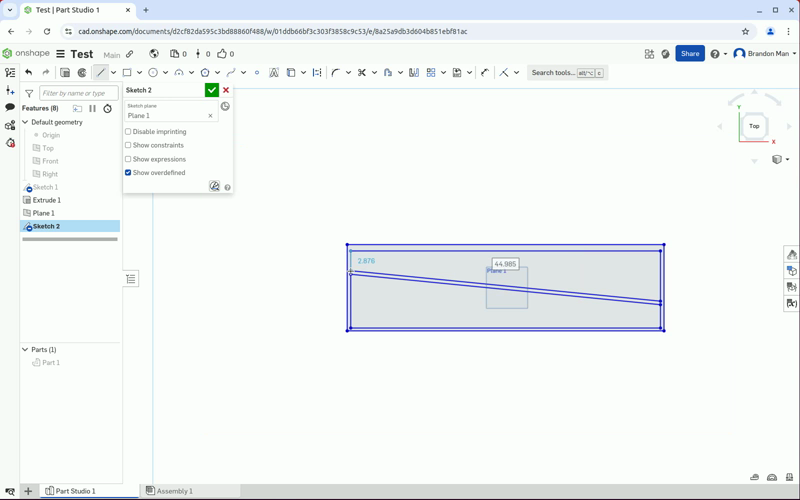
scroll(6)
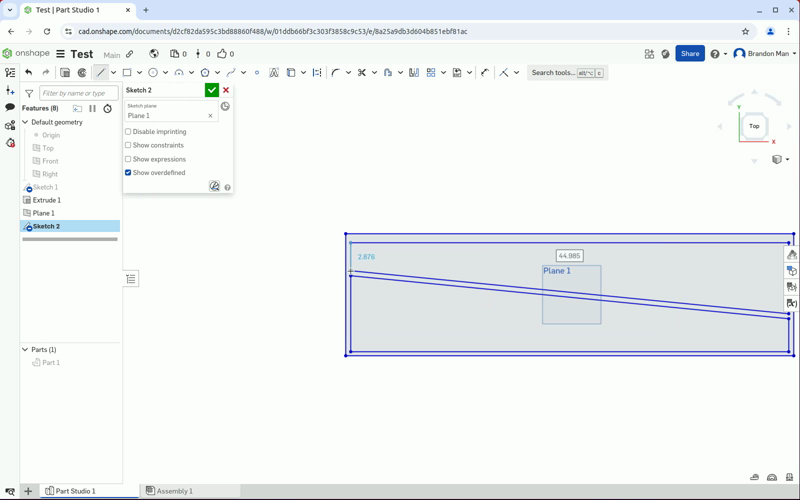
scroll(6)
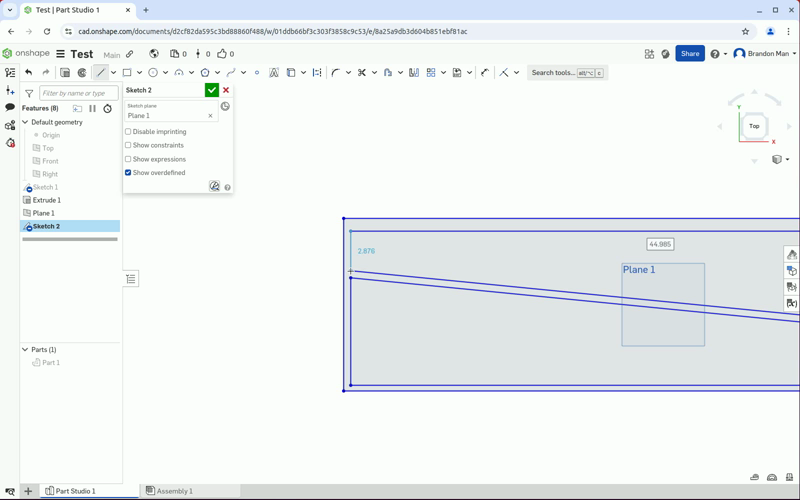
scroll(6)
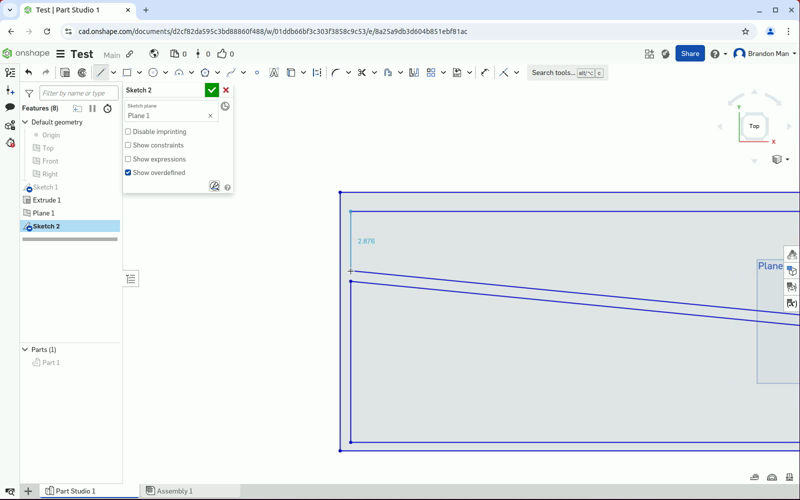
scroll(6)
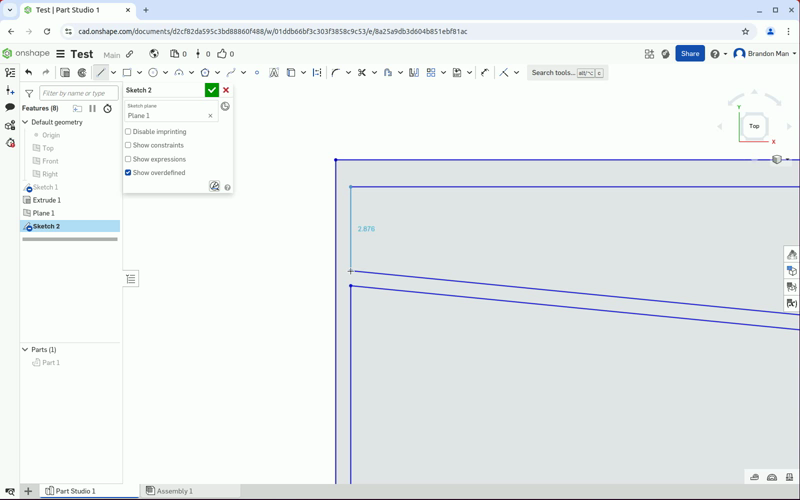
scroll(6)
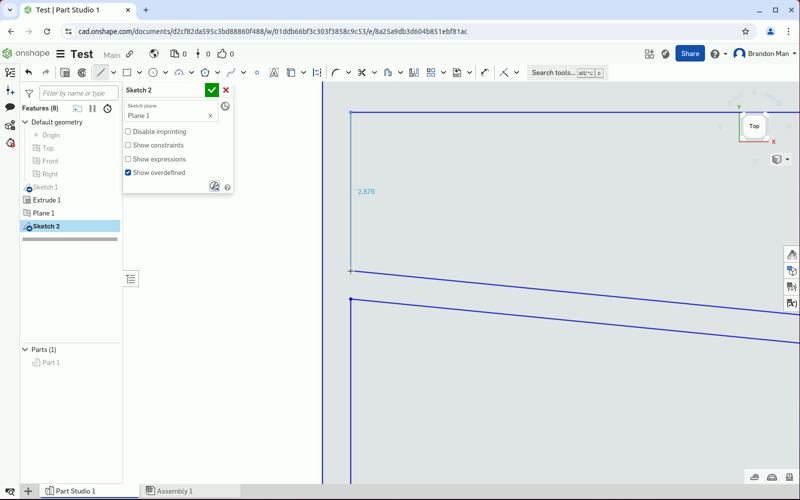
key_up(shift)
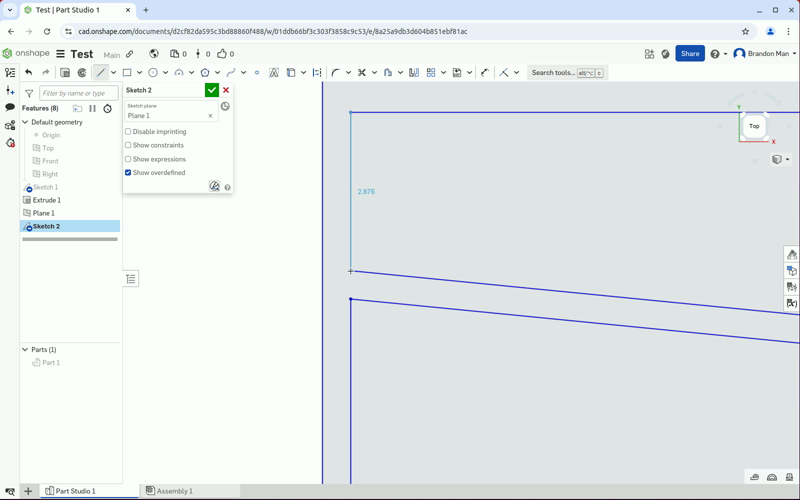
click(350, 270)
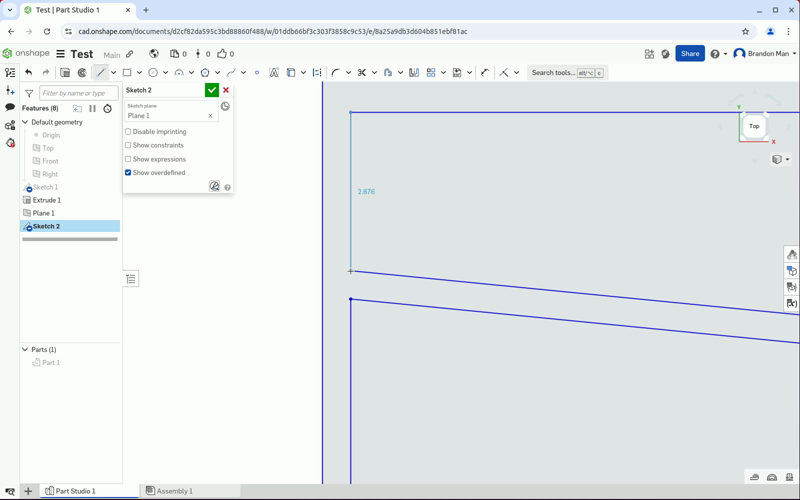
scroll(-6)
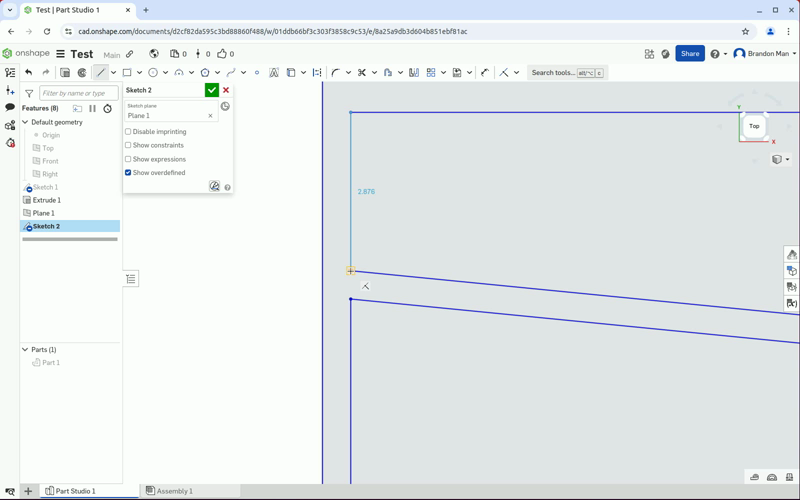
scroll(-6)
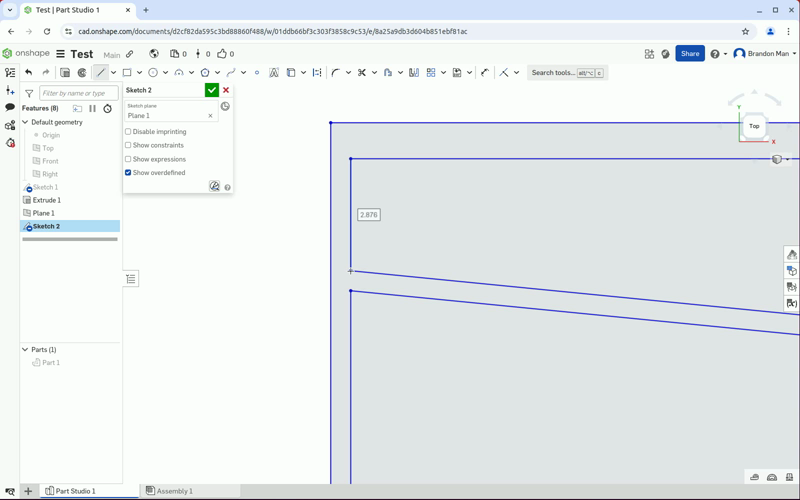
scroll(-6)
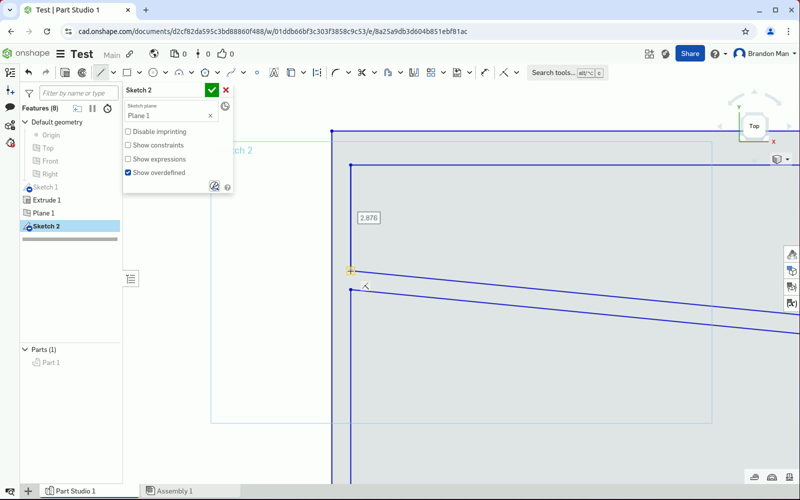
scroll(-6)
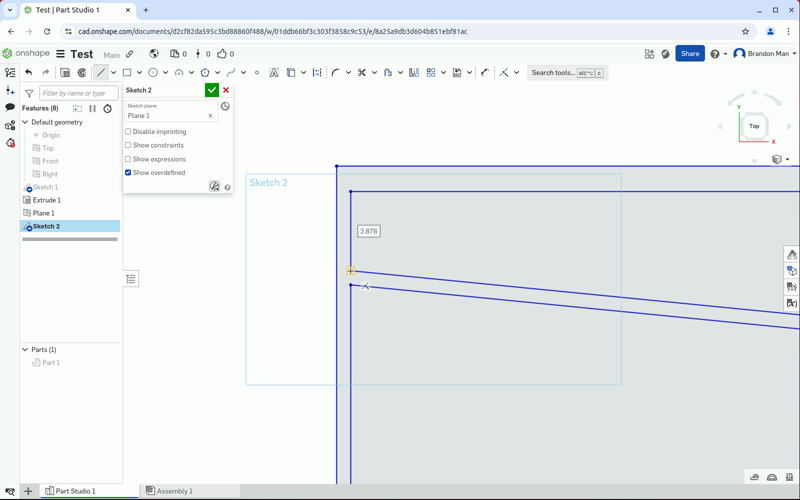
scroll(-6)
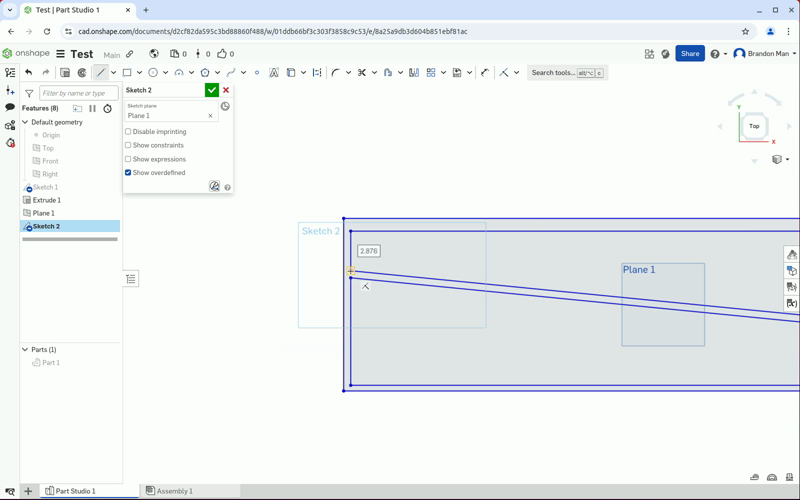
scroll(-6)
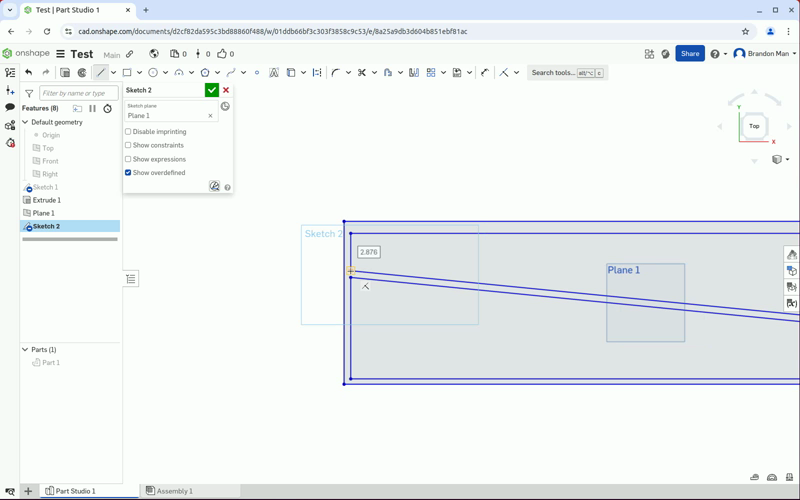
scroll(-6)
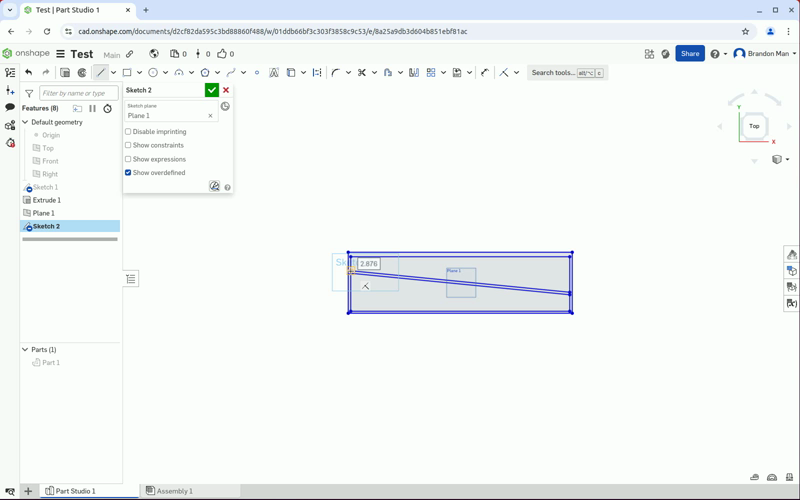
key(esc)
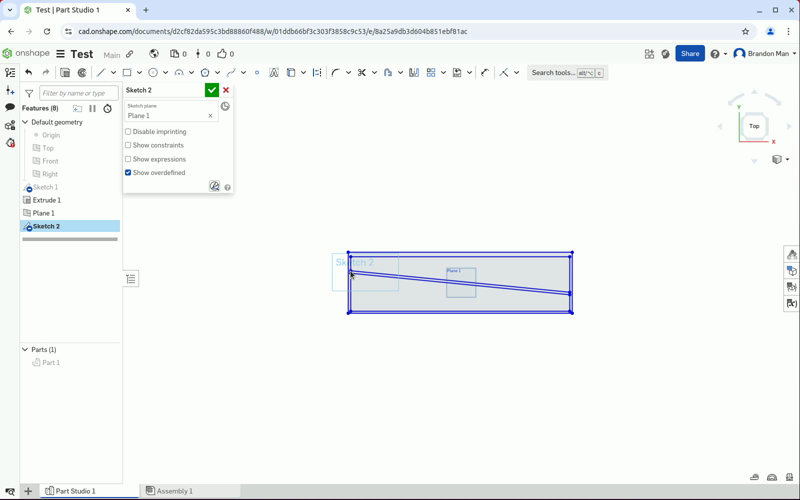
mouse_move(468, 254)
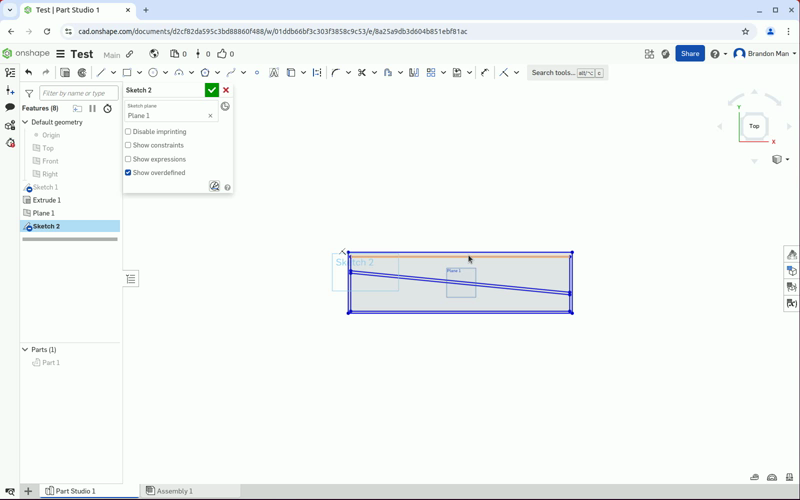
click(468, 254)
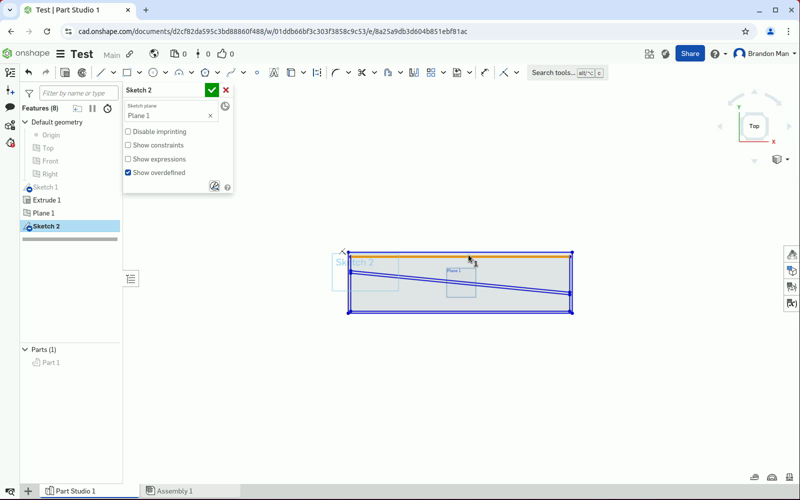
mouse_move(73, 352)
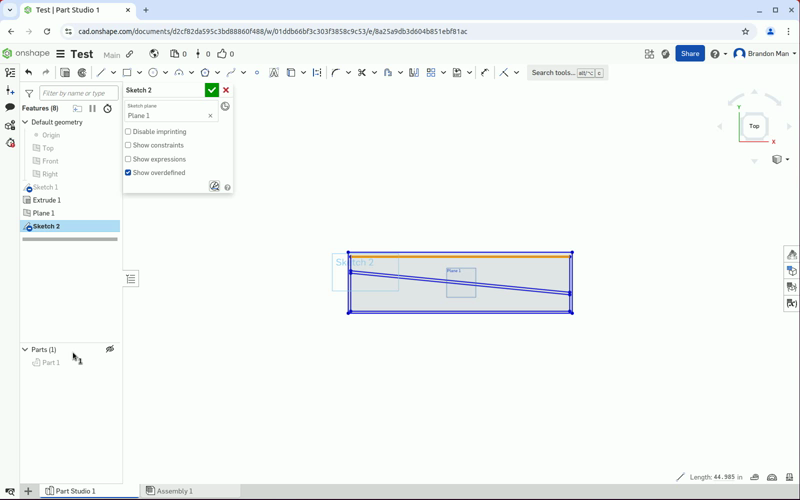
key(shift+y)
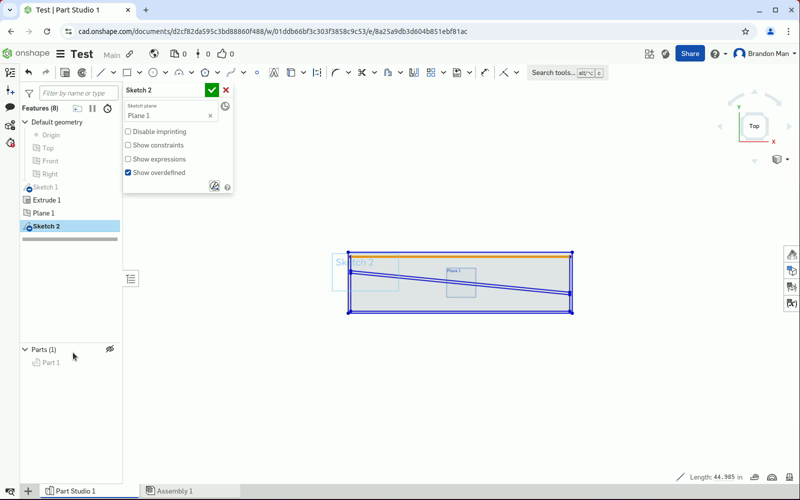
key(shift+e)
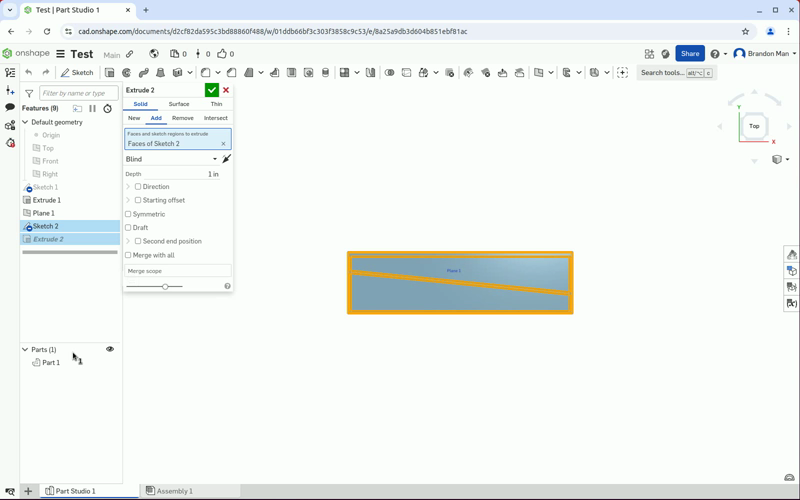
mouse_move(143, 106)
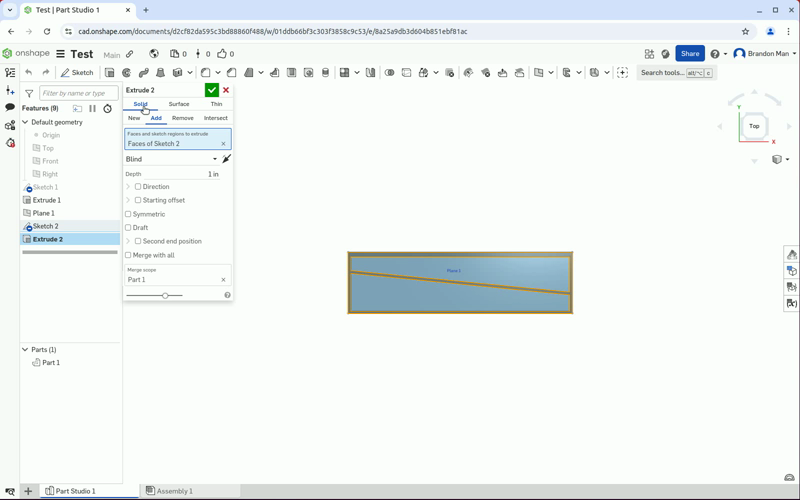
click(143, 106)
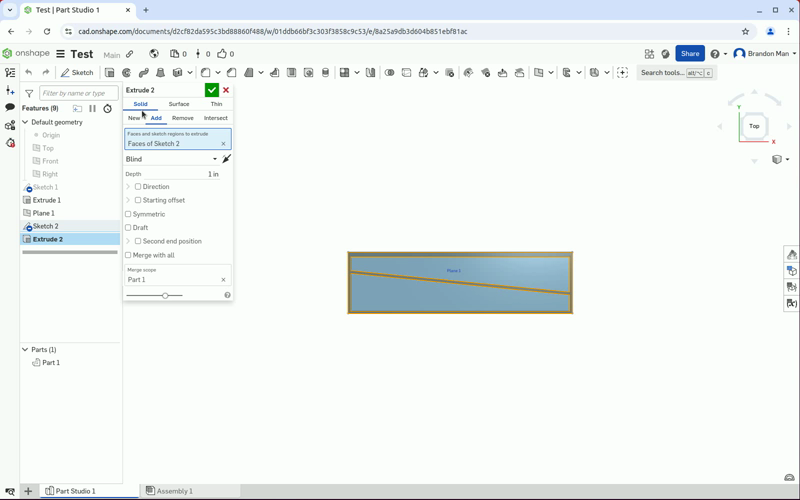
mouse_move(137, 120)
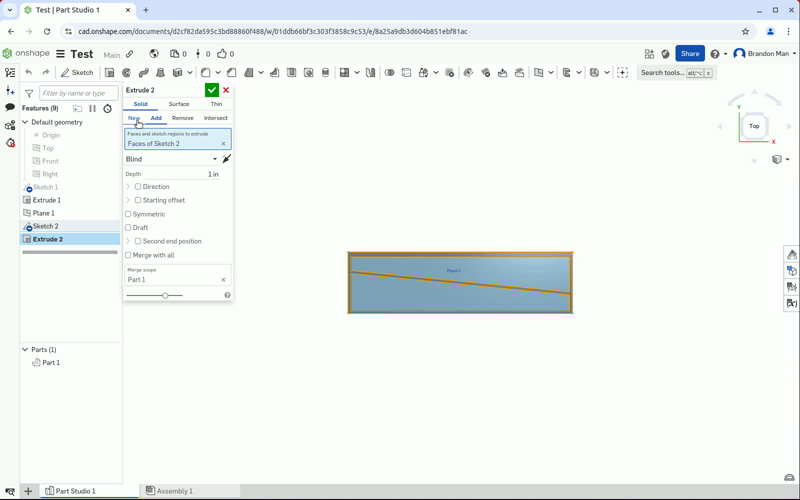
click(137, 120)
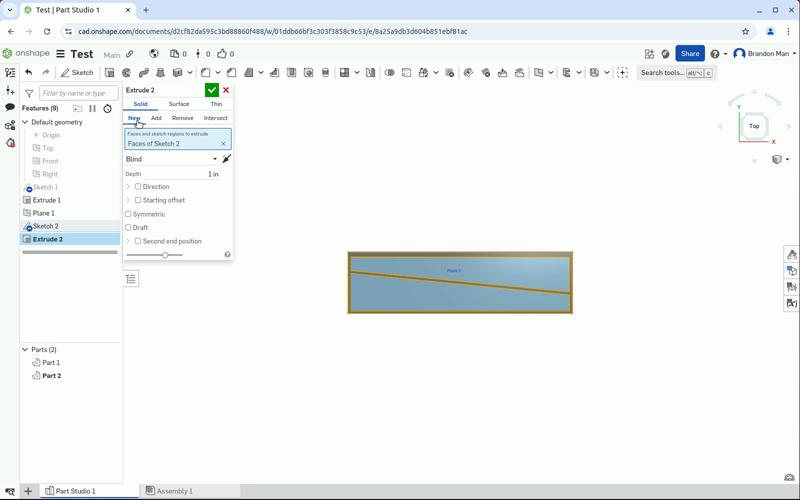
key(tab, 4)
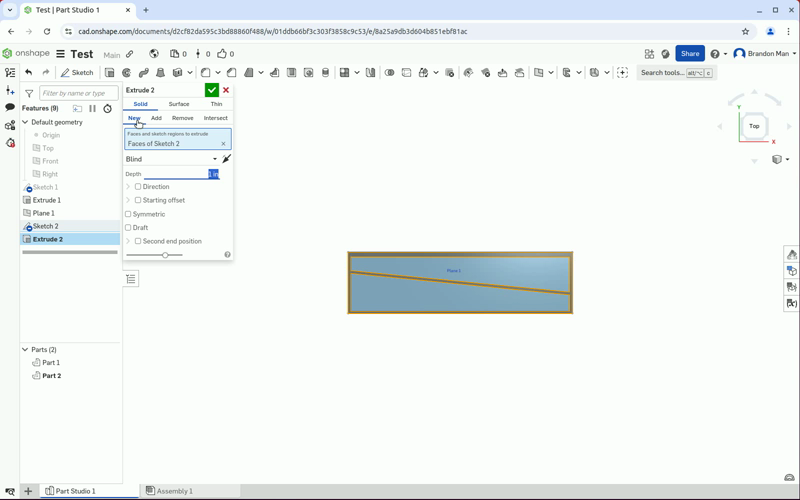
text(2.166)
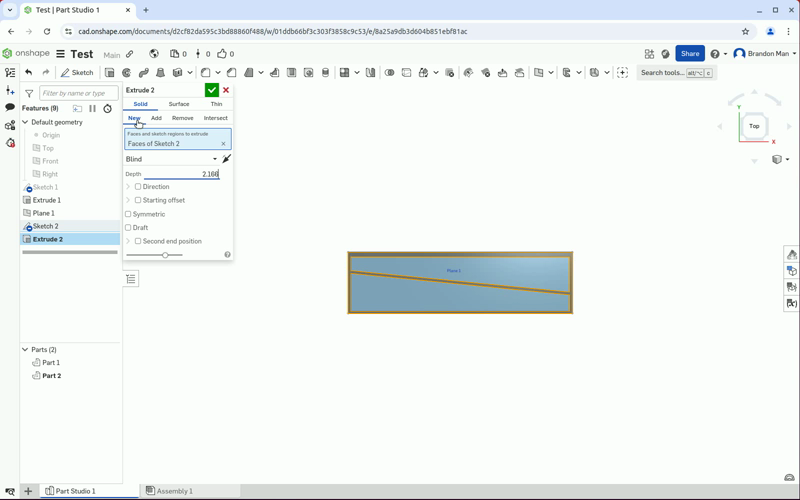
key(enter)
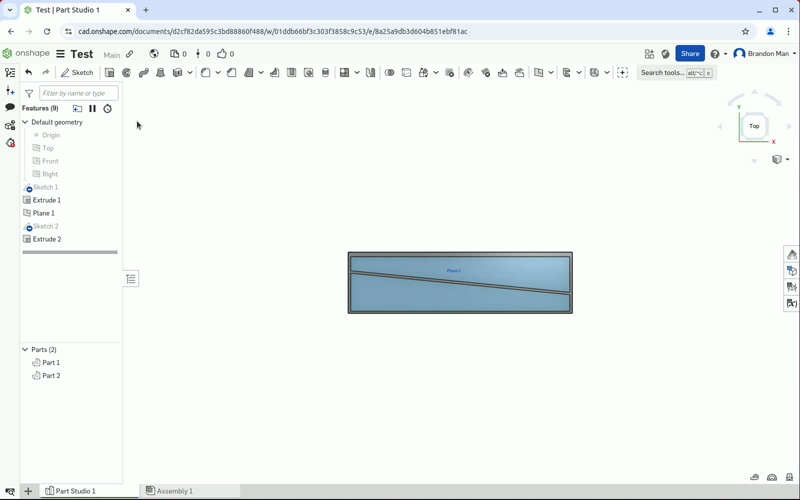
key(shift+h)
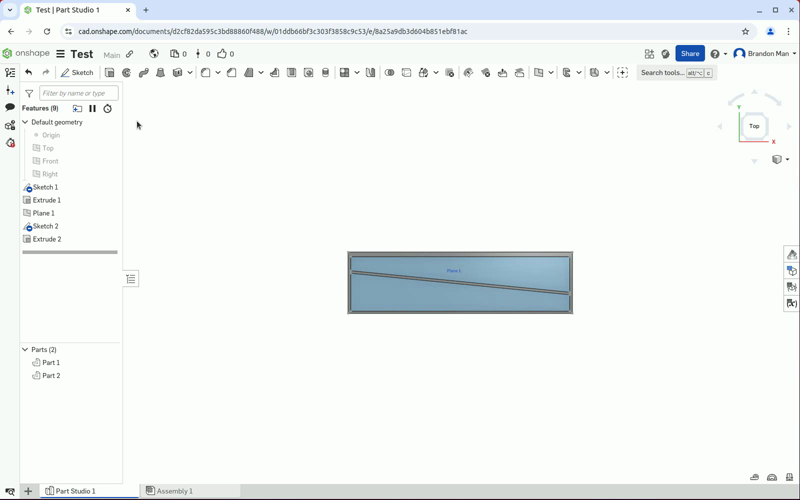
key(shift+h)
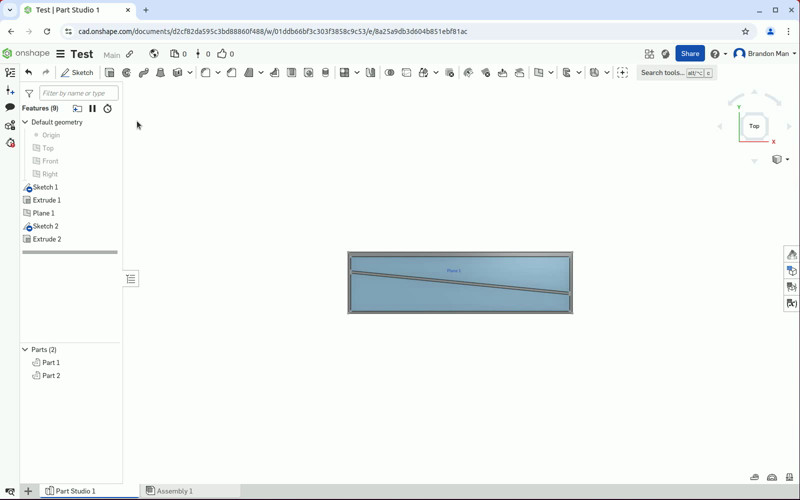
key(shift+7)
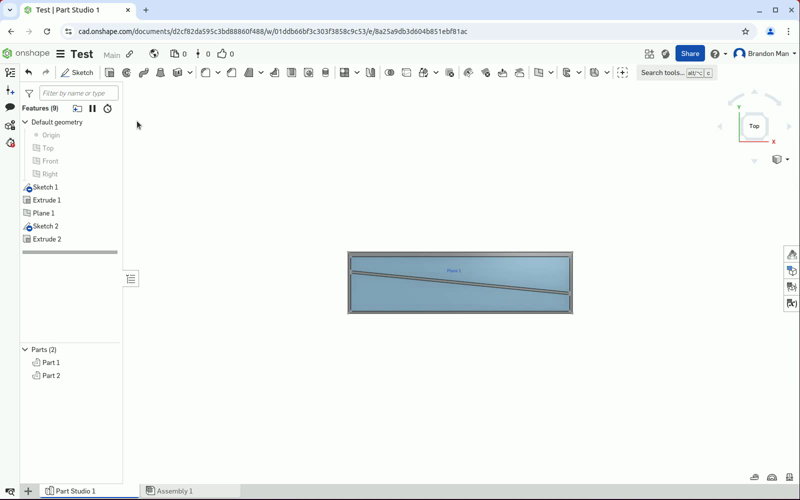
key(up, 3)
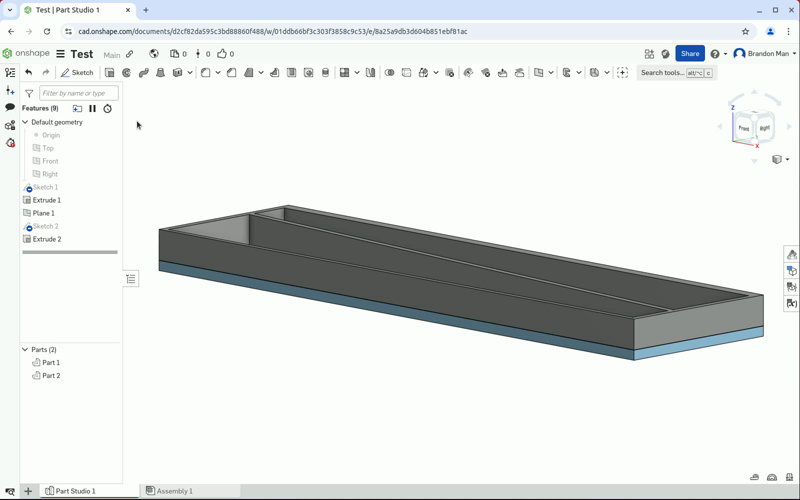
key(left, 3)
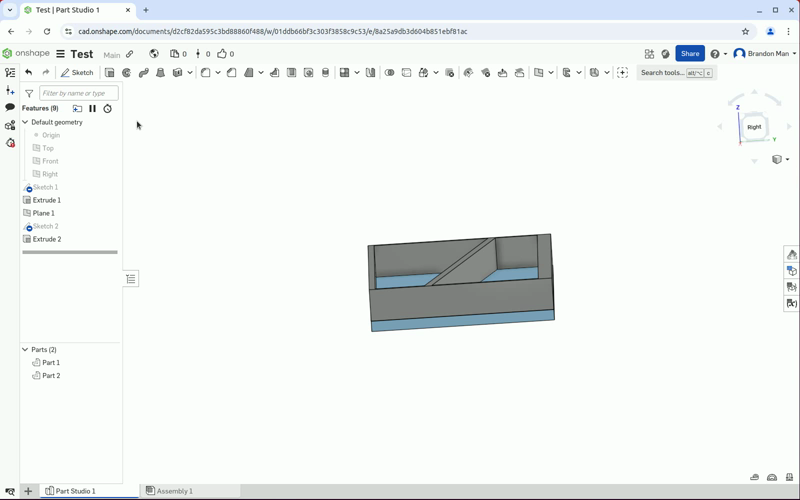
key(right, 3)
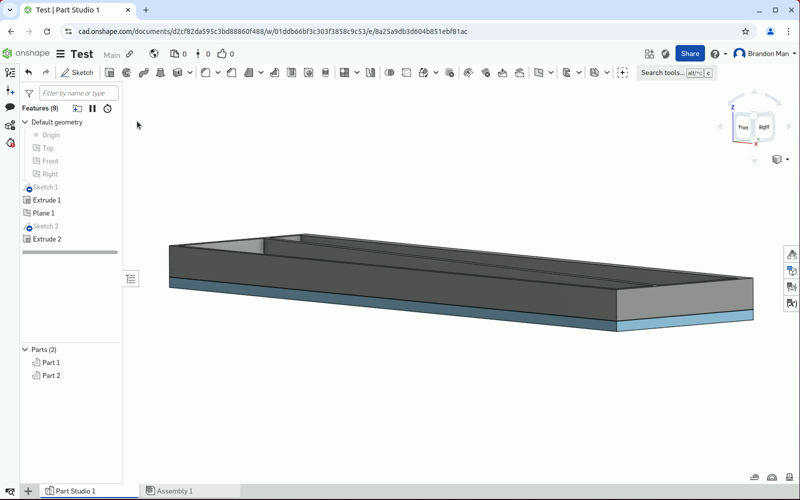
key(down, 3)
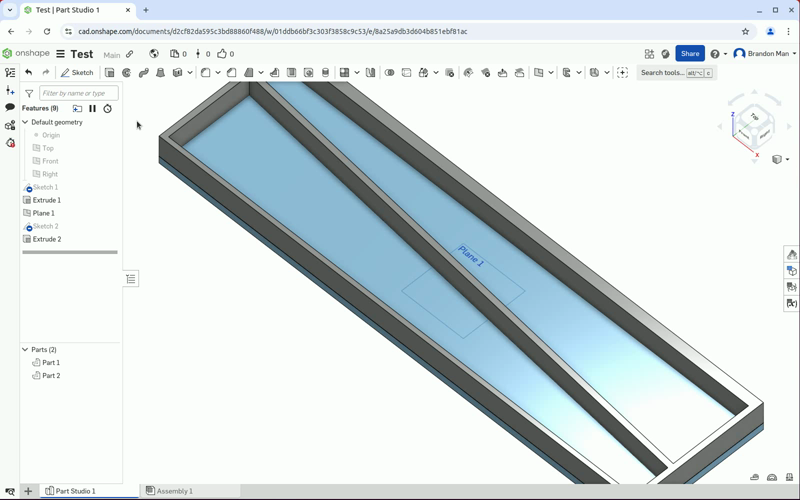
mouse_move(73, 189)
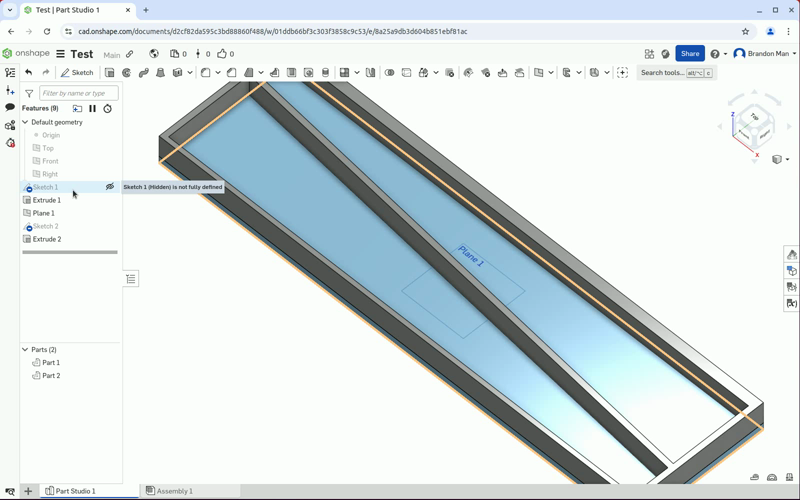
click(73, 189)